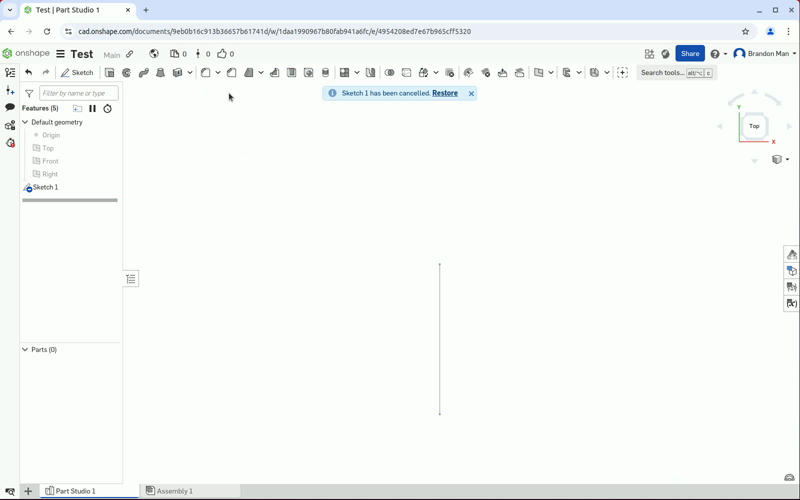
key(shift+h)
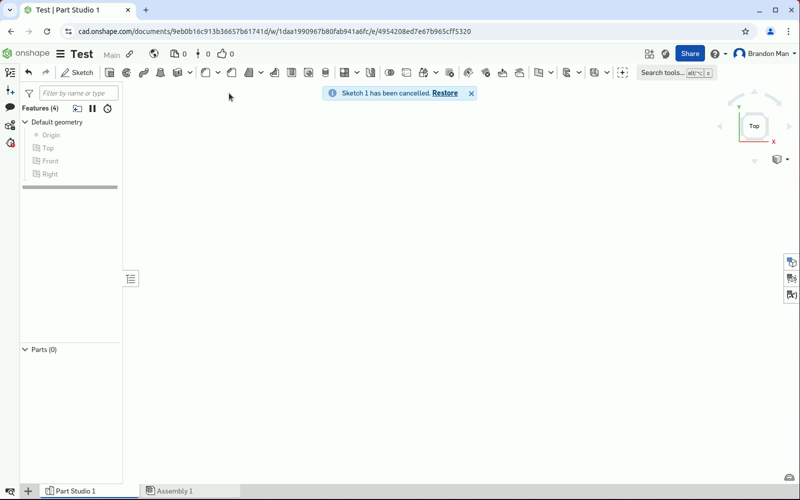
mouse_move(73, 352)
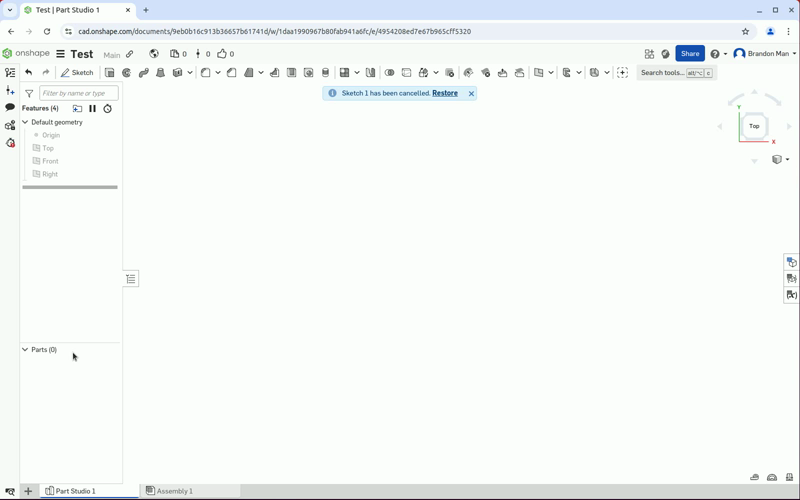
key(y)
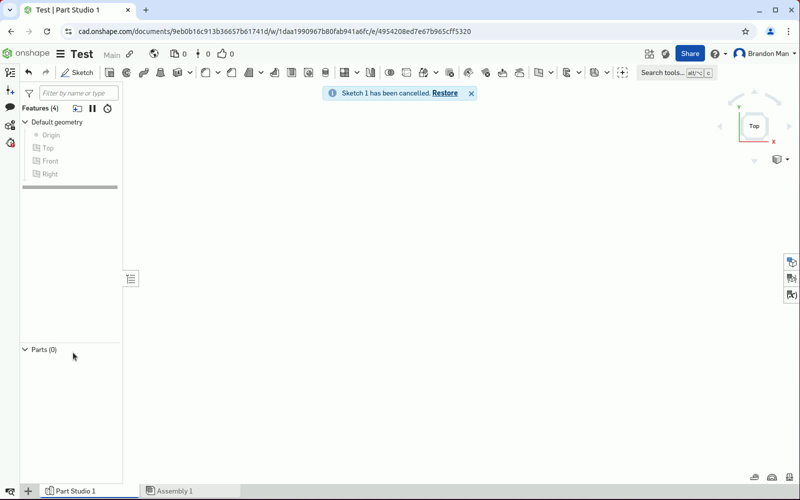
key(shift+p)
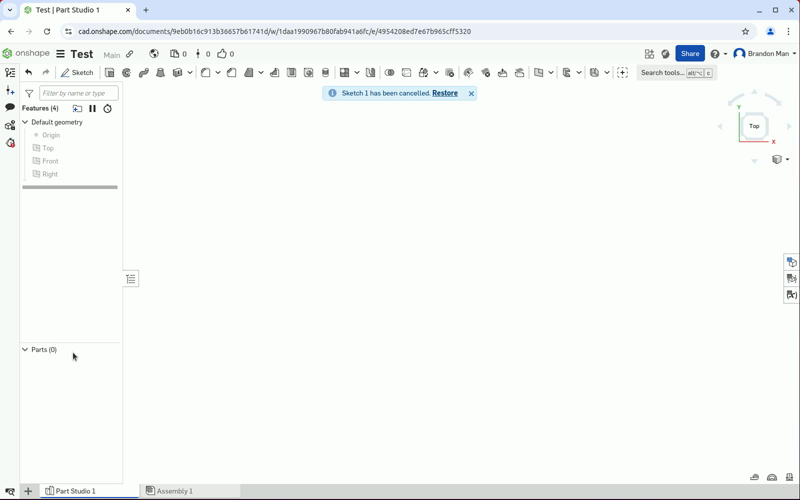
key(space)
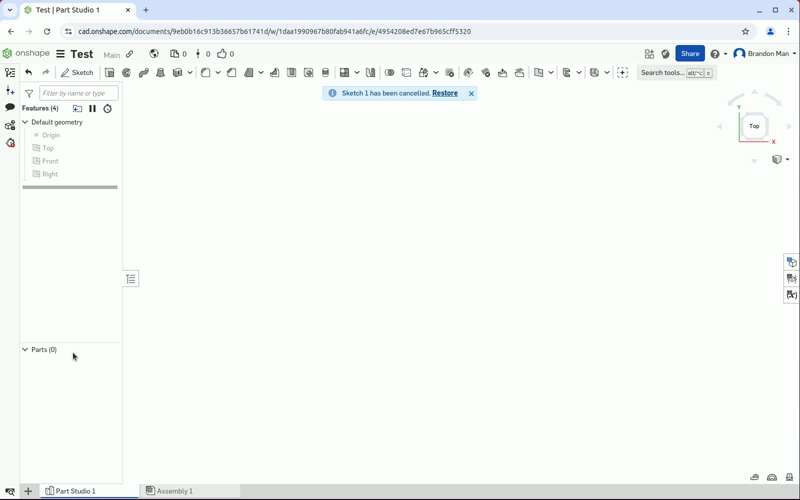
key_down(shift)
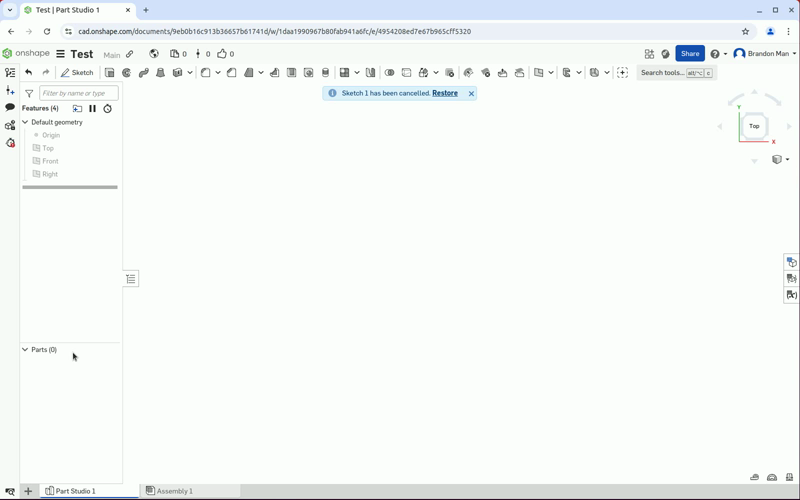
key(up)
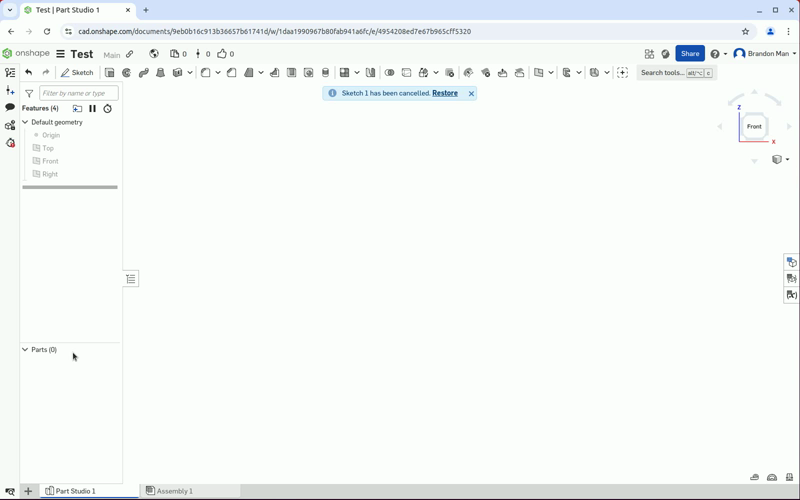
key_up(shift)
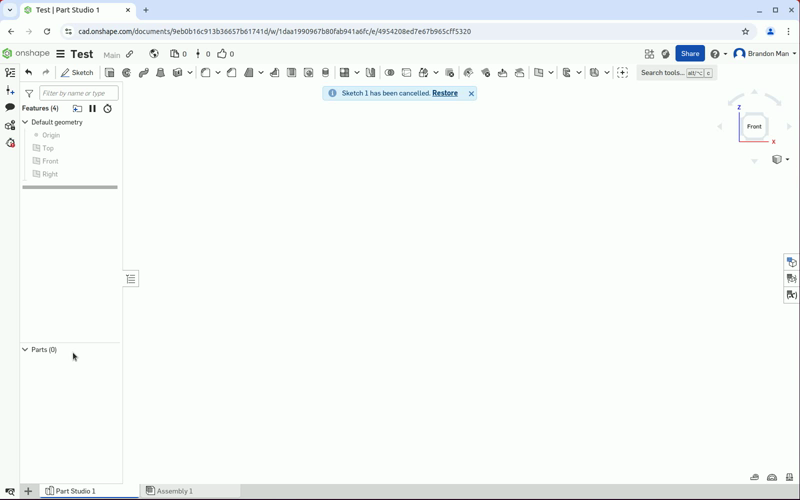
key(space)
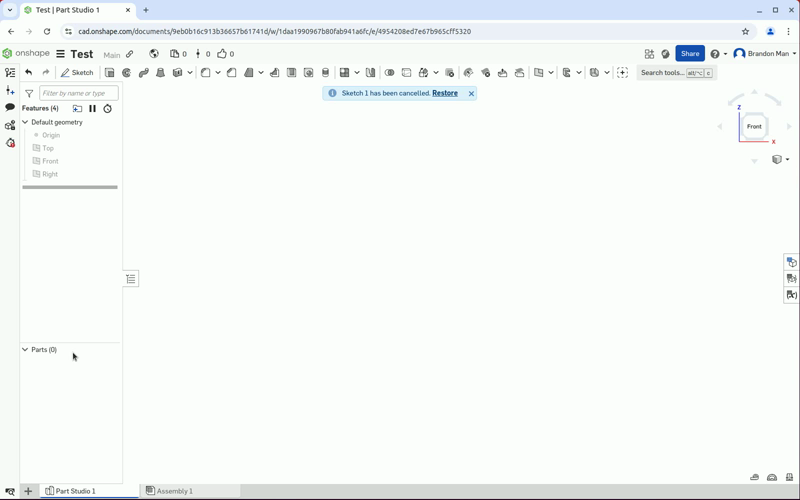
key_down(shift)
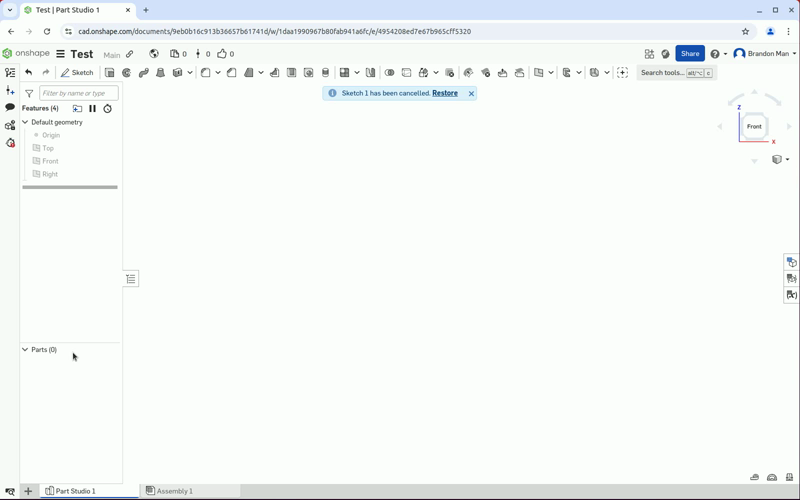
key(left)
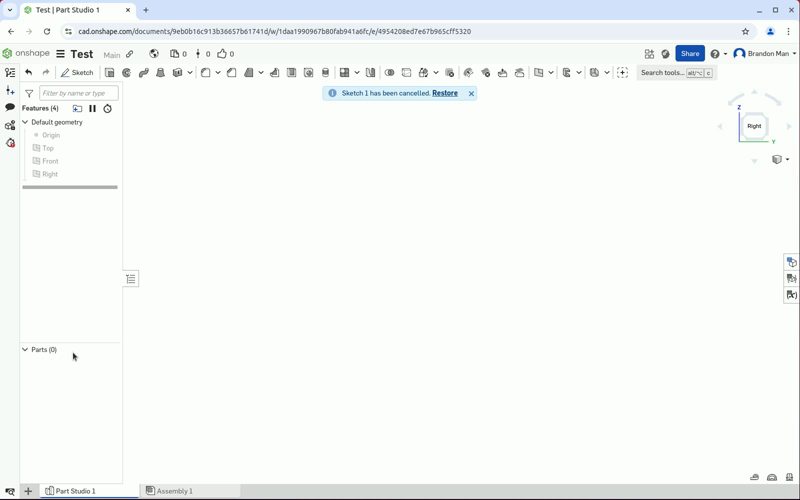
key_up(shift)
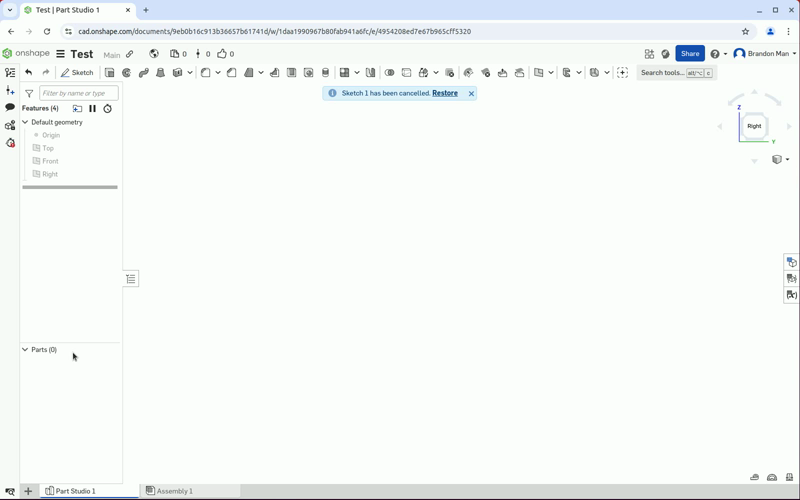
mouse_move(73, 352)
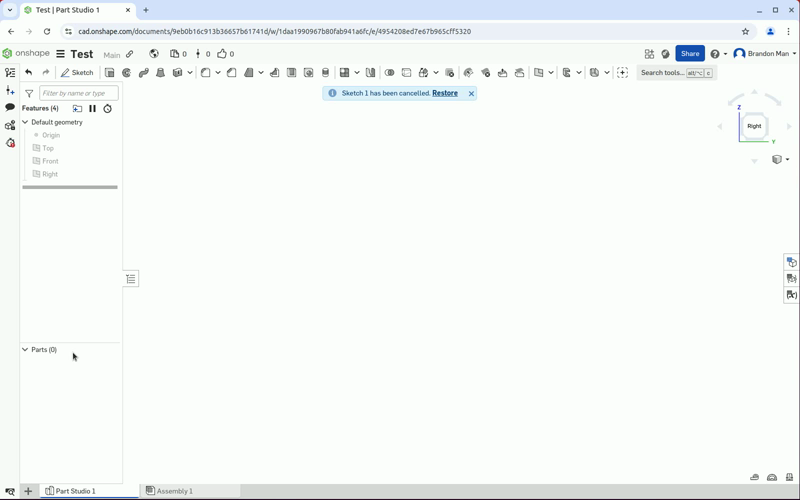
key(shift+y)
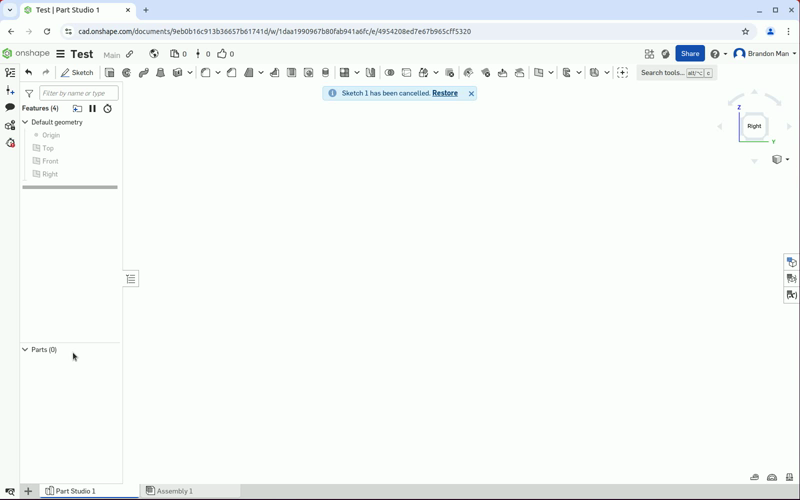
key(shift+s)
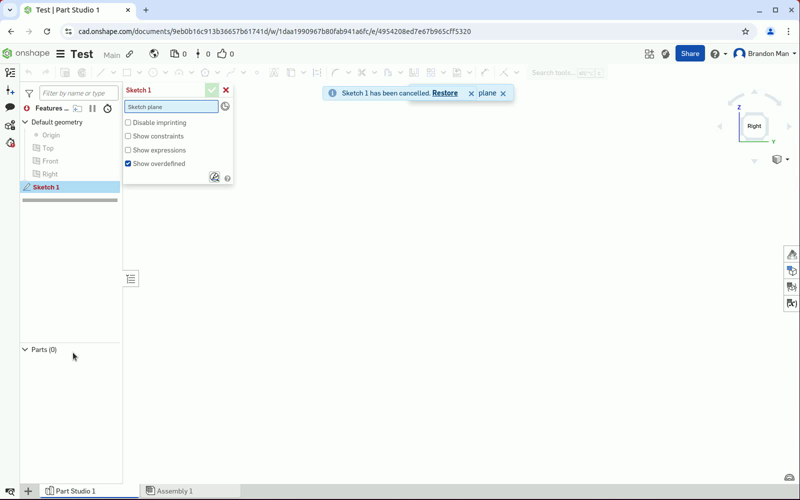
mouse_move(73, 176)
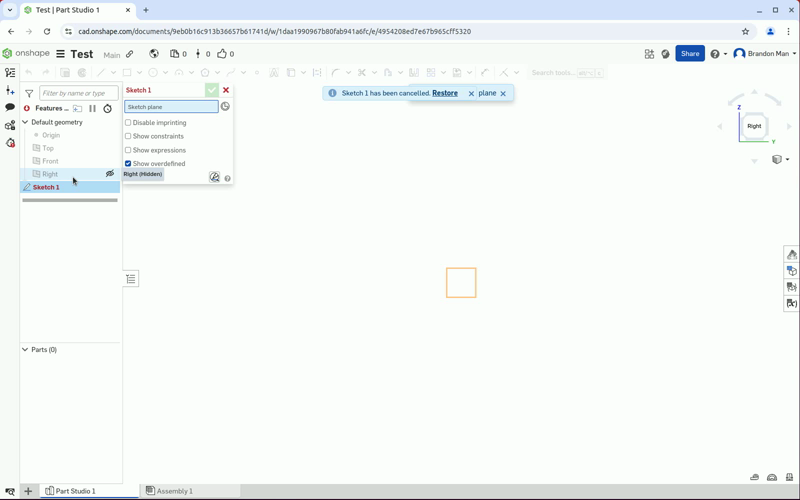
click(73, 176)
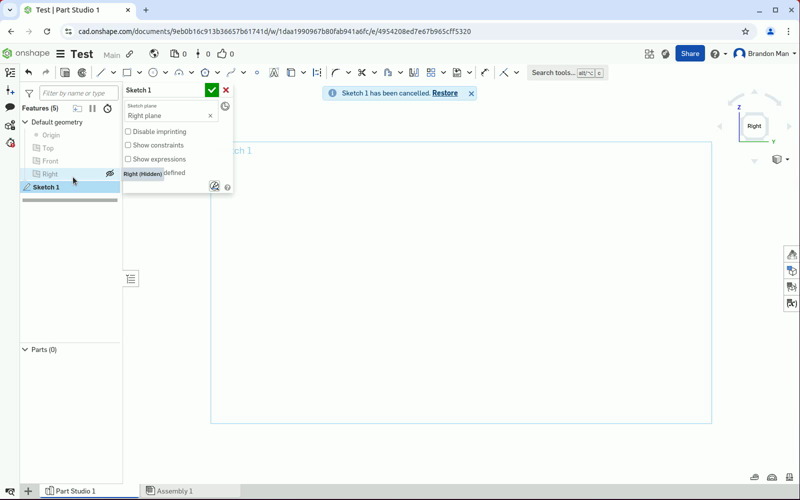
mouse_move(73, 352)
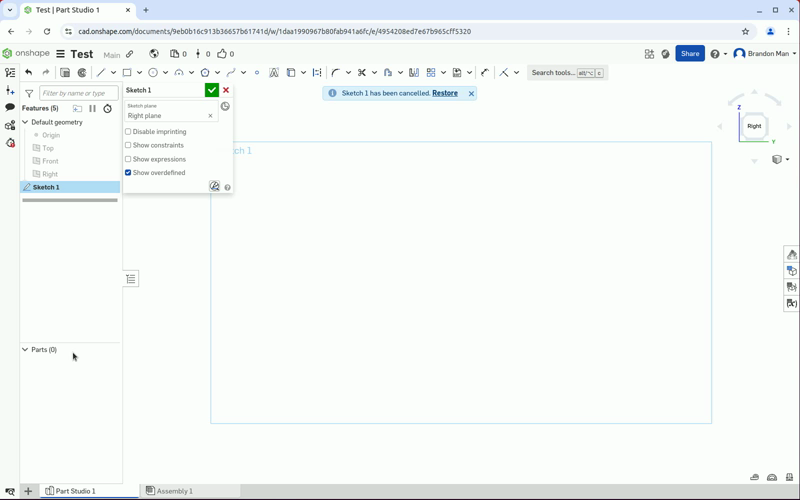
key(y)
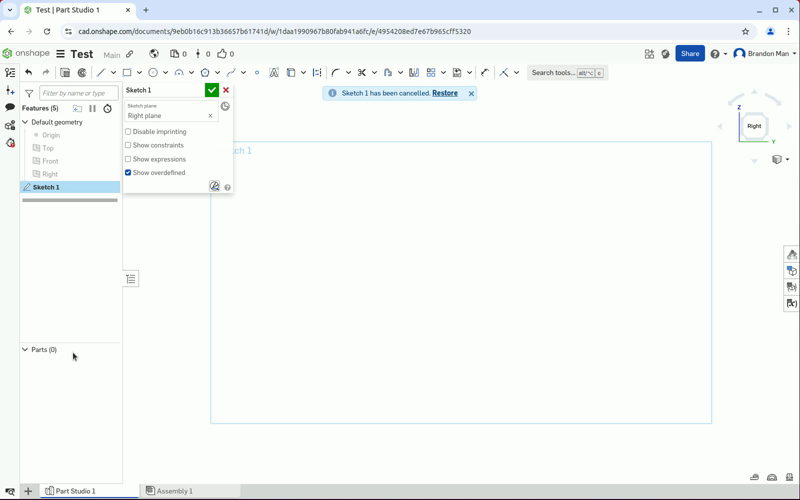
key(l)
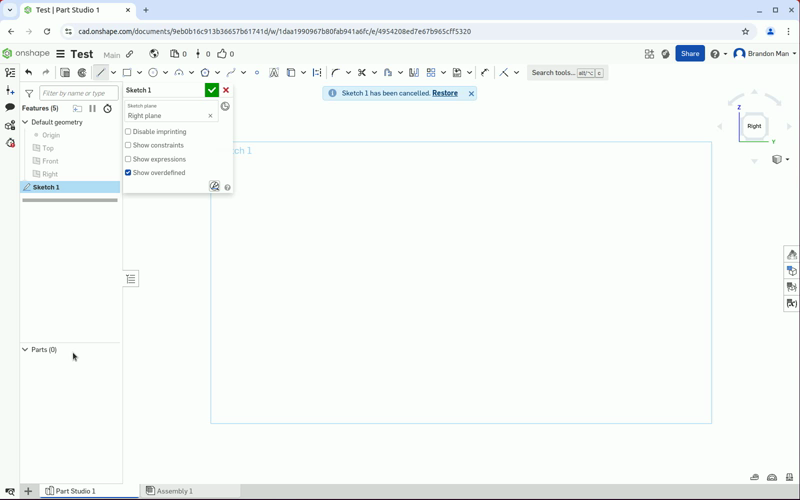
key_down(shift)
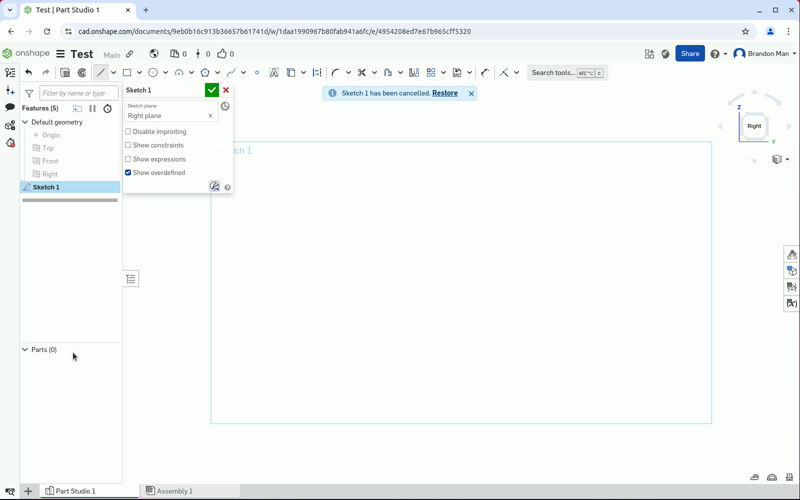
mouse_move(406, 328)
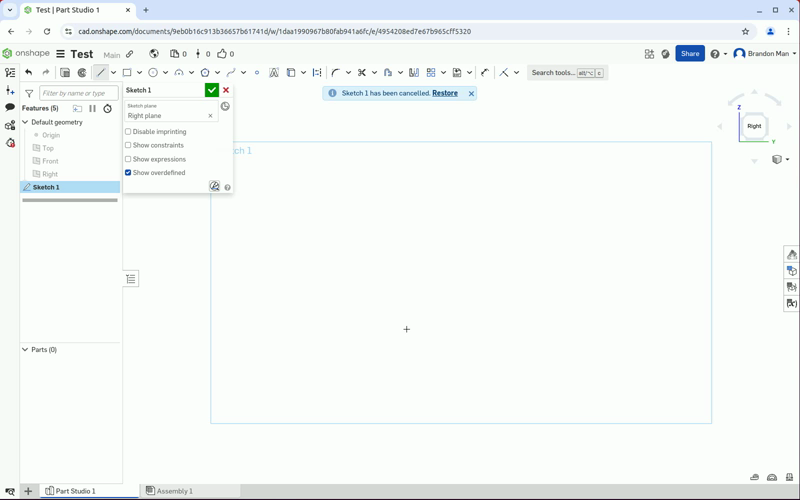
click(406, 328)
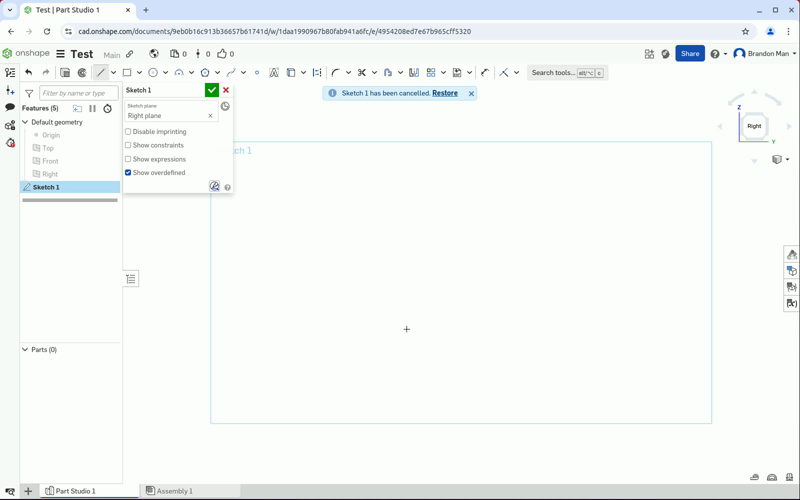
key_up(shift)
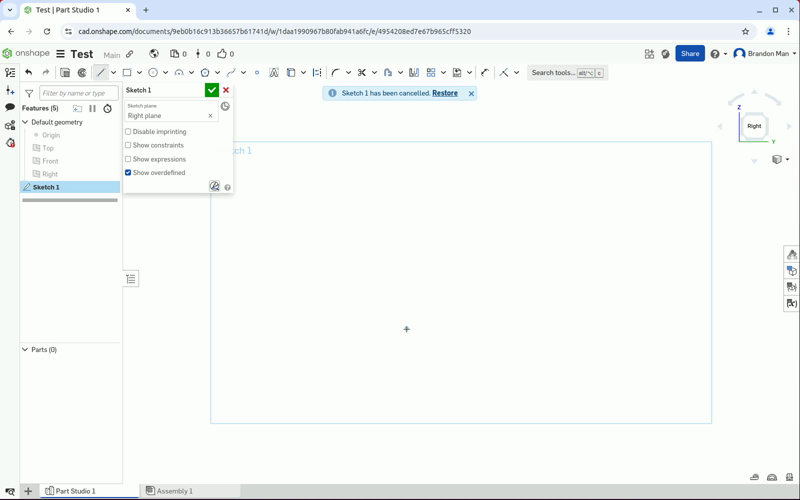
key_down(shift)
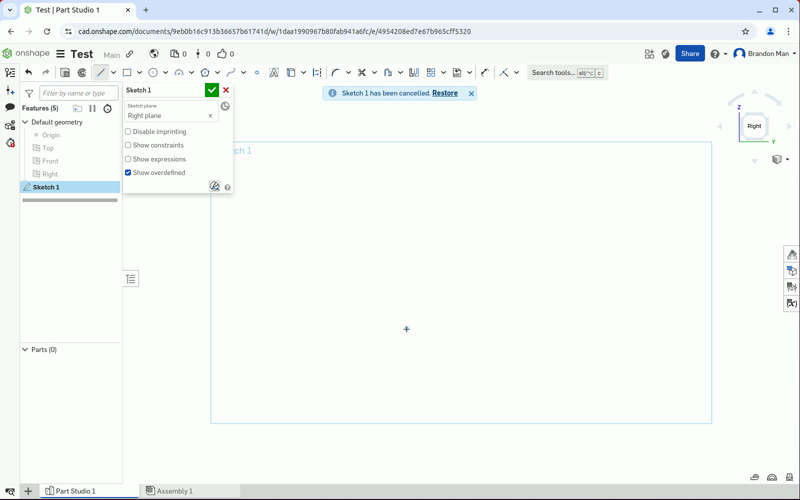
mouse_move(514, 328)
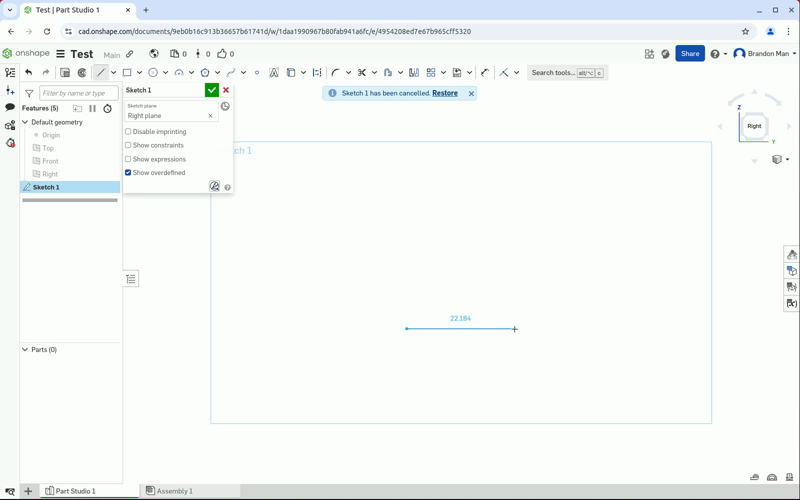
click(514, 328)
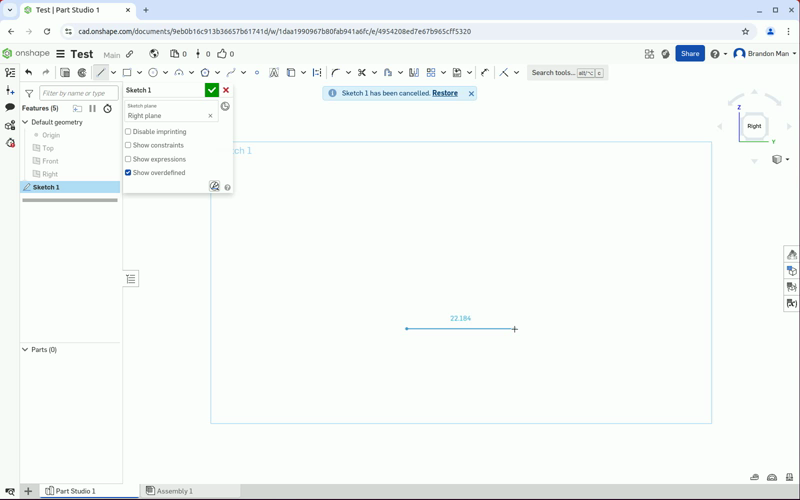
key_up(shift)
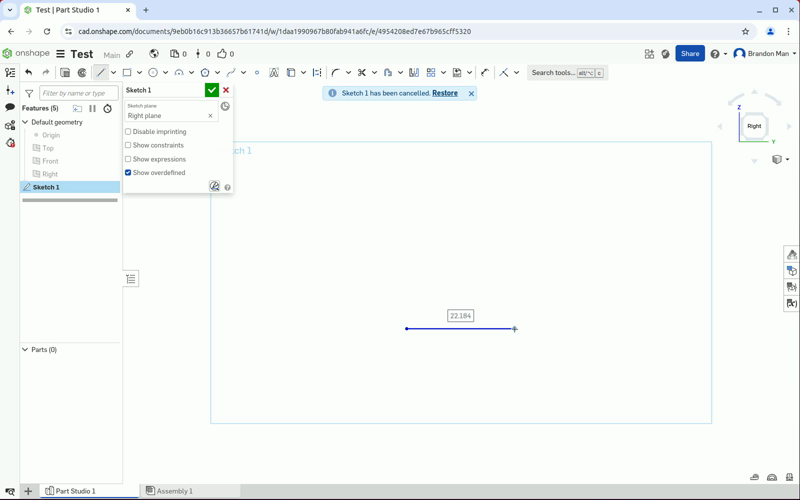
key_down(shift)
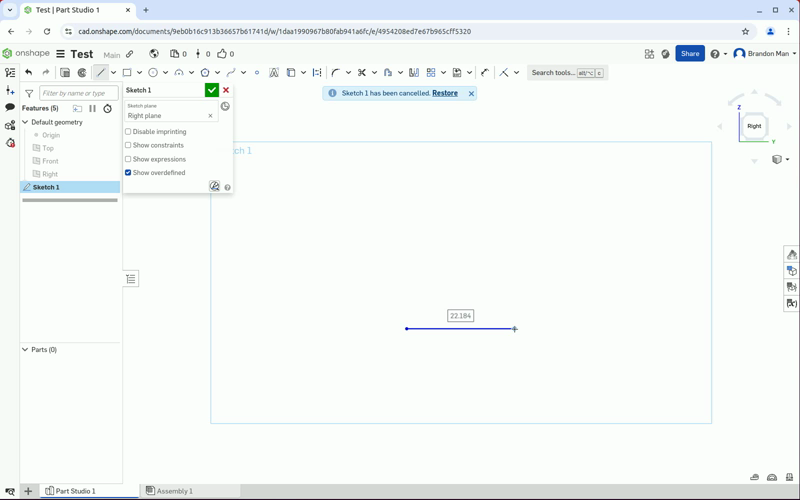
mouse_move(514, 236)
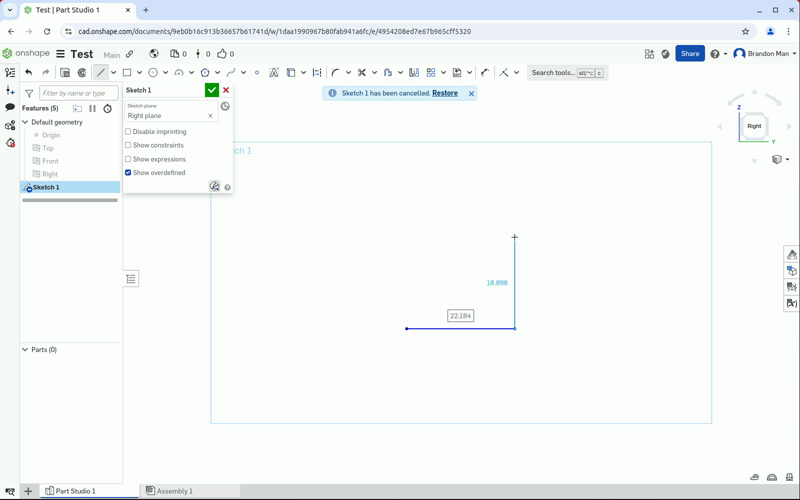
click(514, 236)
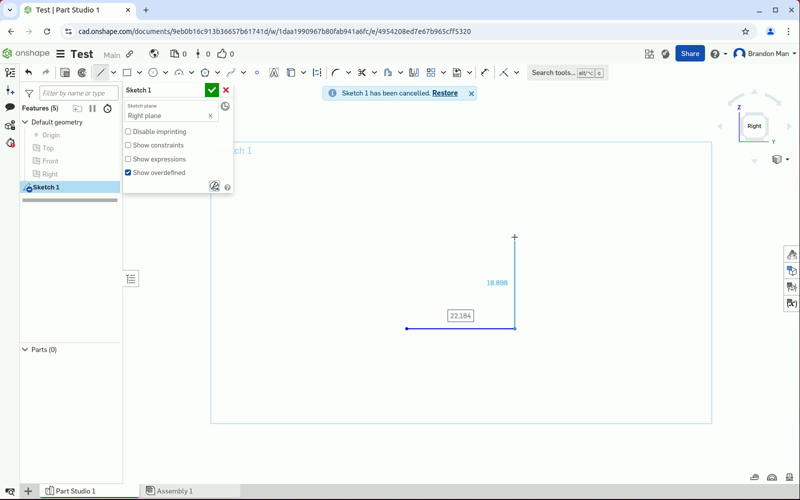
key_up(shift)
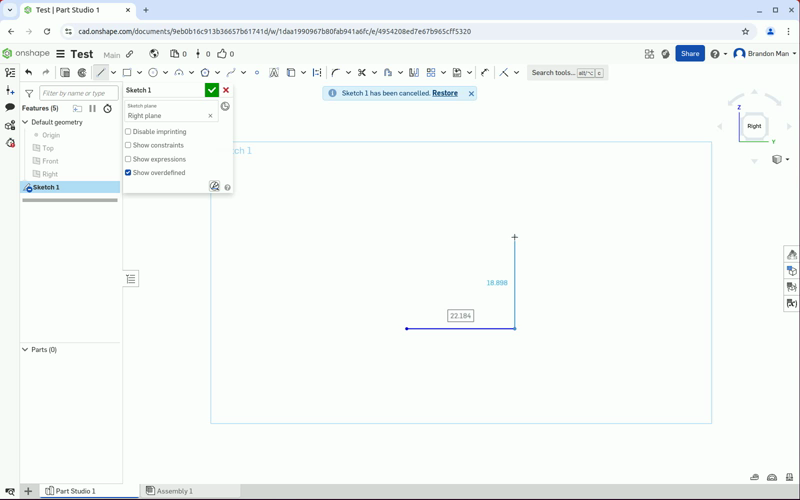
key_down(shift)
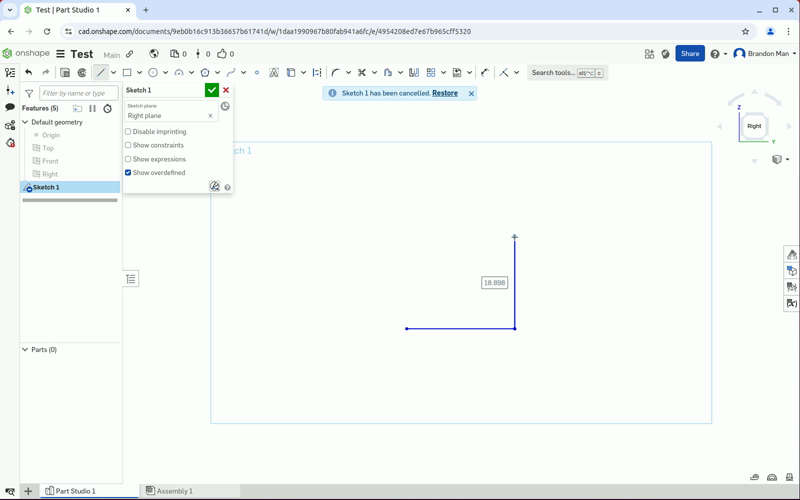
mouse_move(406, 236)
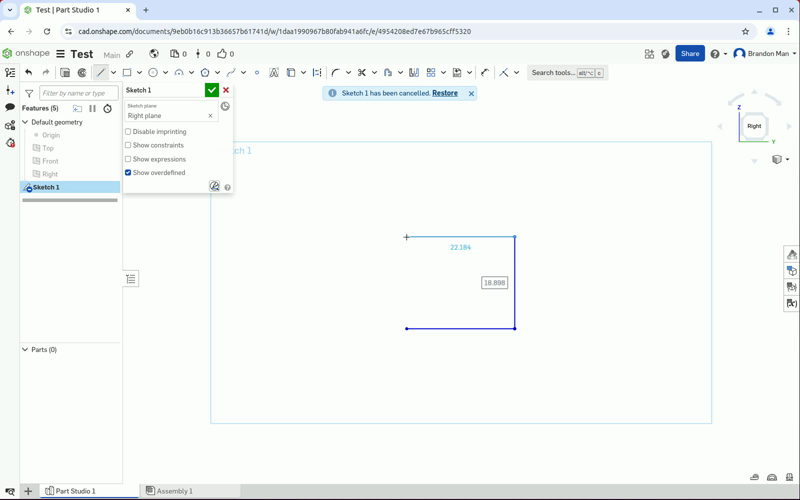
click(406, 236)
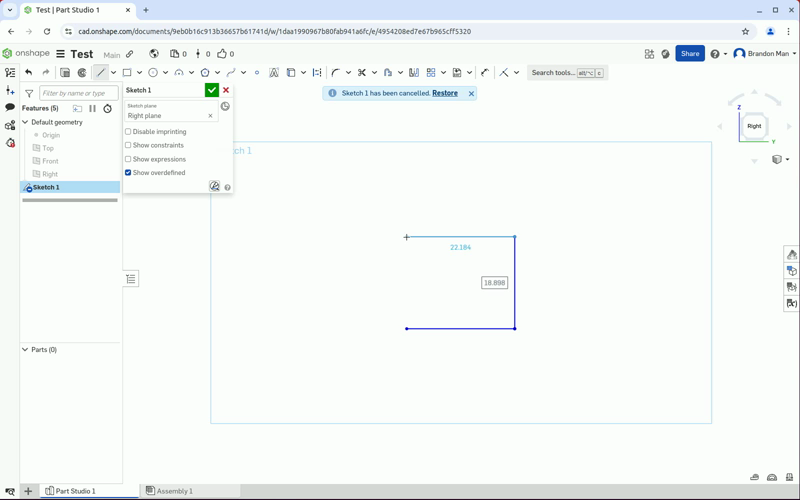
key_up(shift)
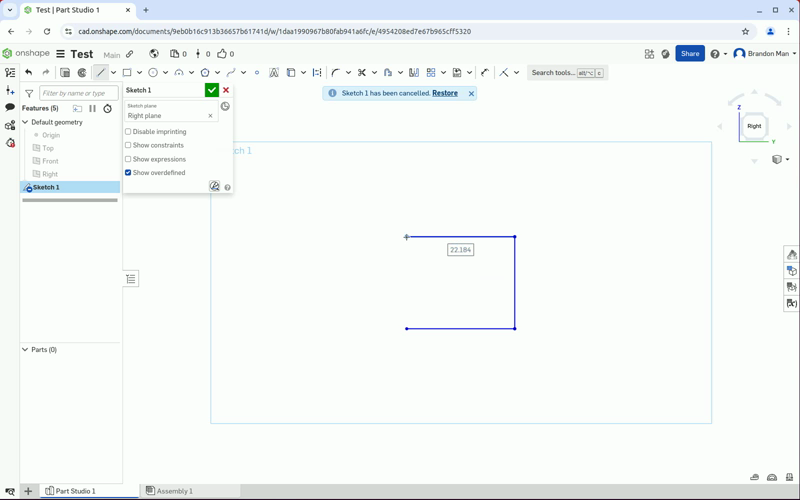
key_down(shift)
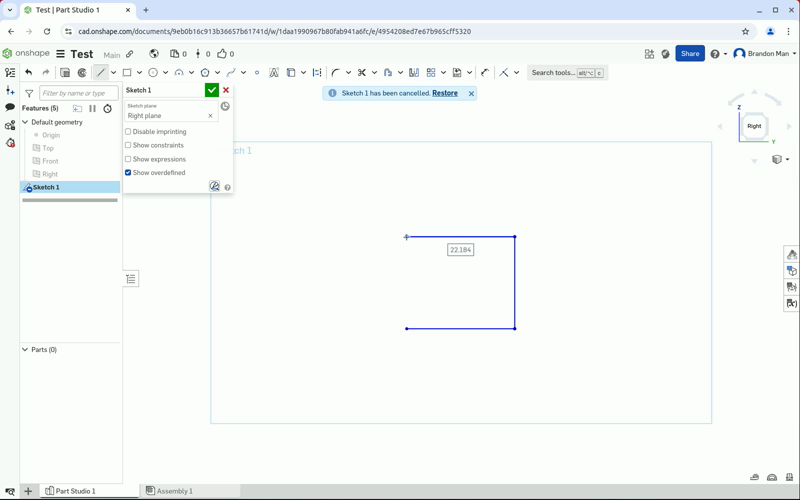
mouse_move(406, 328)
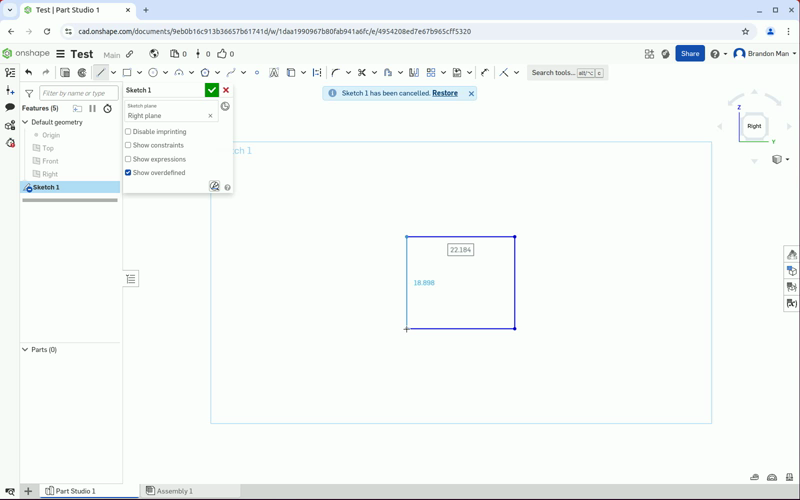
key_up(shift)
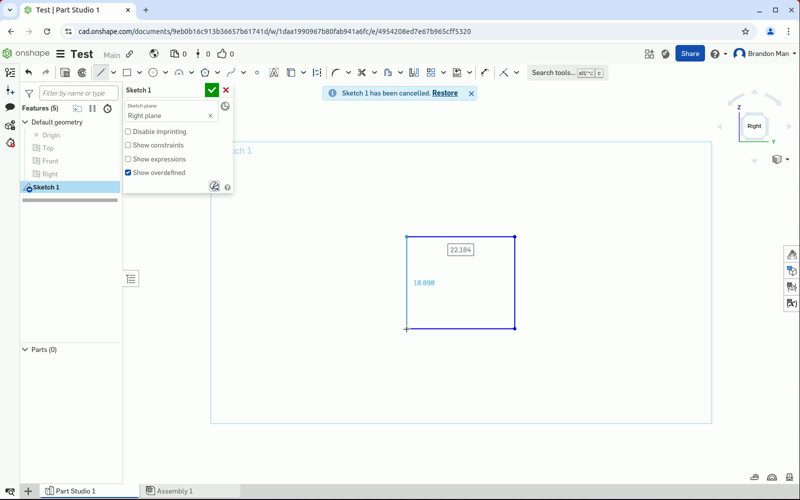
click(406, 328)
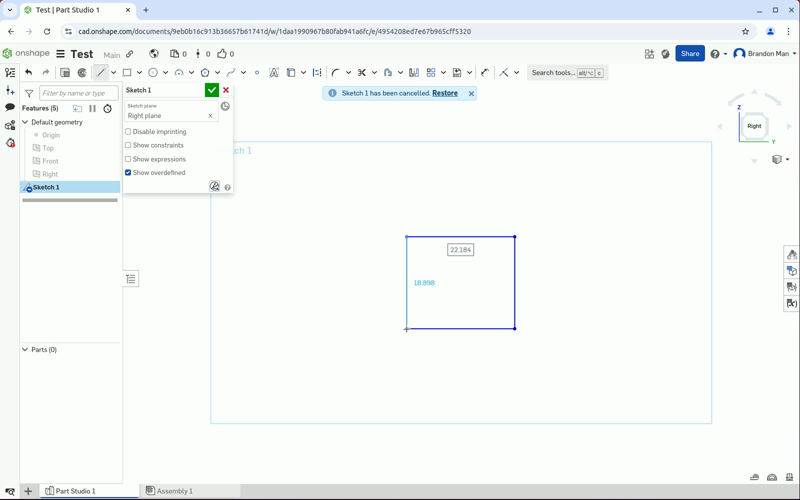
key(esc)
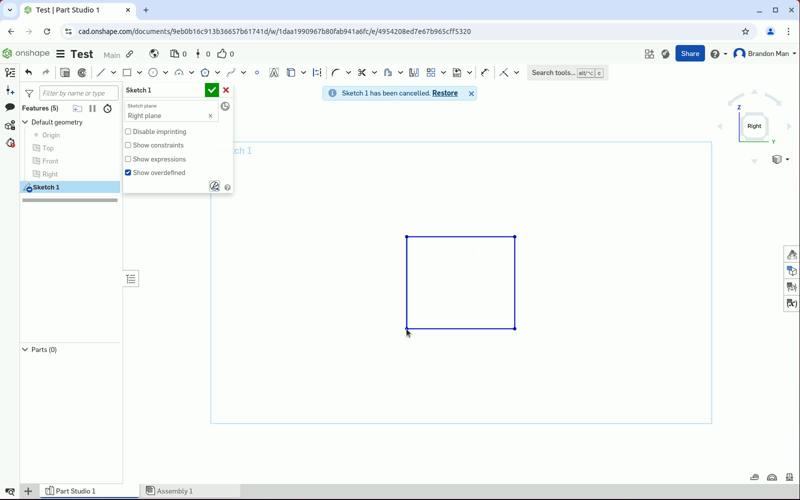
mouse_move(460, 281)
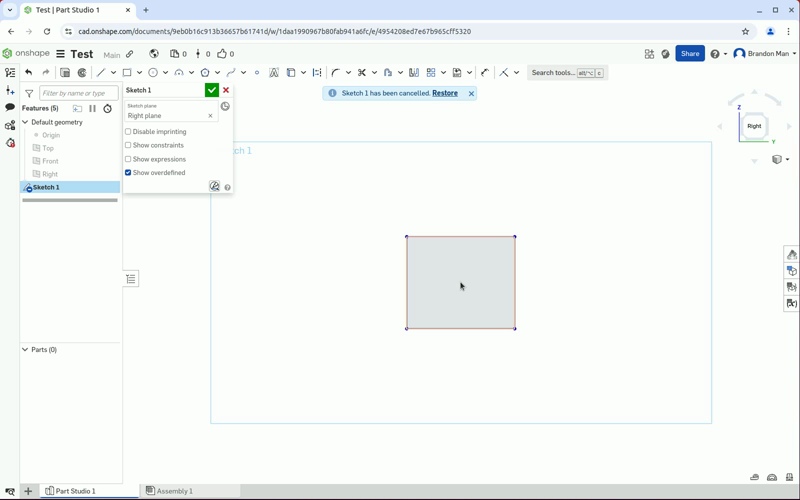
click(460, 281)
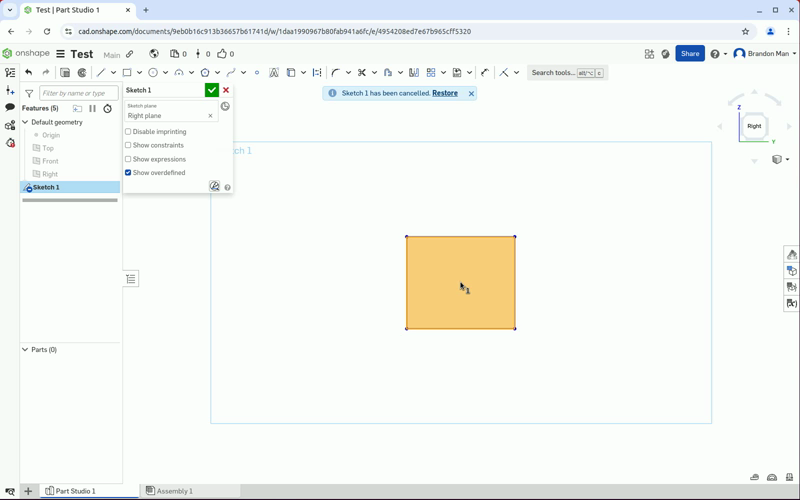
mouse_move(73, 352)
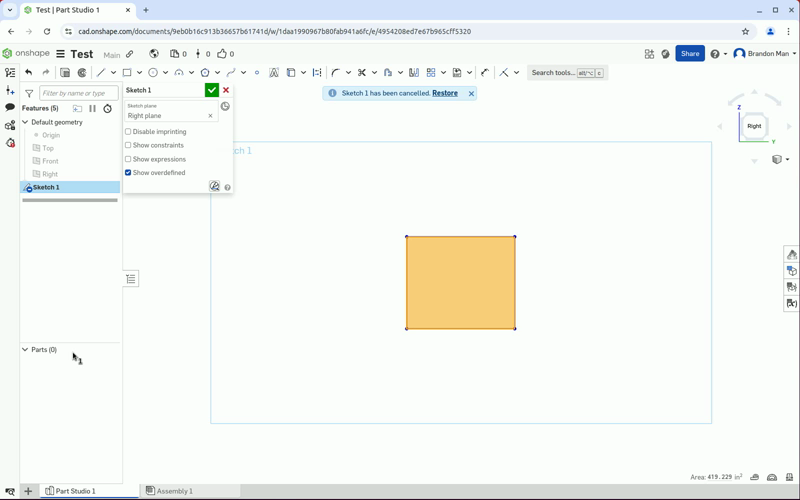
key(shift+y)
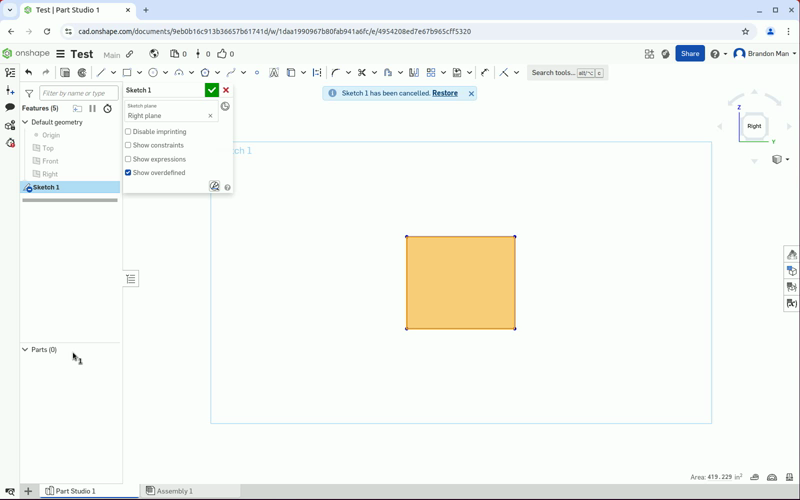
key(shift+e)
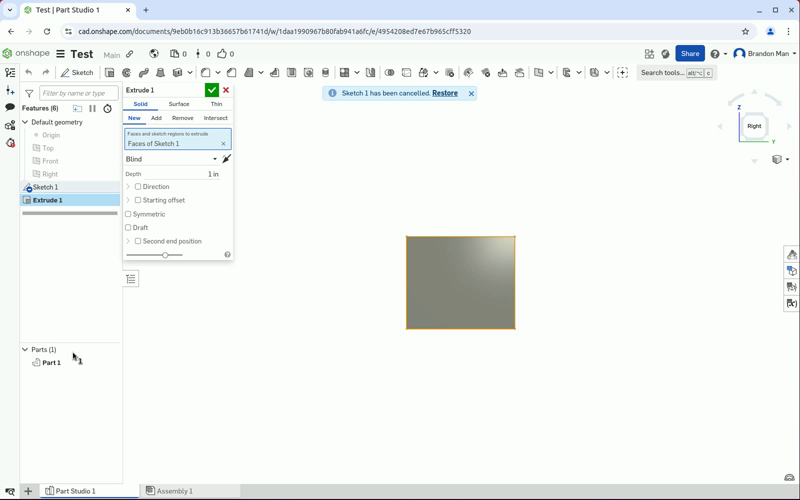
mouse_move(143, 106)
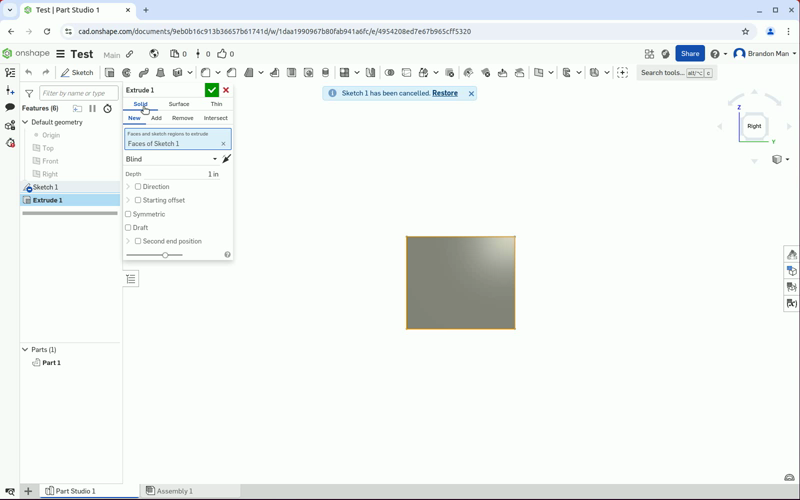
click(143, 106)
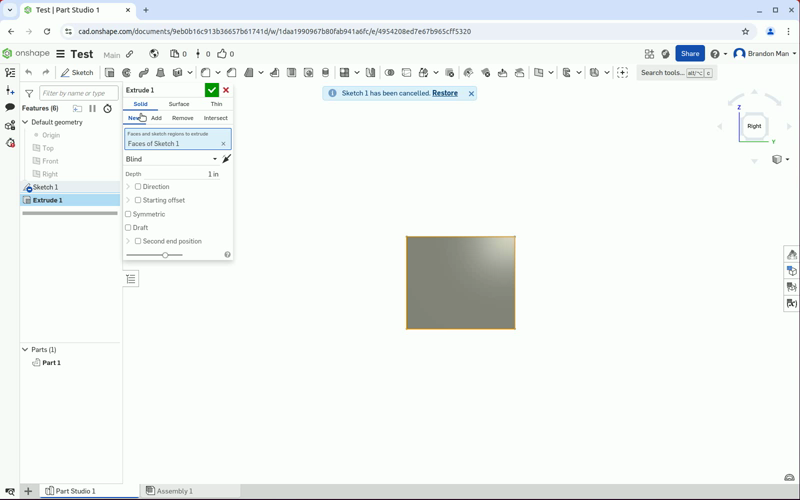
mouse_move(137, 120)
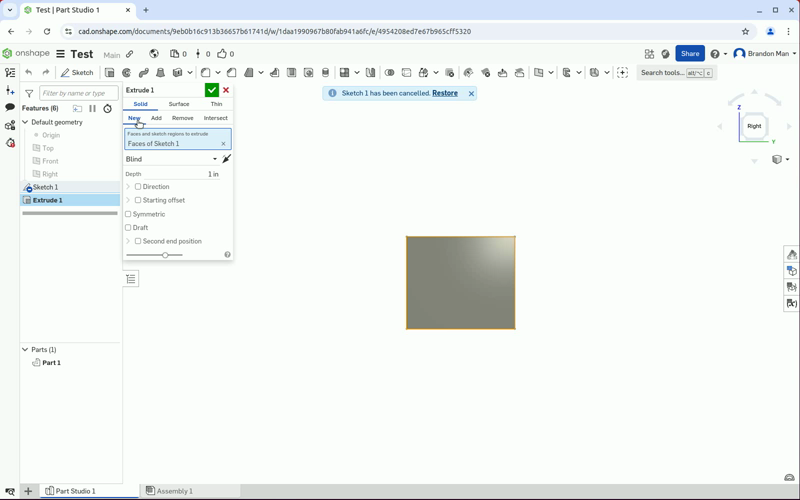
click(137, 120)
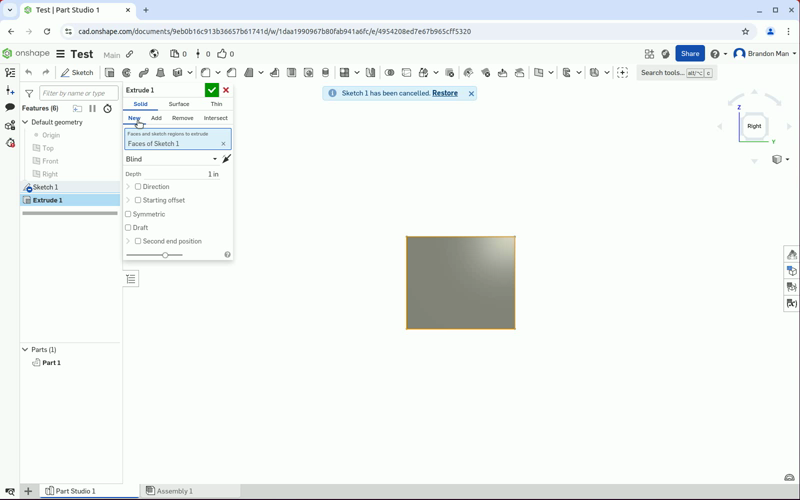
key(tab, 4)
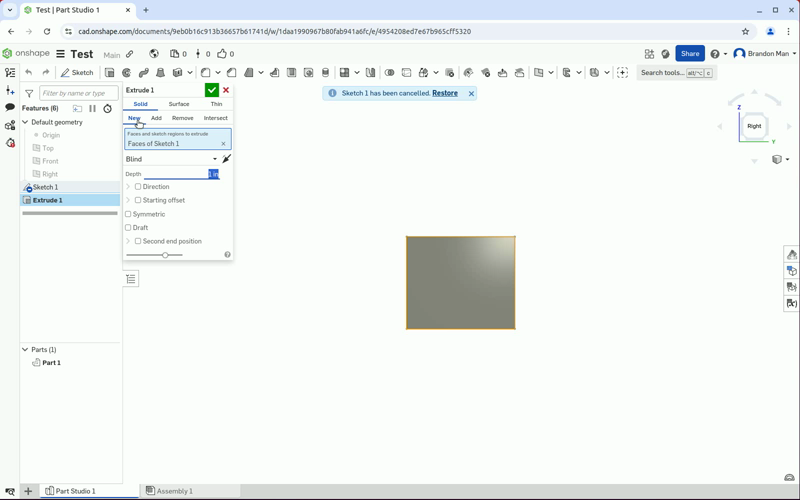
text(2.166)
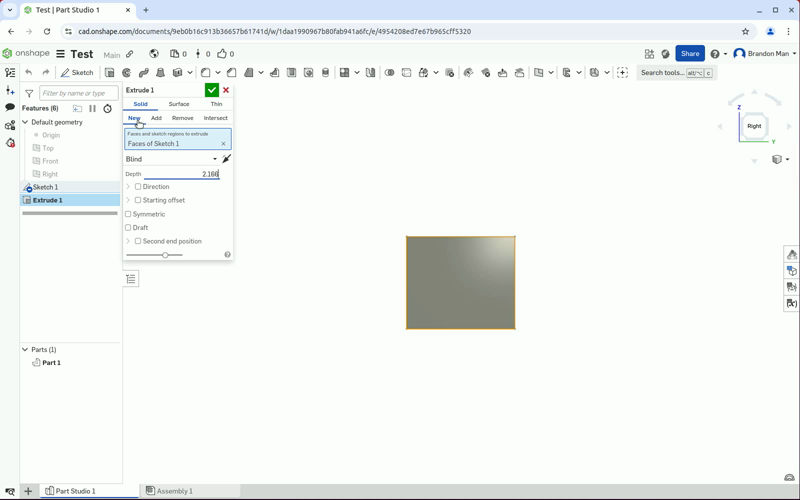
key(enter)
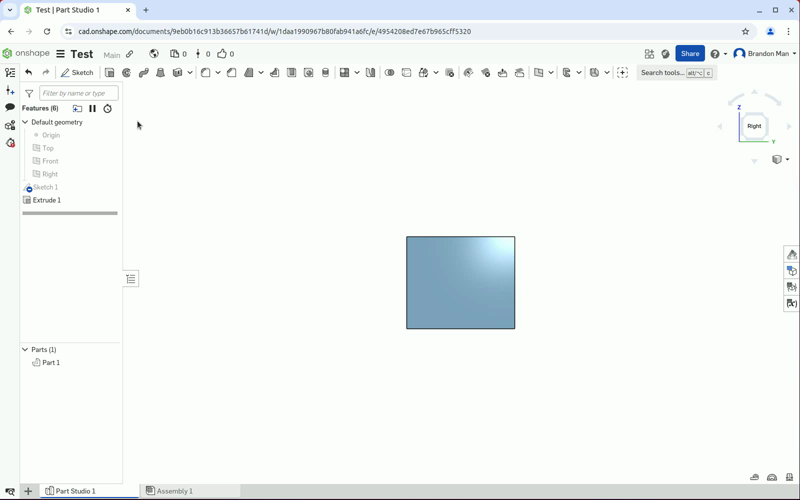
key(shift+h)
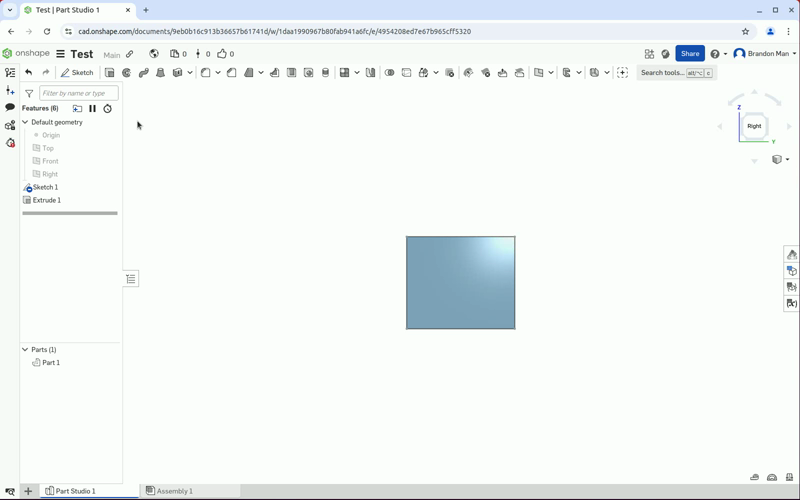
key(shift+h)
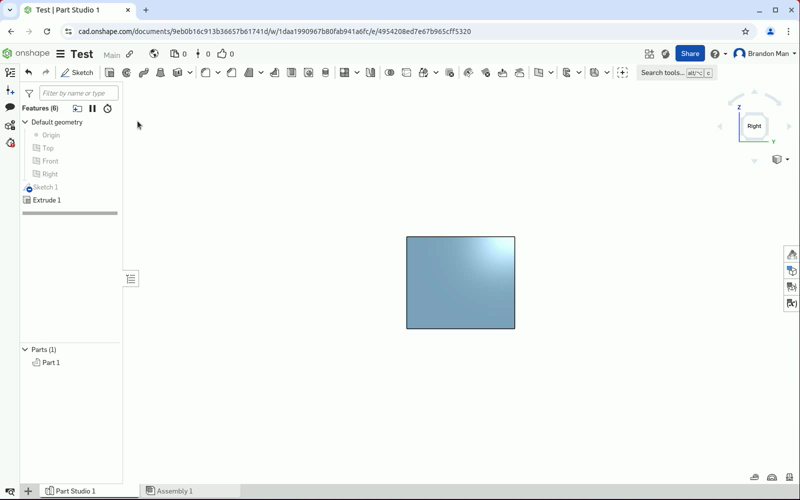
mouse_move(73, 189)
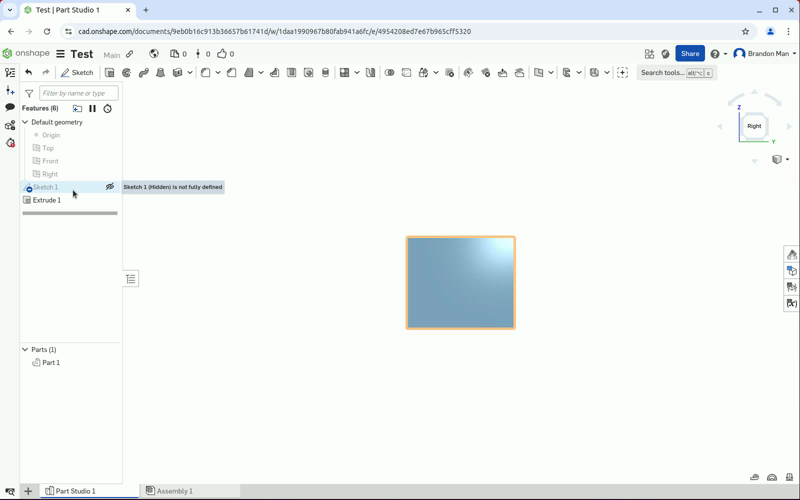
click(73, 189)
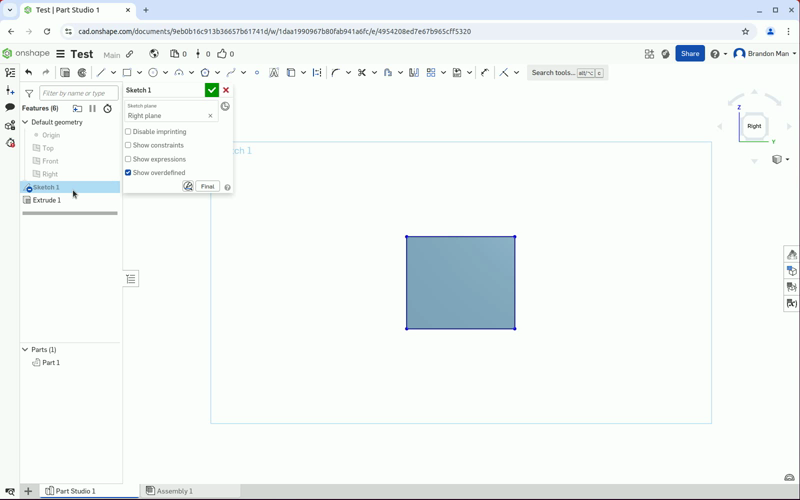
mouse_move(229, 92)
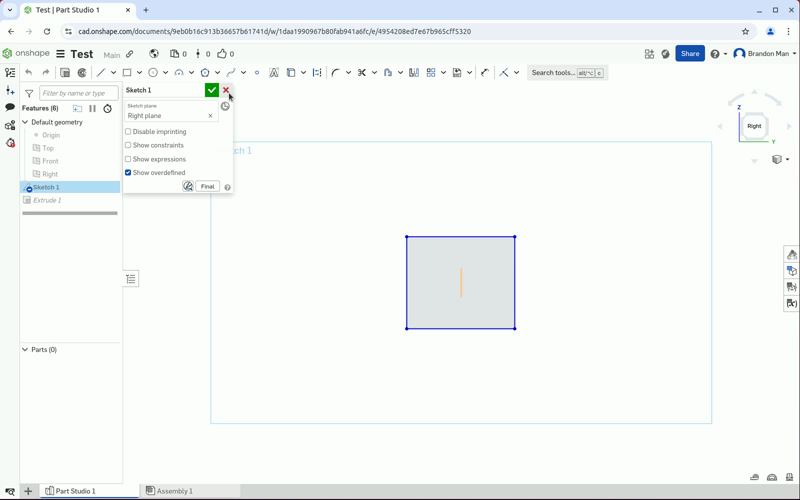
click(229, 92)
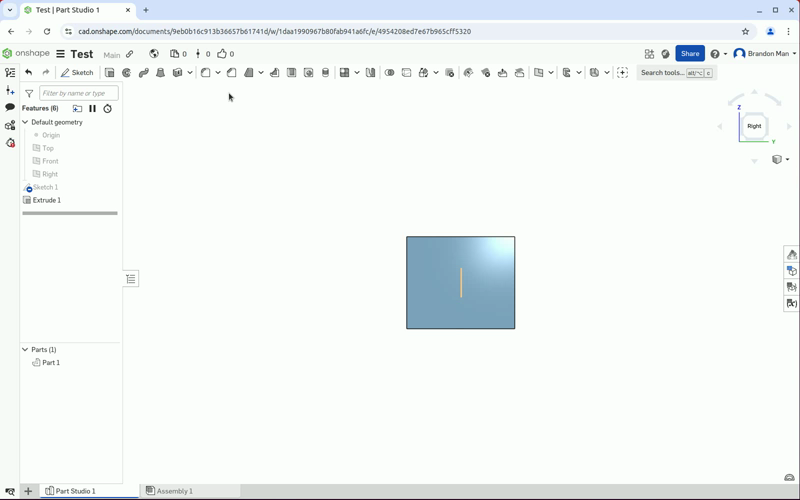
mouse_move(541, 75)
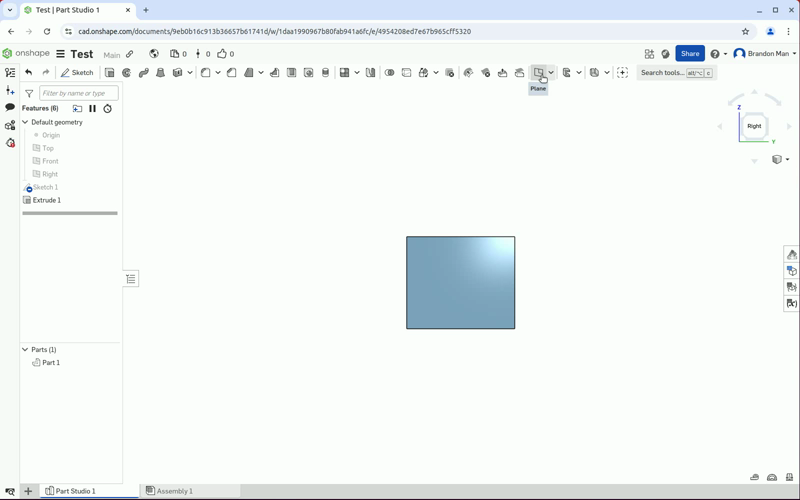
click(541, 75)
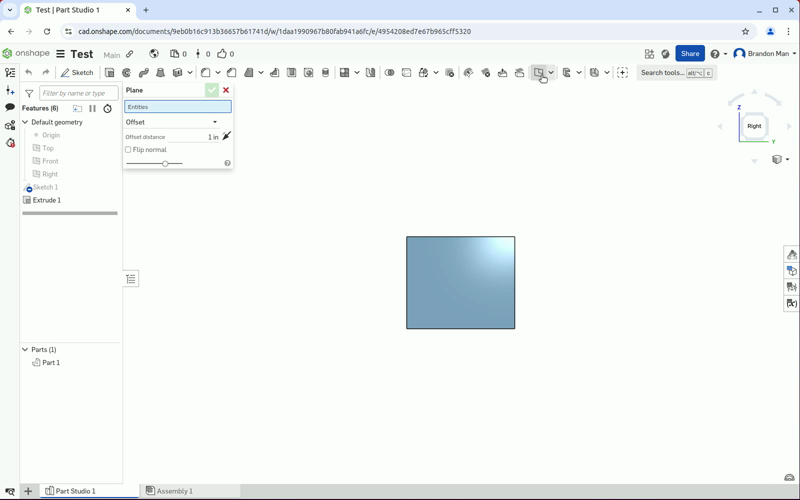
mouse_move(73, 176)
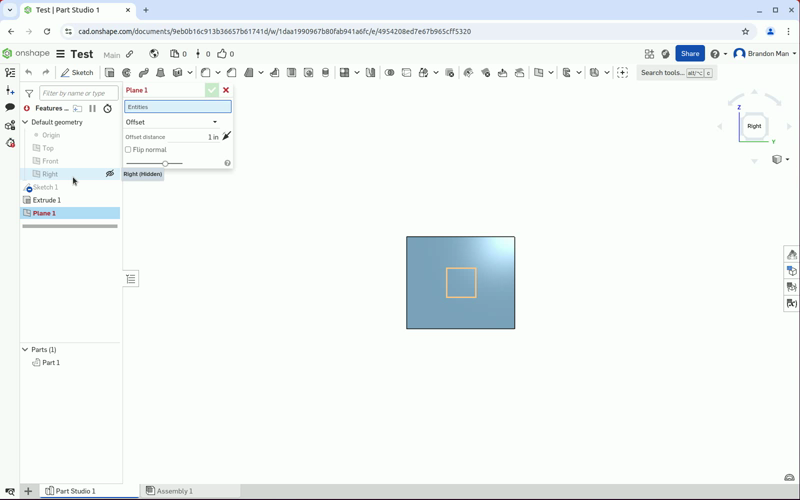
click(73, 176)
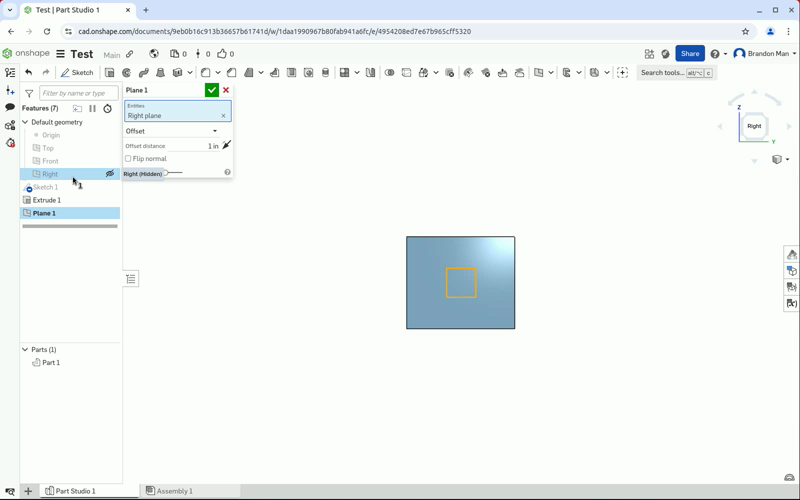
key(tab, 2)
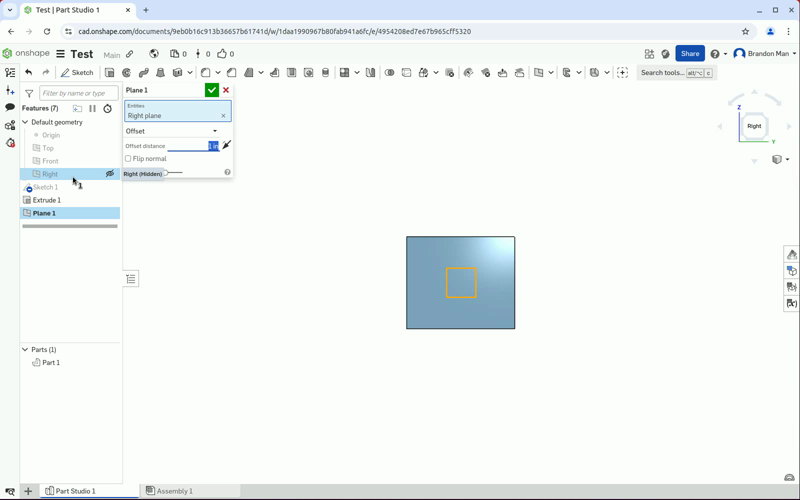
text(2.157)
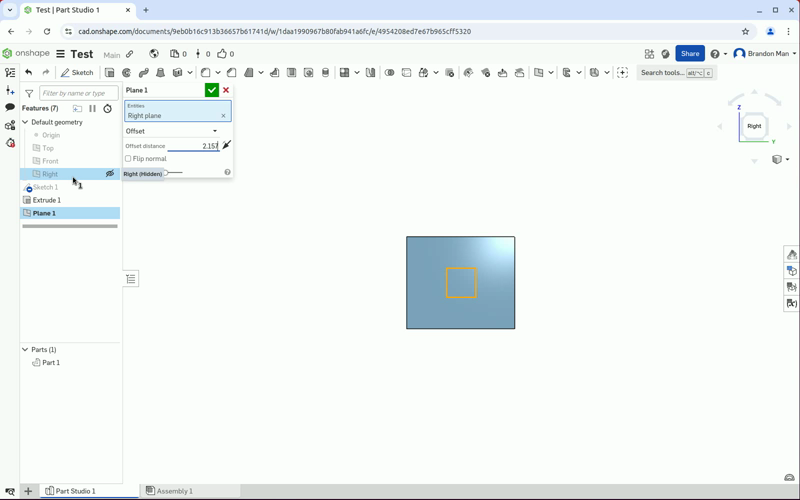
key(enter, 2)
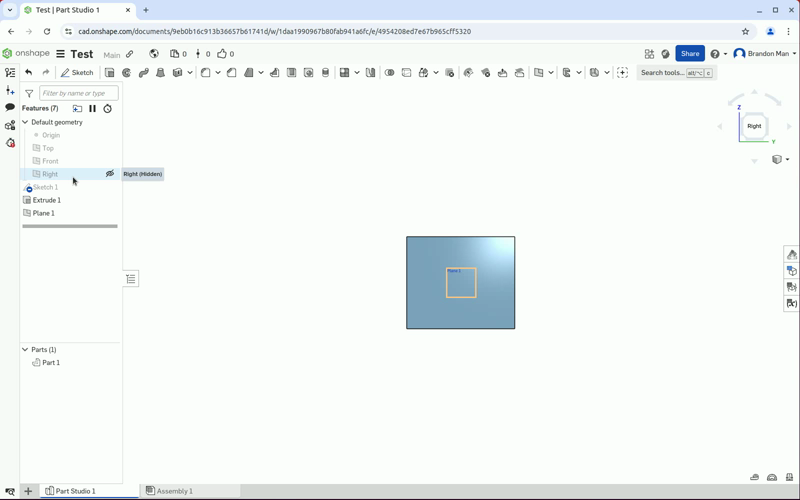
key(shift+s)
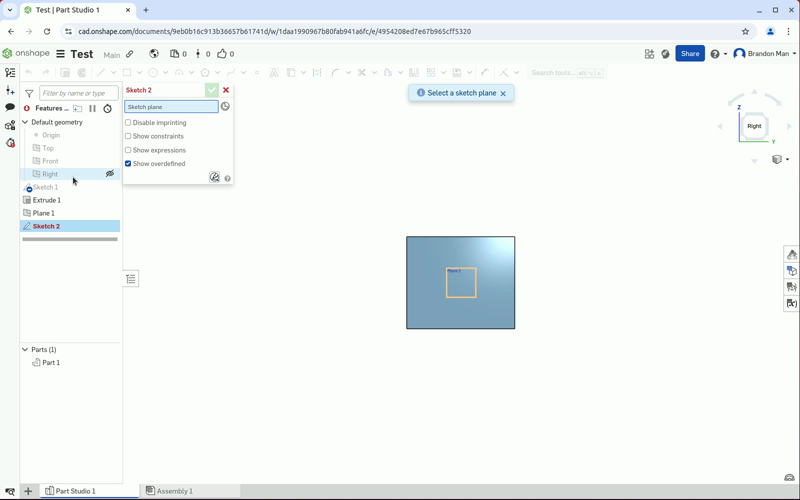
mouse_move(73, 215)
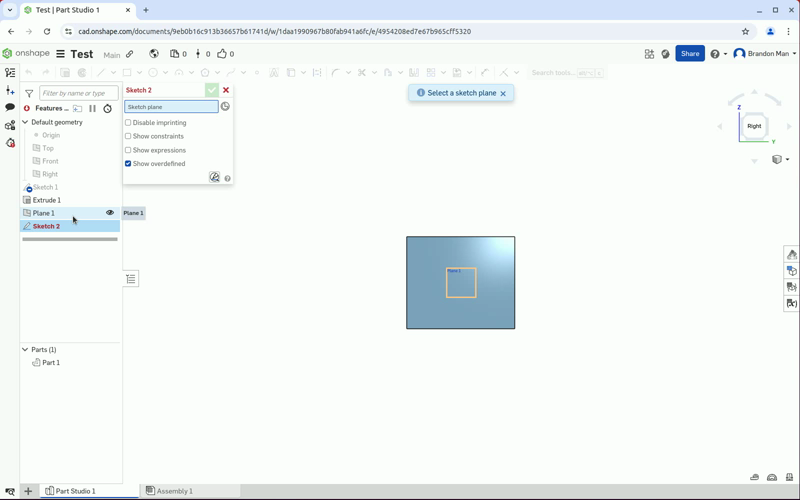
click(73, 215)
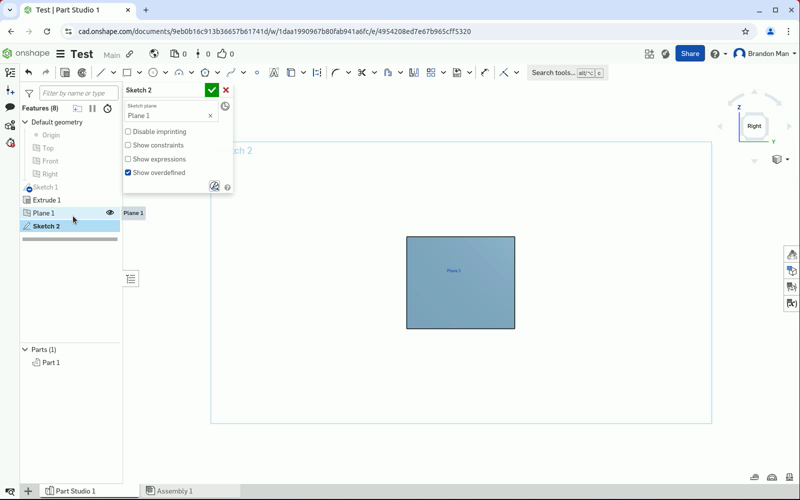
mouse_move(73, 352)
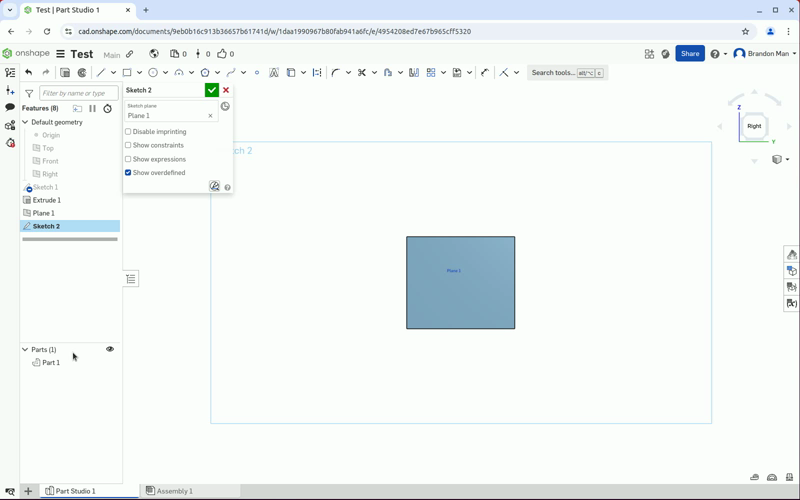
key(y)
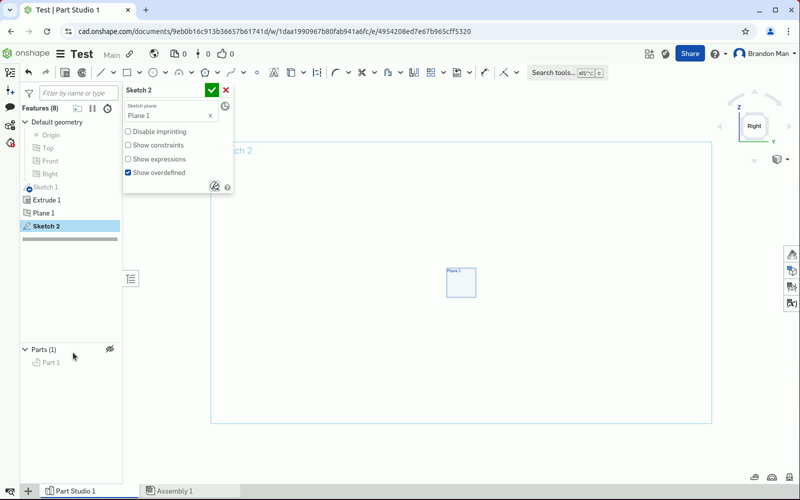
key(a)
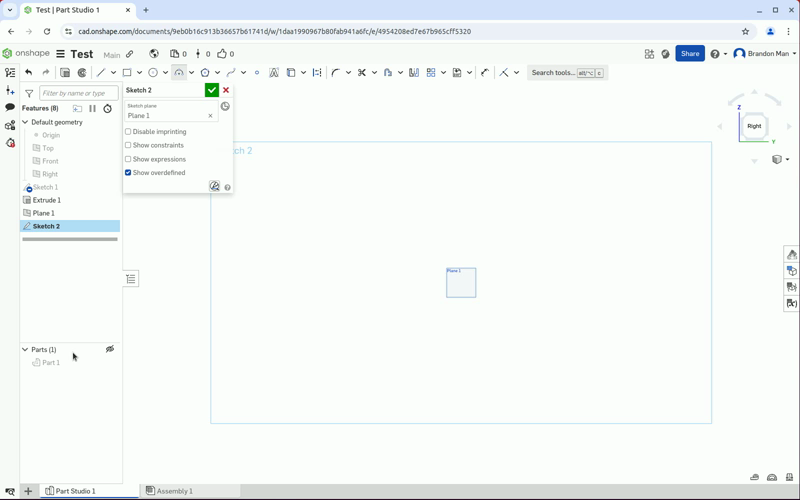
key_down(shift)
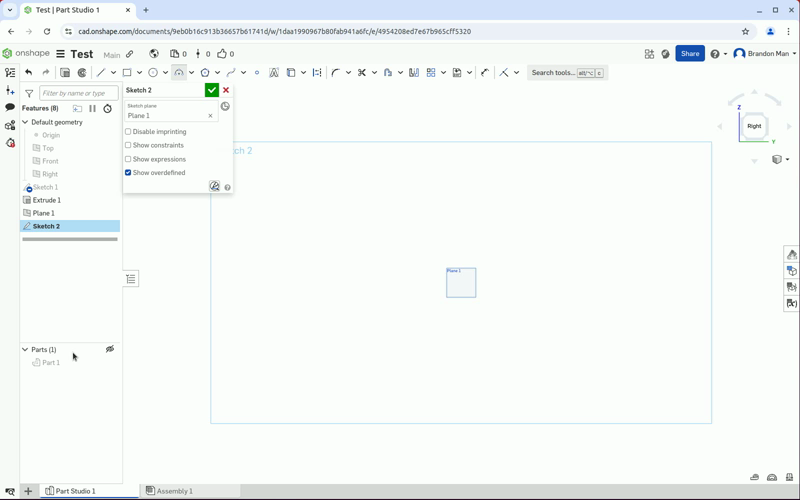
mouse_move(406, 319)
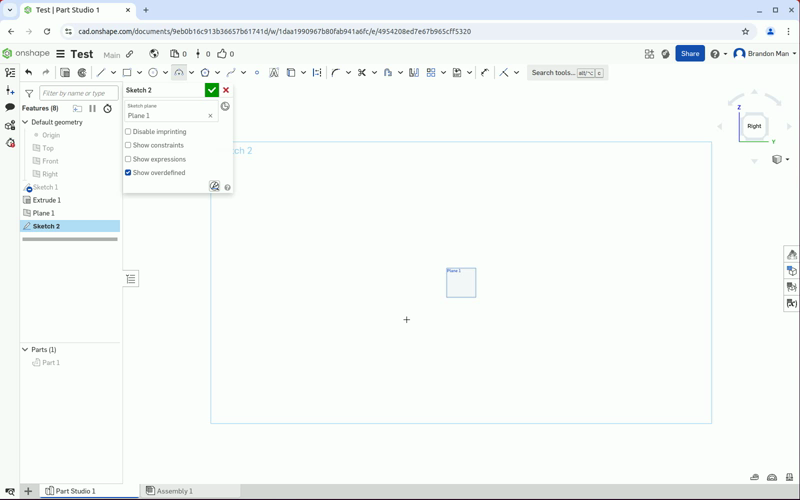
click(406, 319)
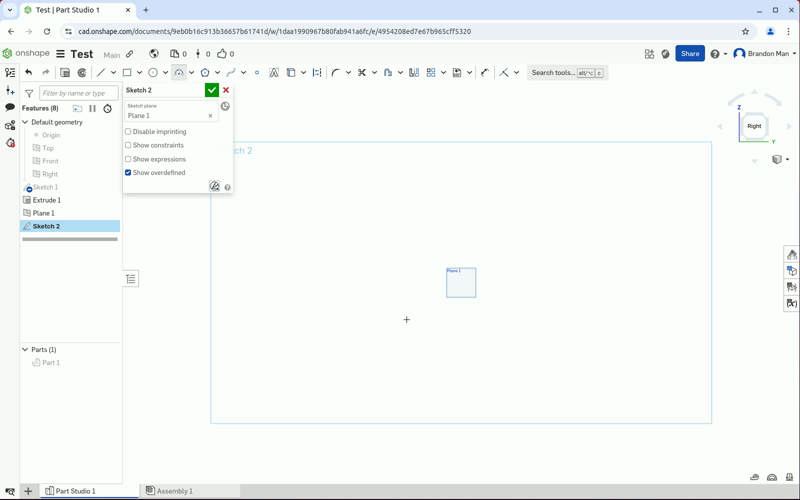
key_up(shift)
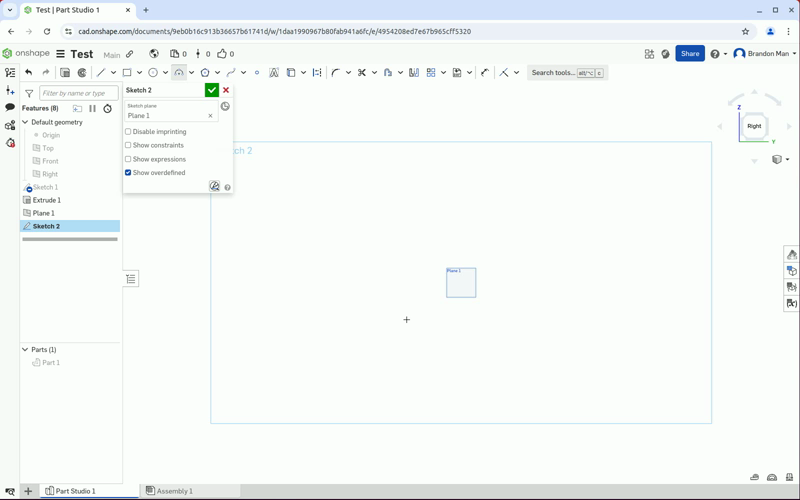
key_down(shift)
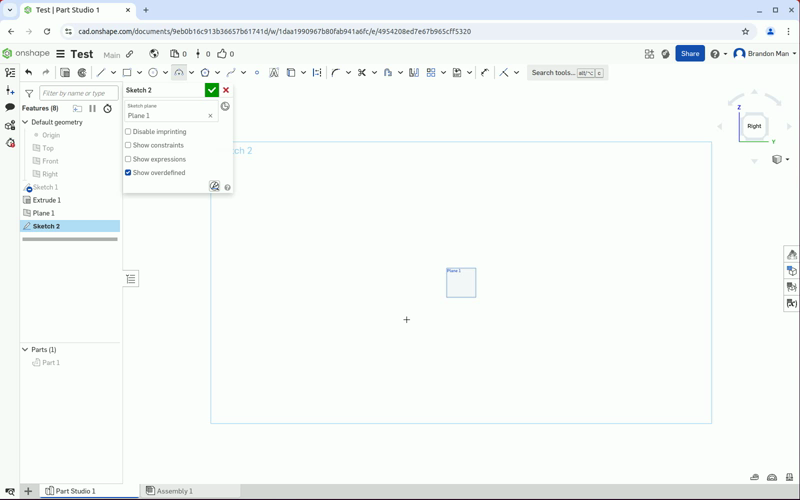
mouse_move(417, 329)
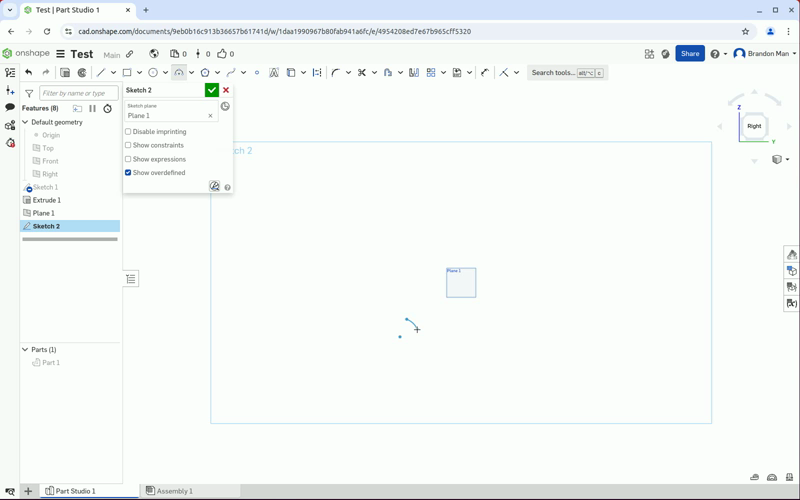
click(417, 329)
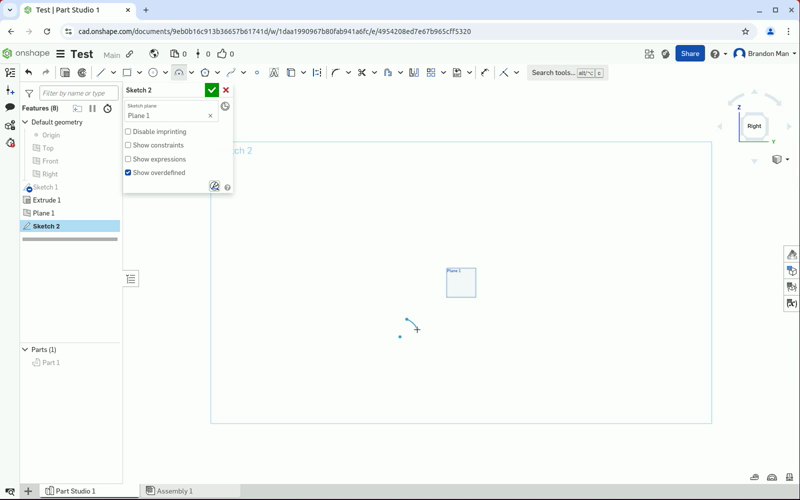
mouse_move(409, 326)
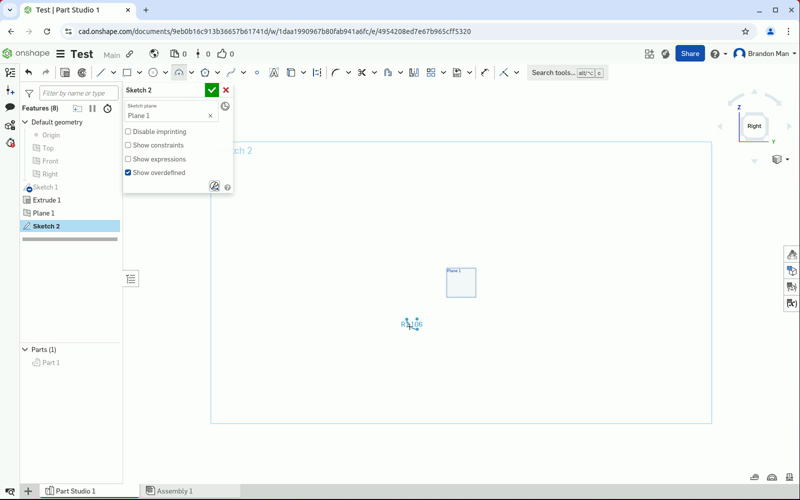
click(409, 326)
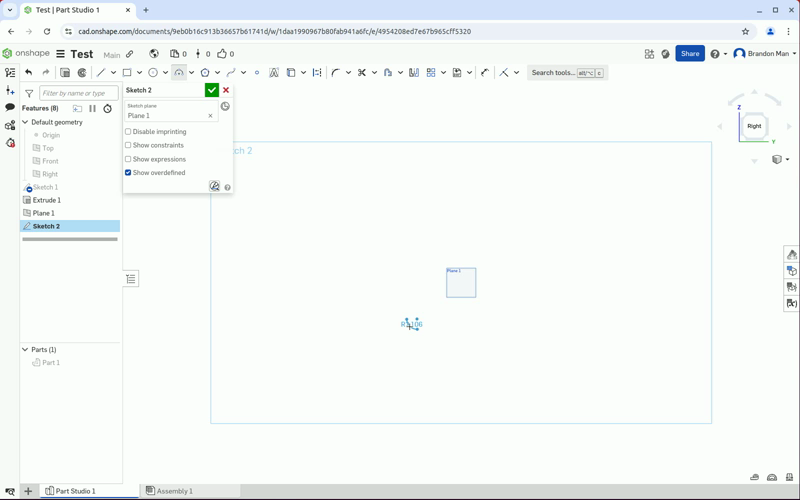
key_up(shift)
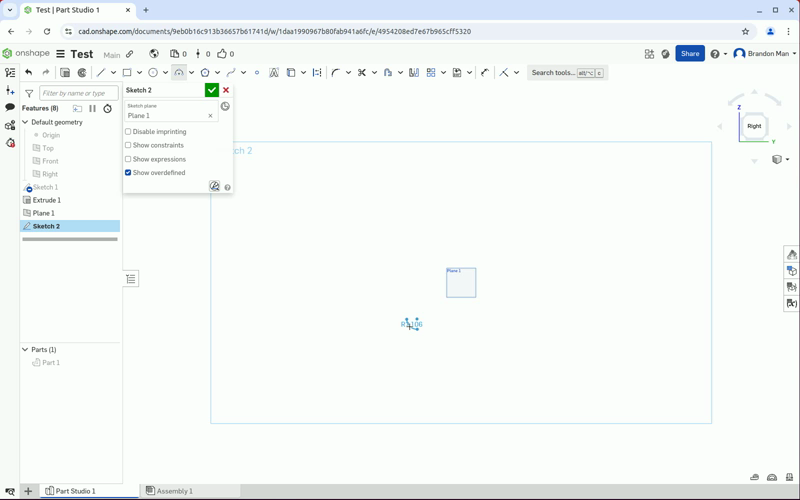
key(esc)
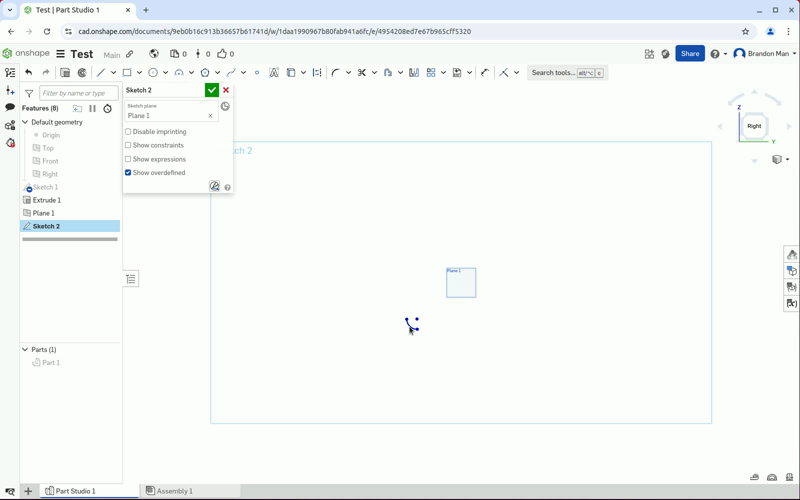
key(l)
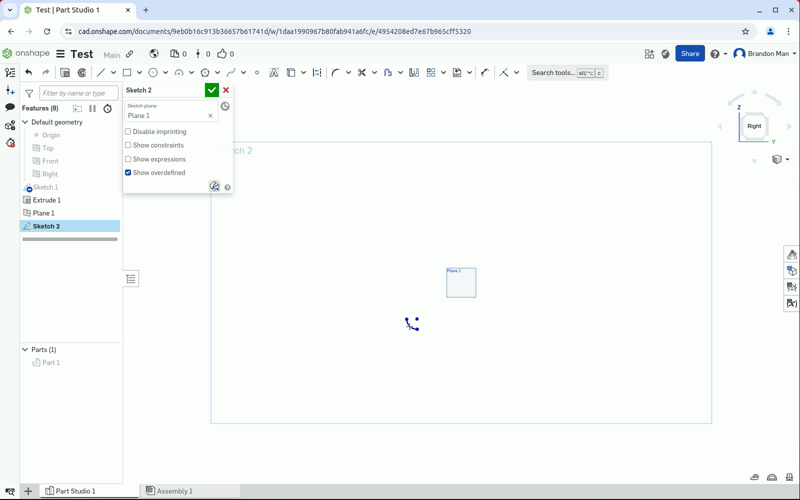
mouse_move(417, 329)
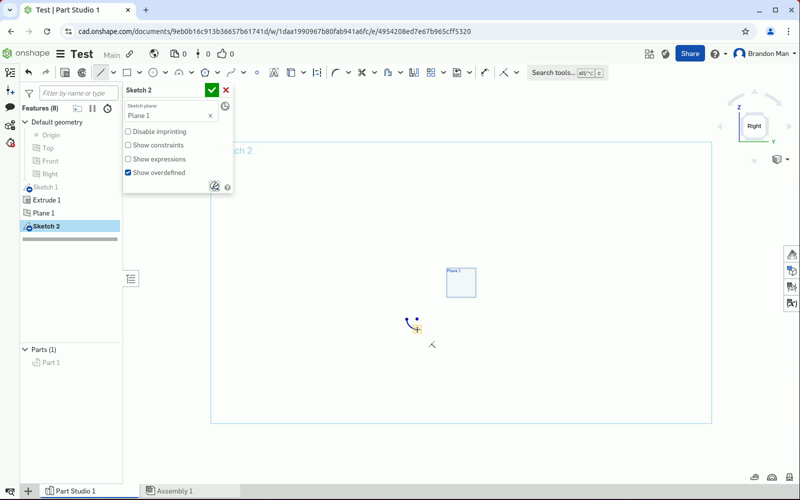
click(417, 329)
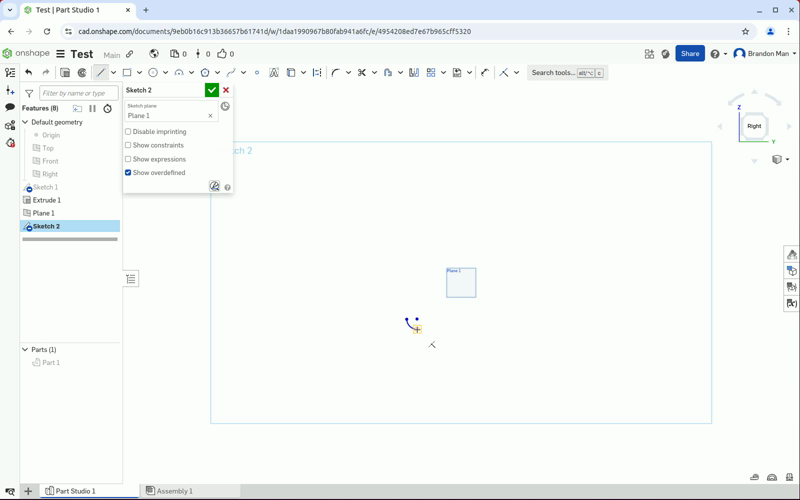
key_down(shift)
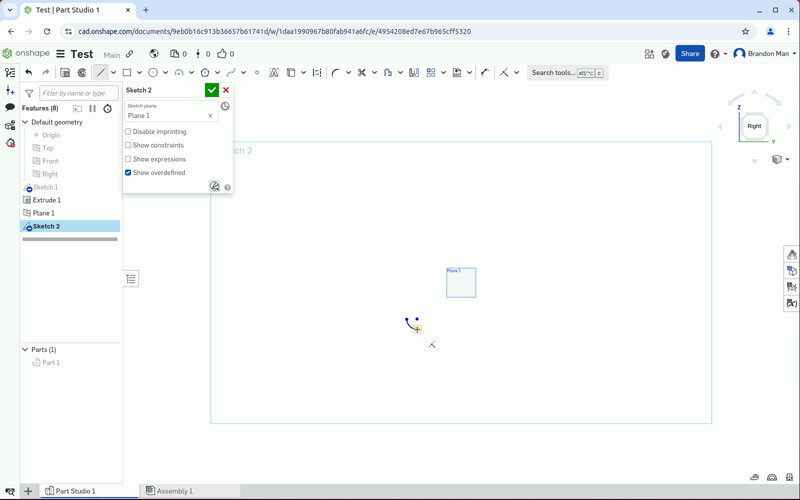
mouse_move(504, 329)
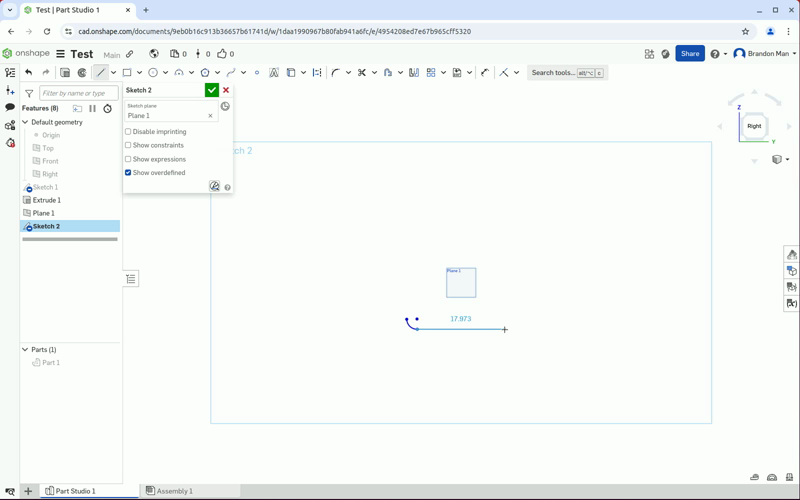
click(504, 329)
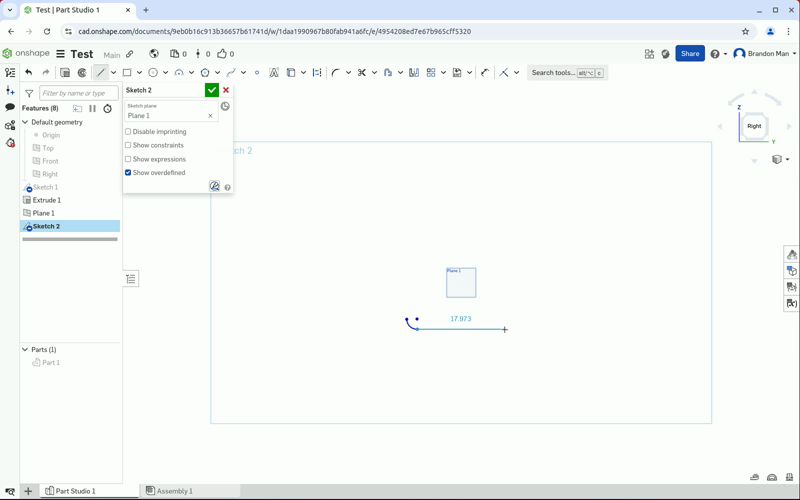
key_up(shift)
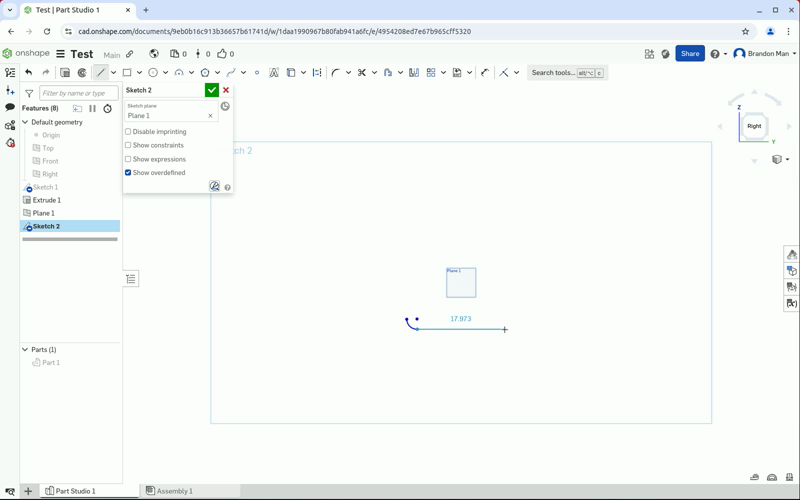
key(esc)
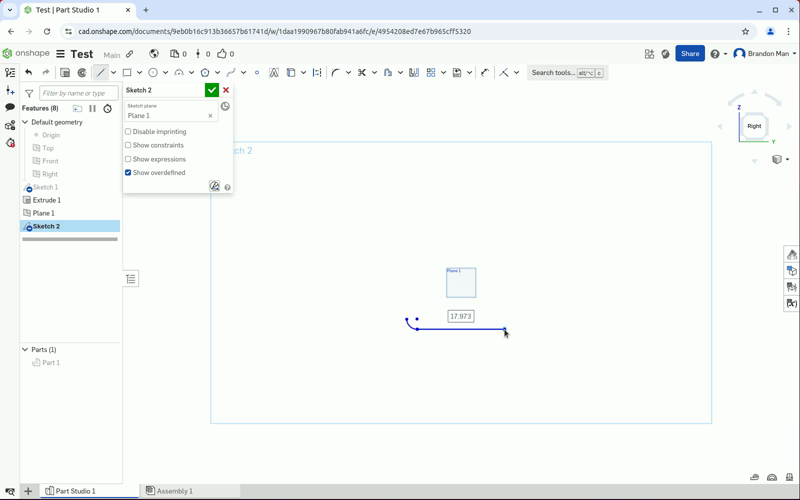
key(a)
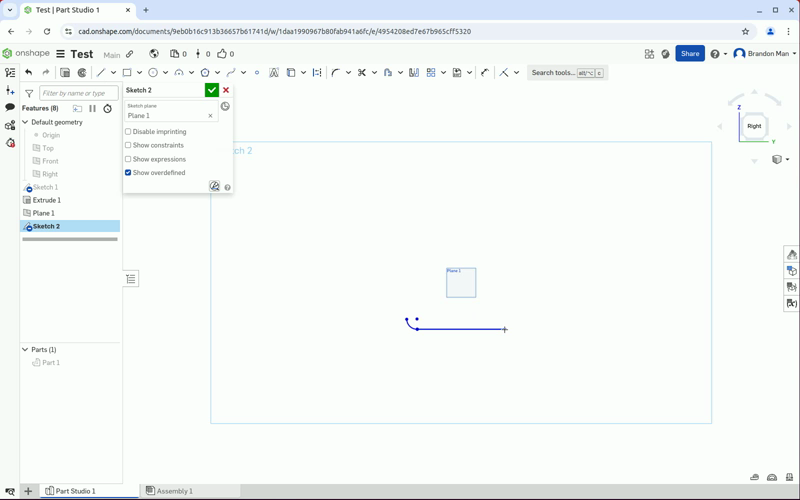
mouse_move(504, 329)
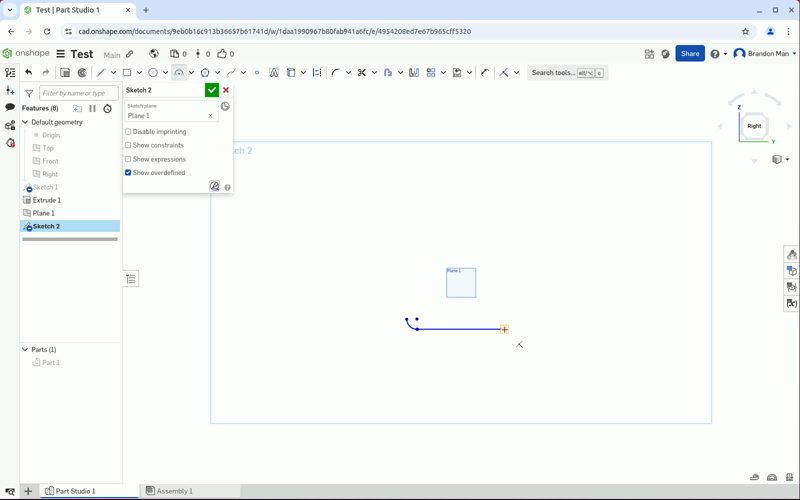
click(504, 329)
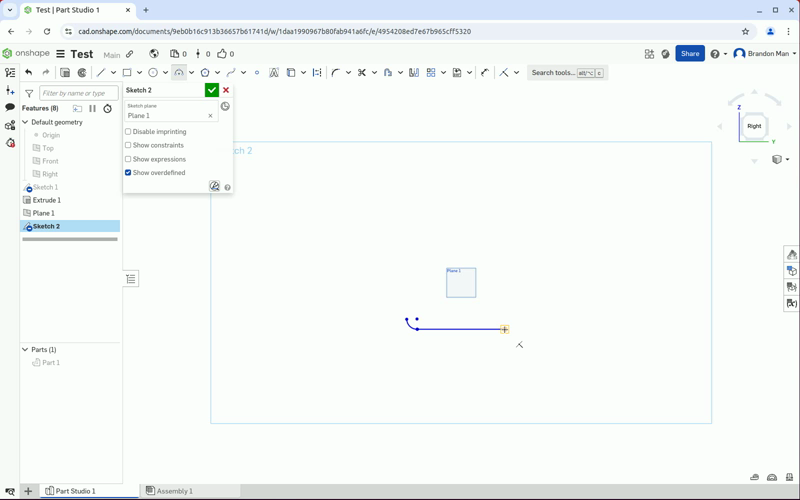
key_down(shift)
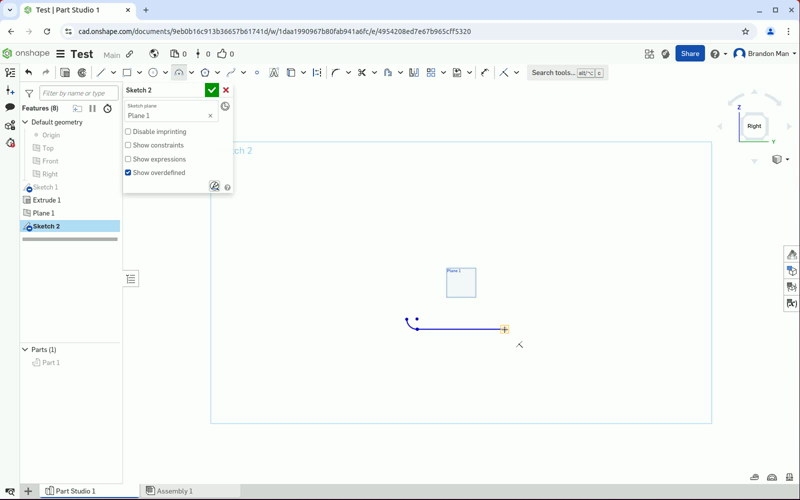
mouse_move(514, 319)
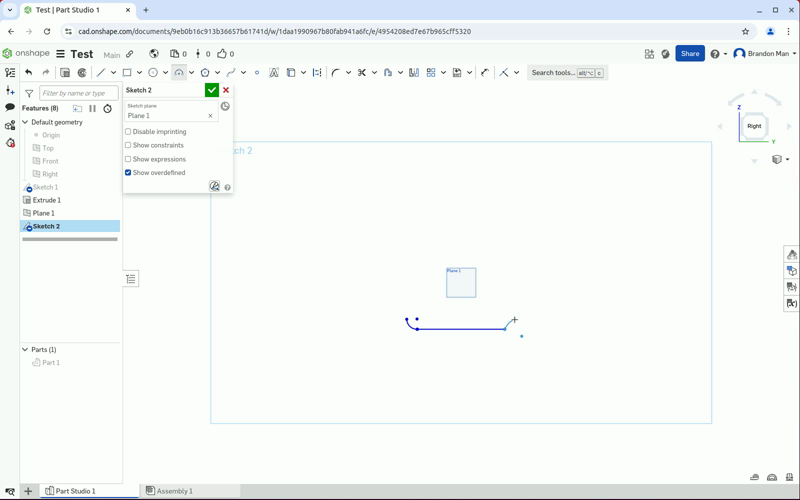
click(514, 319)
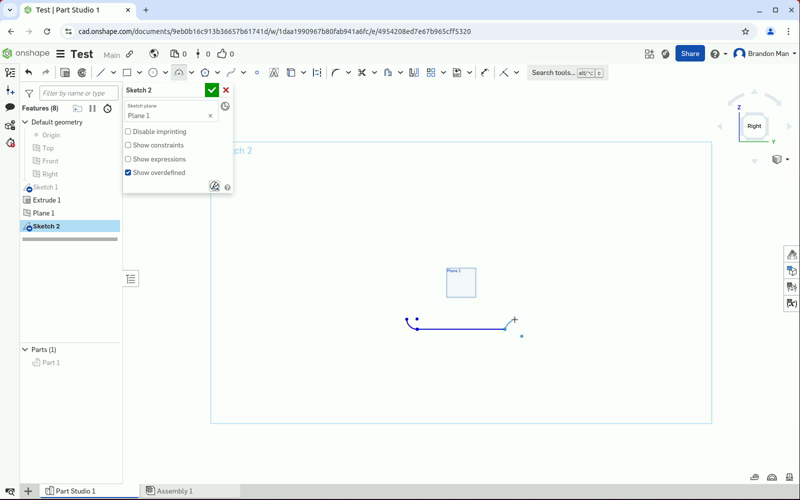
mouse_move(511, 326)
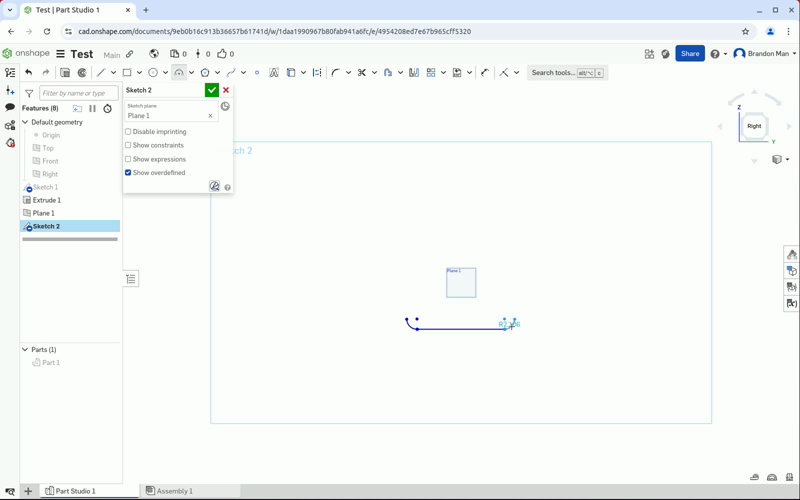
click(511, 326)
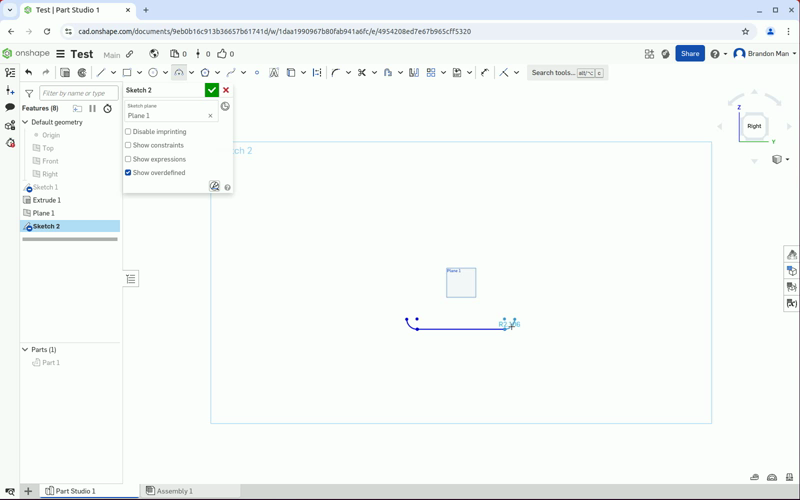
key_up(shift)
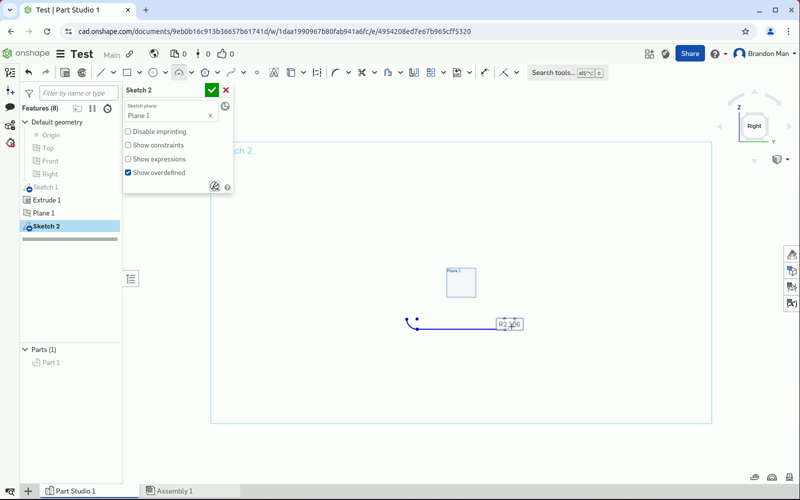
key(esc)
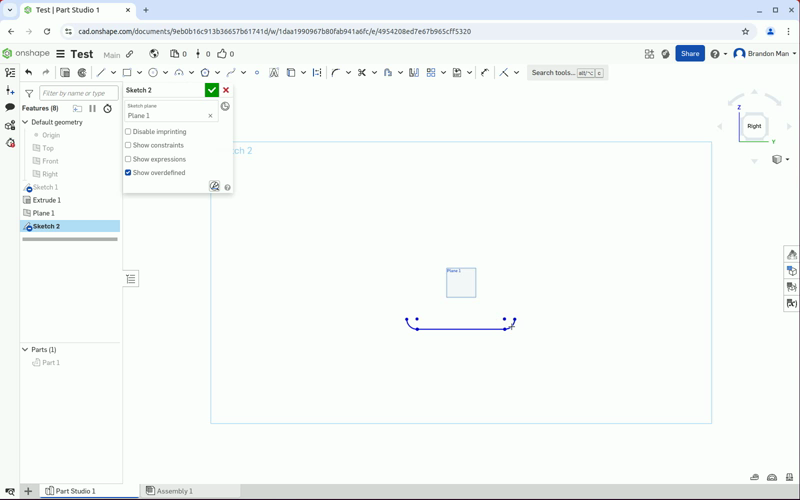
key(l)
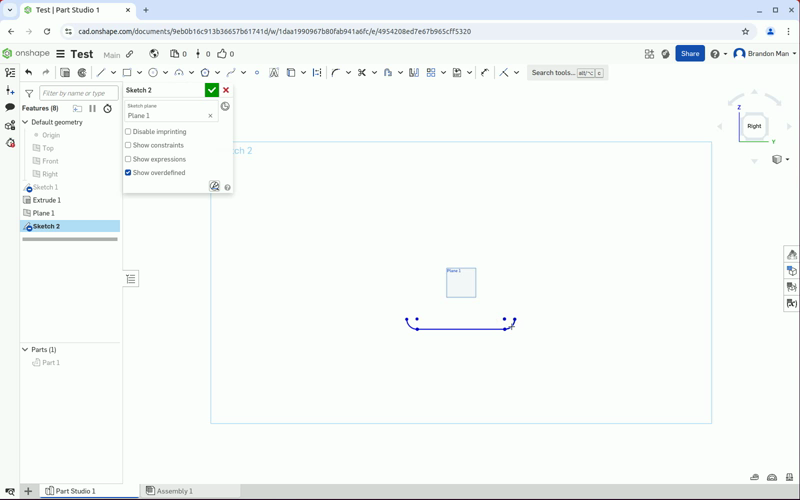
mouse_move(514, 319)
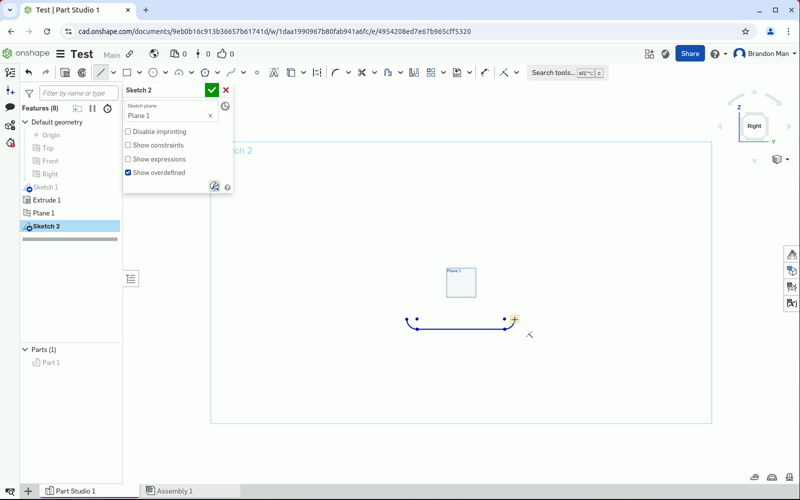
click(514, 319)
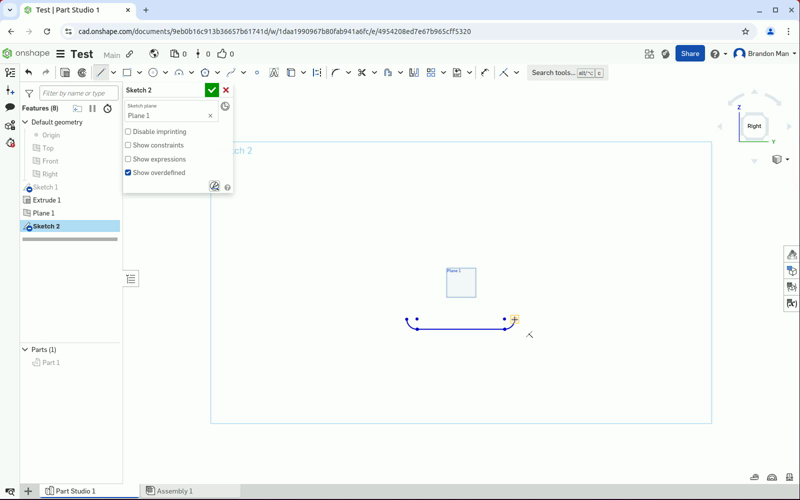
key_down(shift)
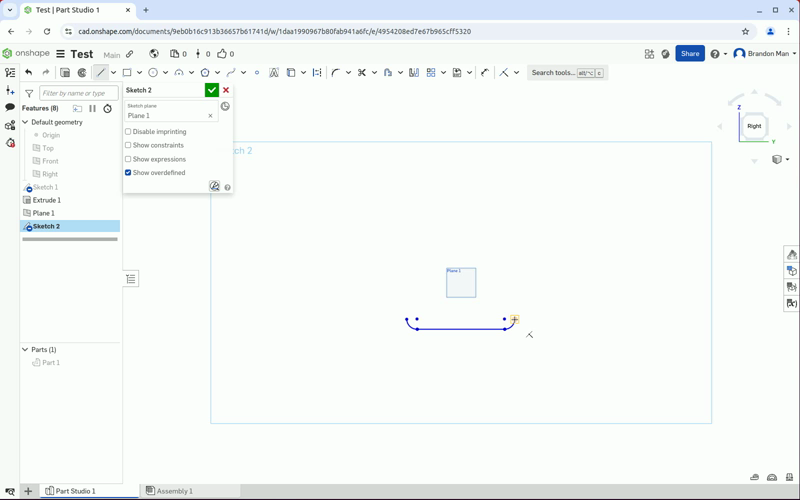
mouse_move(514, 237)
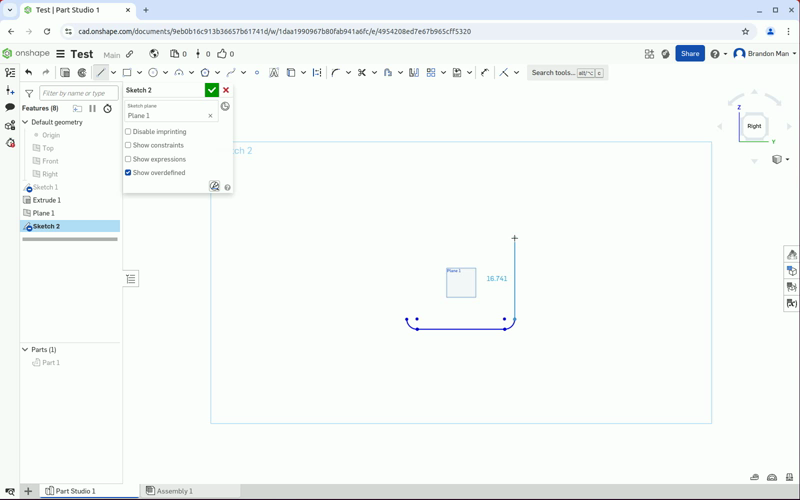
click(514, 237)
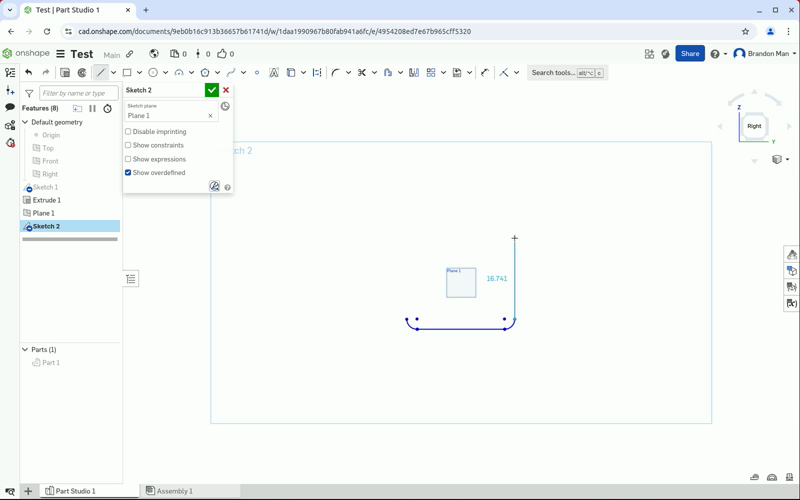
key_up(shift)
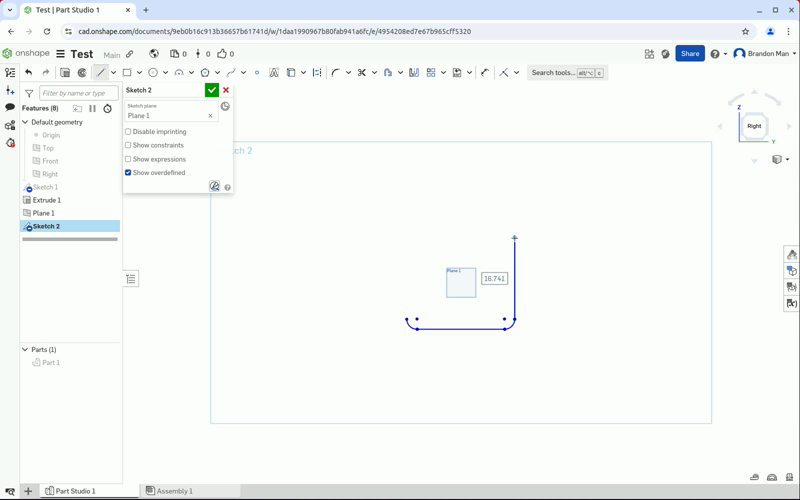
key_down(shift)
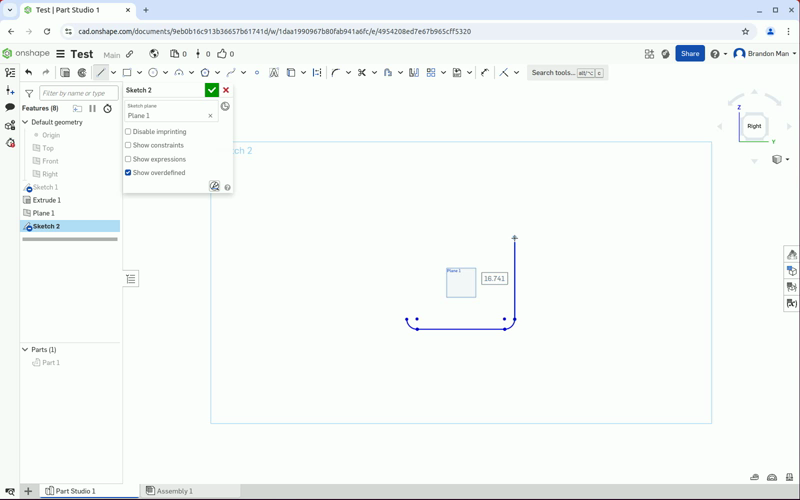
mouse_move(544, 237)
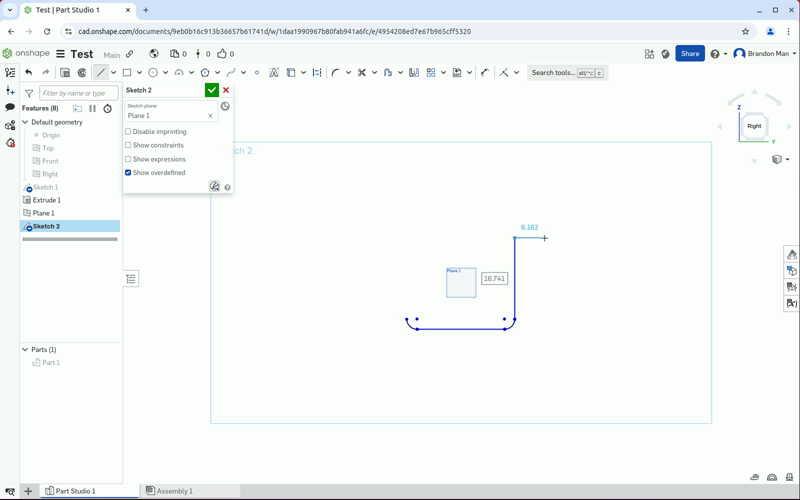
mouse_move(504, 237)
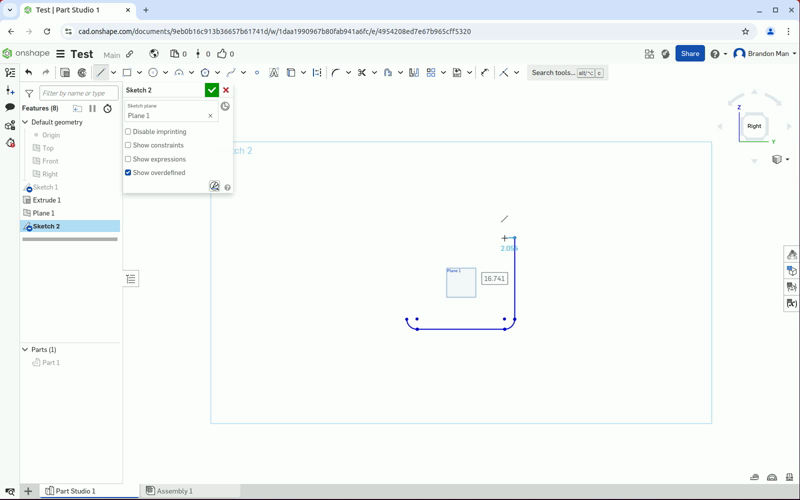
click(504, 237)
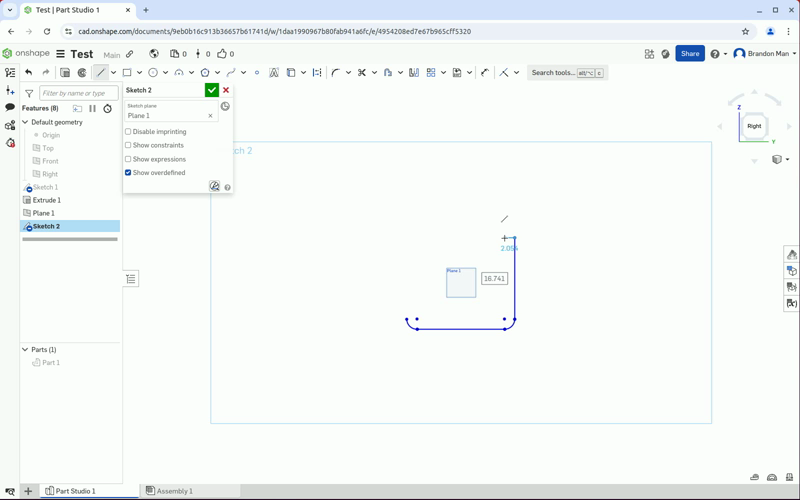
key_up(shift)
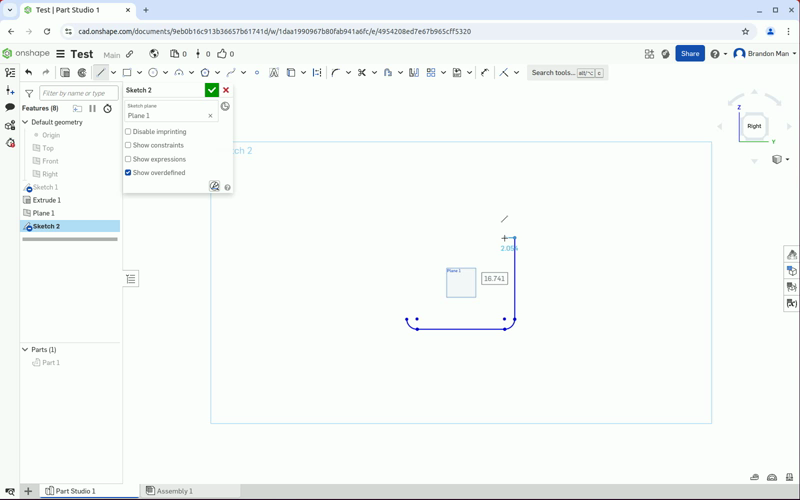
key_down(shift)
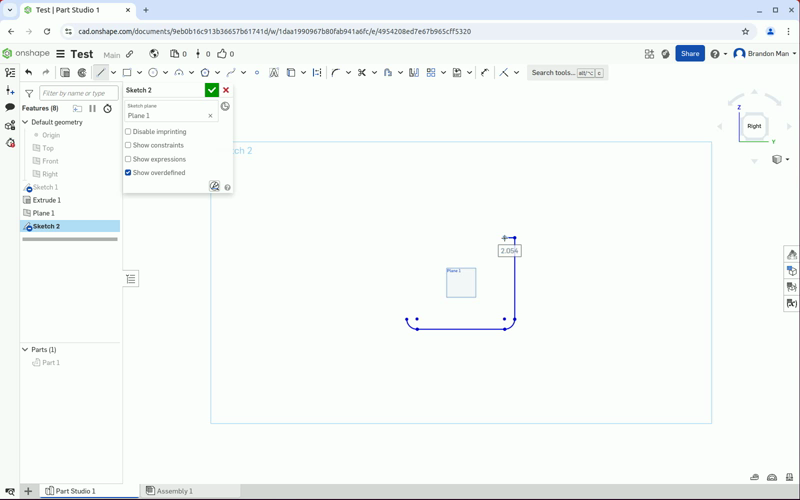
mouse_move(504, 313)
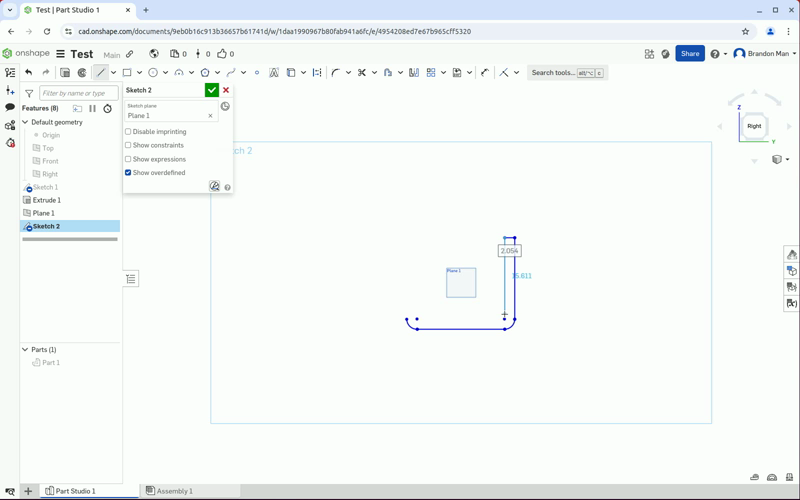
click(504, 313)
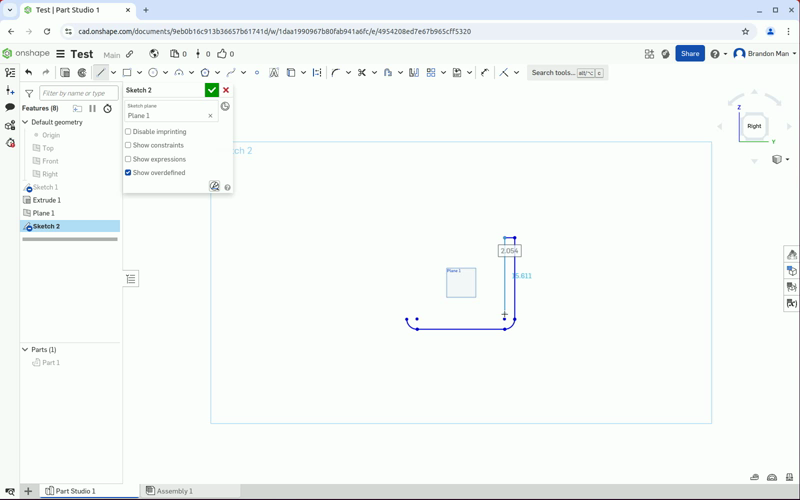
key_up(shift)
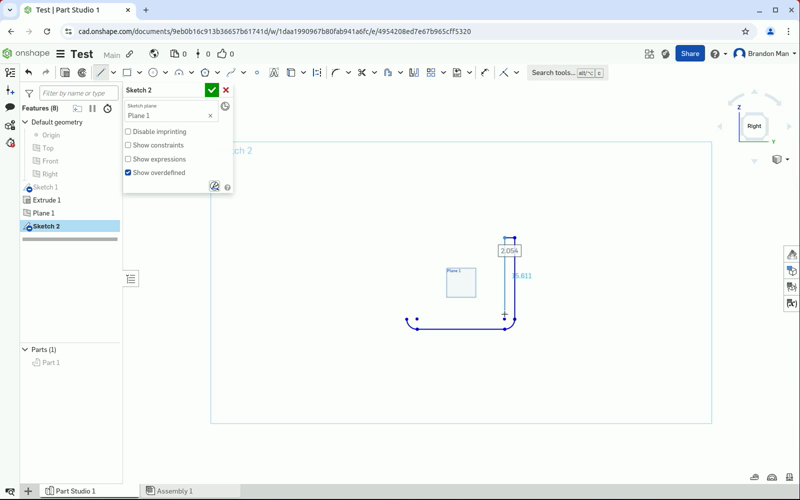
key(esc)
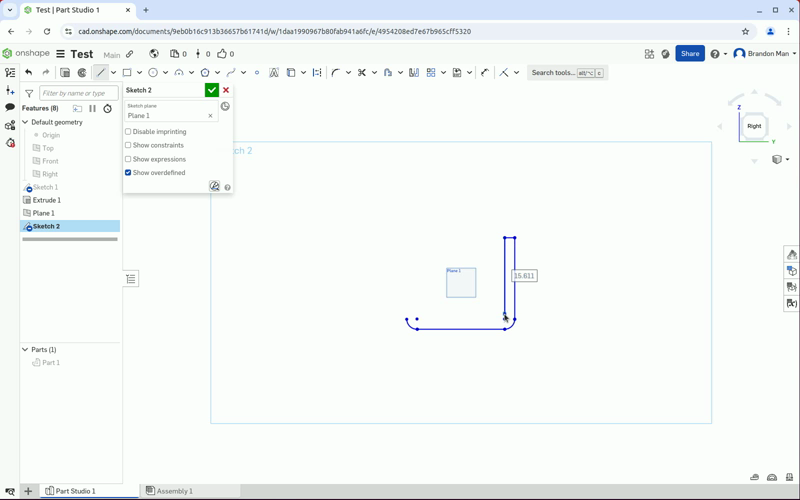
key(a)
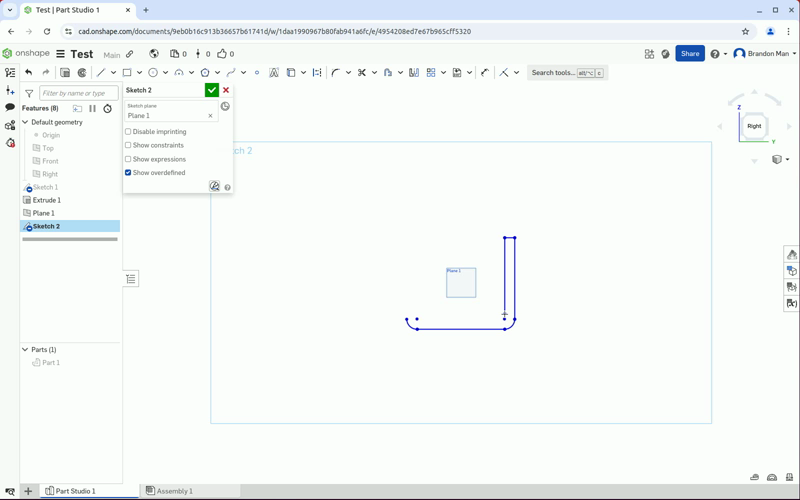
mouse_move(504, 313)
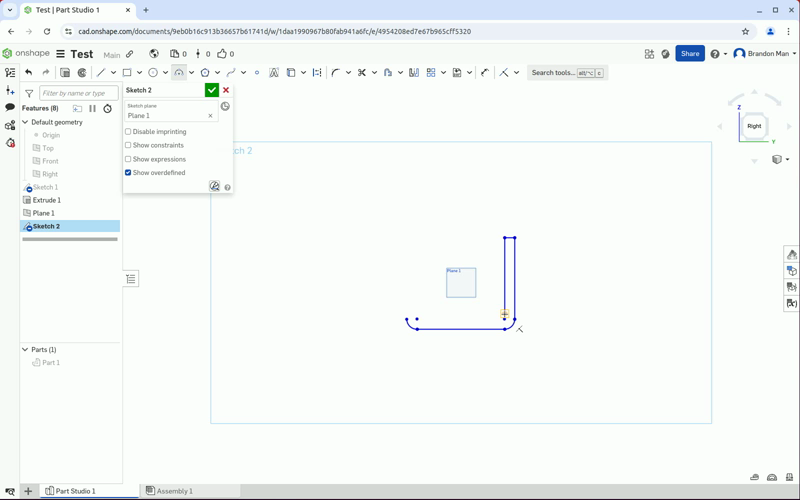
click(504, 313)
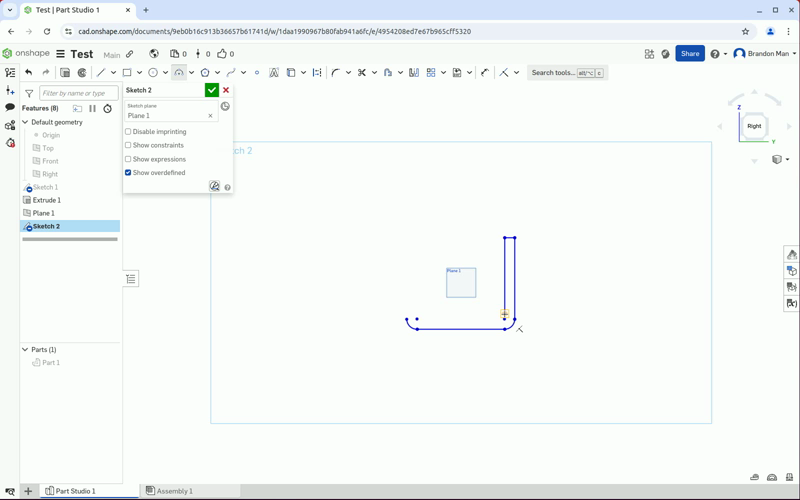
key_down(shift)
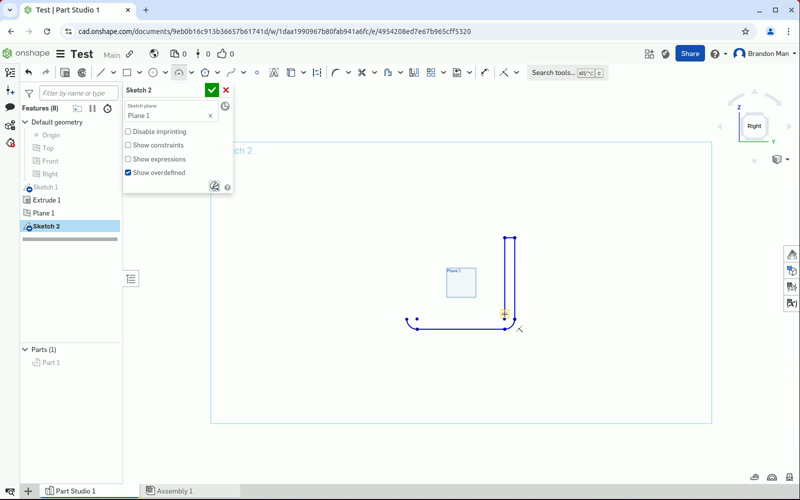
mouse_move(498, 319)
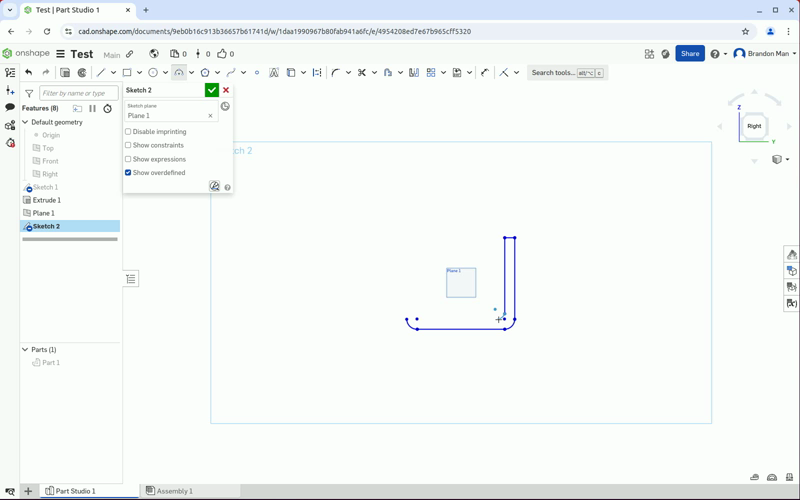
click(498, 319)
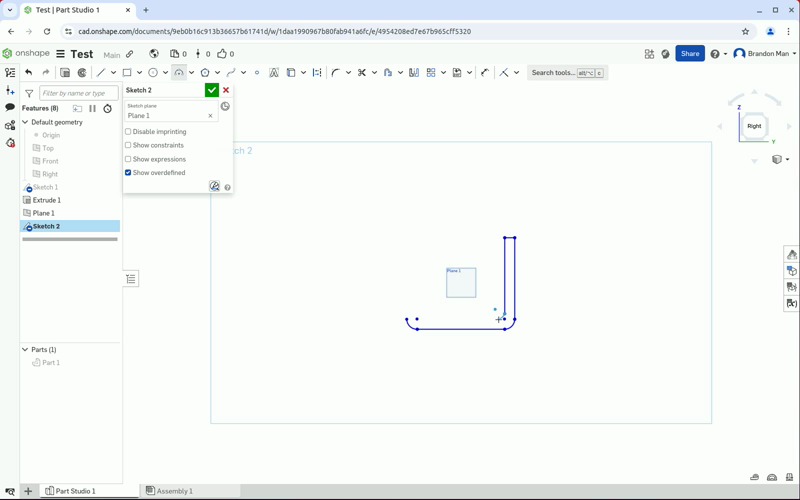
mouse_move(502, 317)
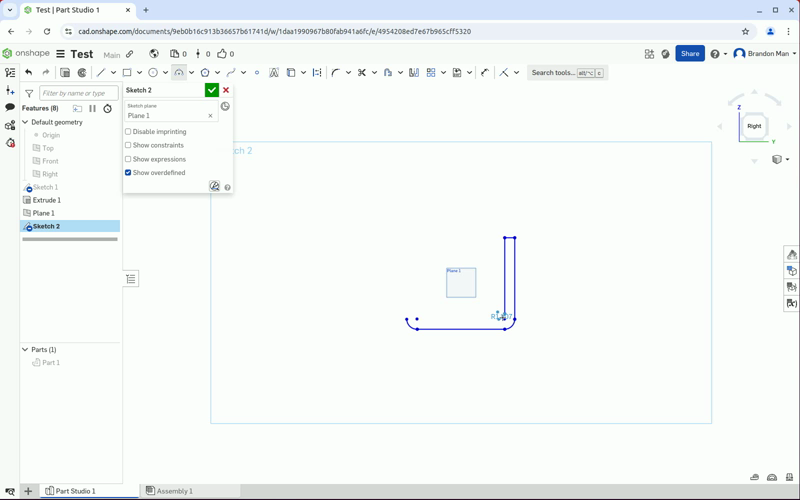
scroll(6)
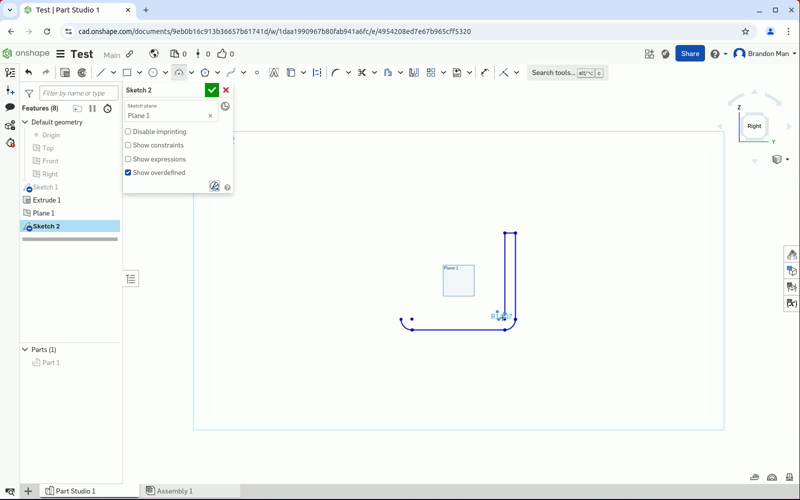
scroll(6)
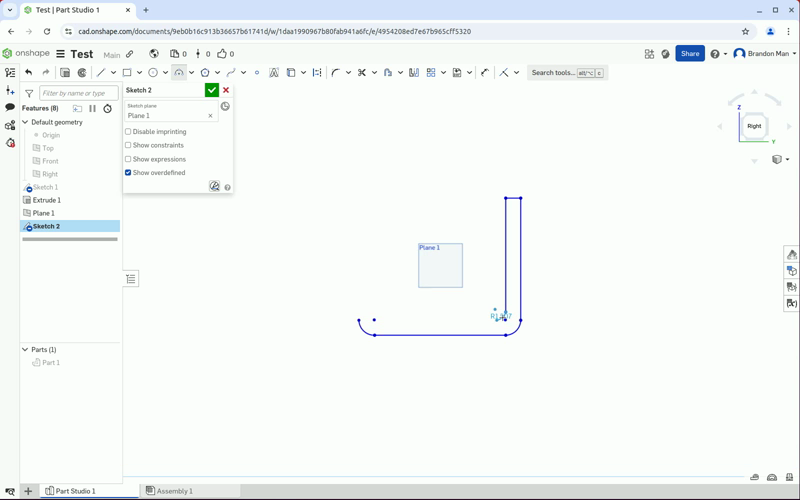
scroll(6)
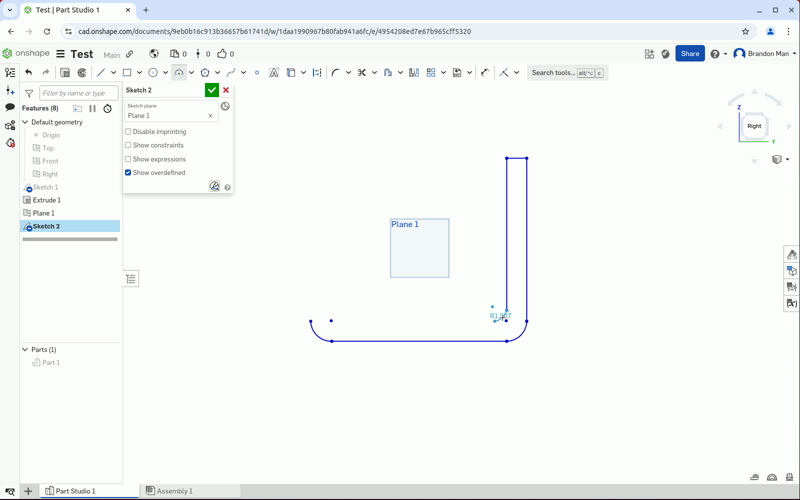
scroll(6)
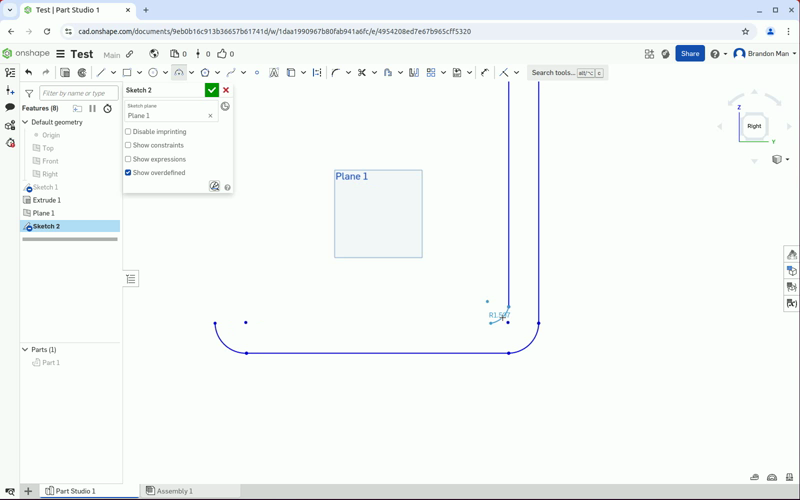
scroll(6)
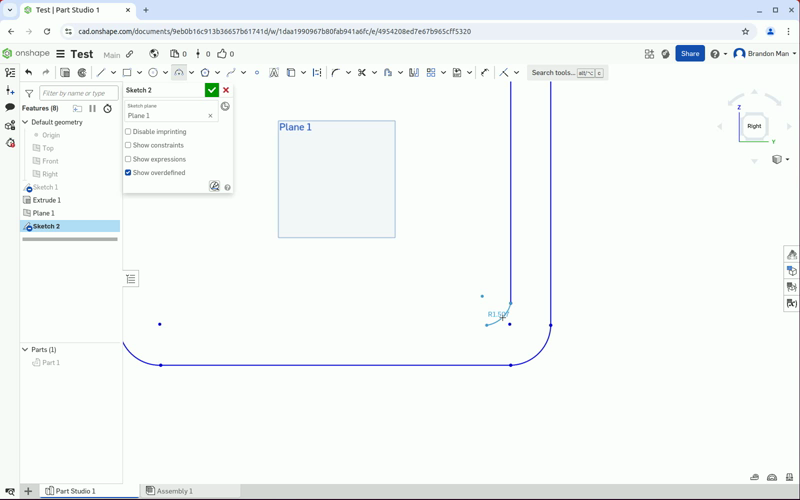
scroll(6)
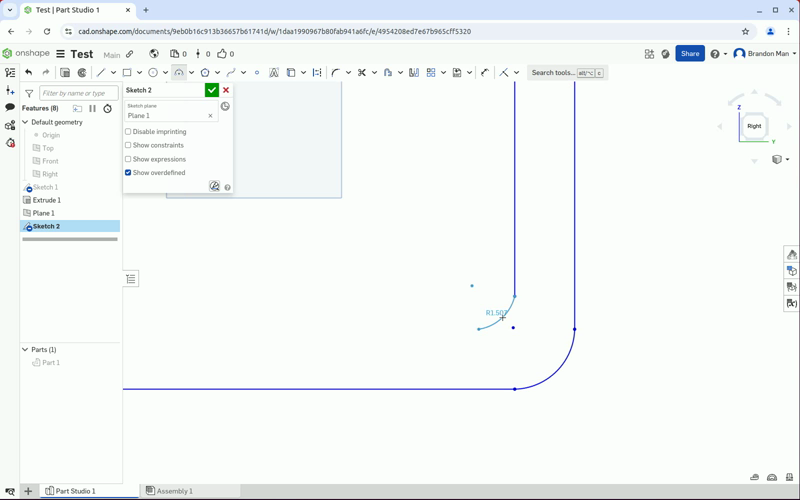
scroll(6)
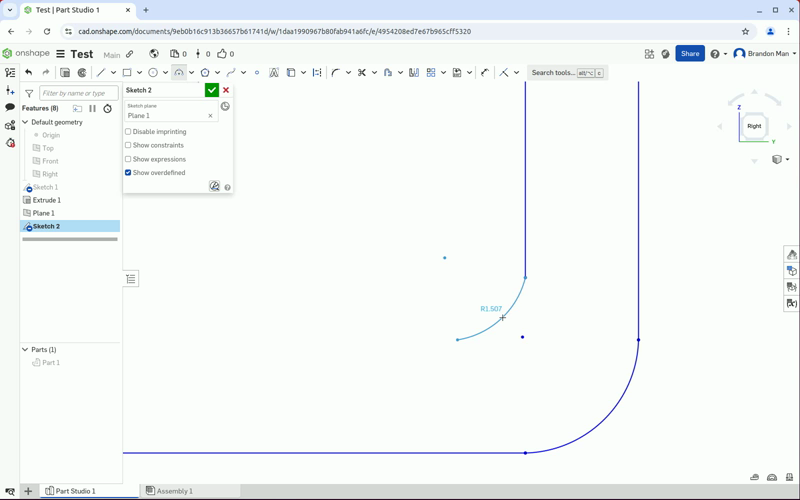
click(502, 317)
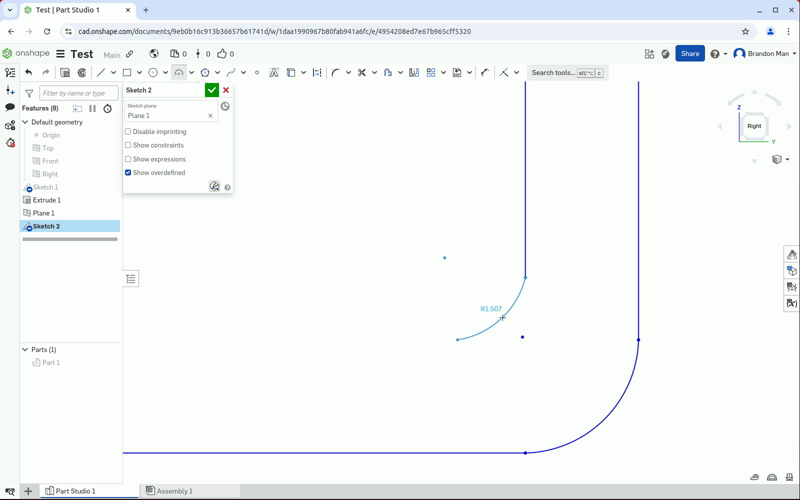
scroll(-6)
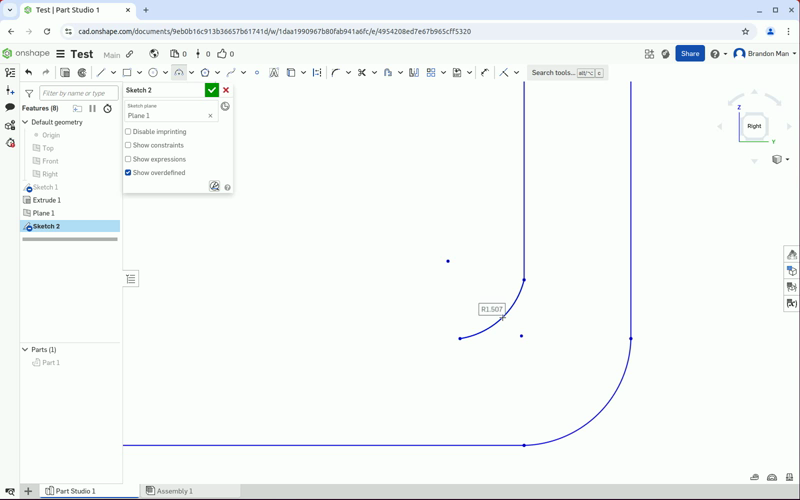
scroll(-6)
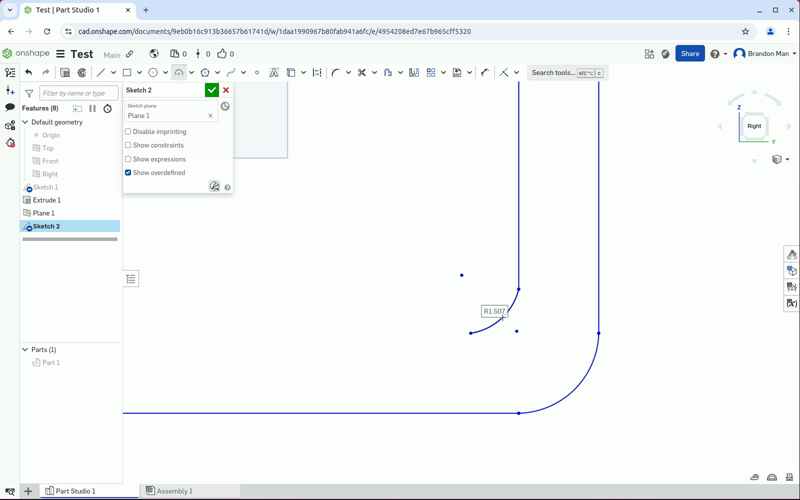
scroll(-6)
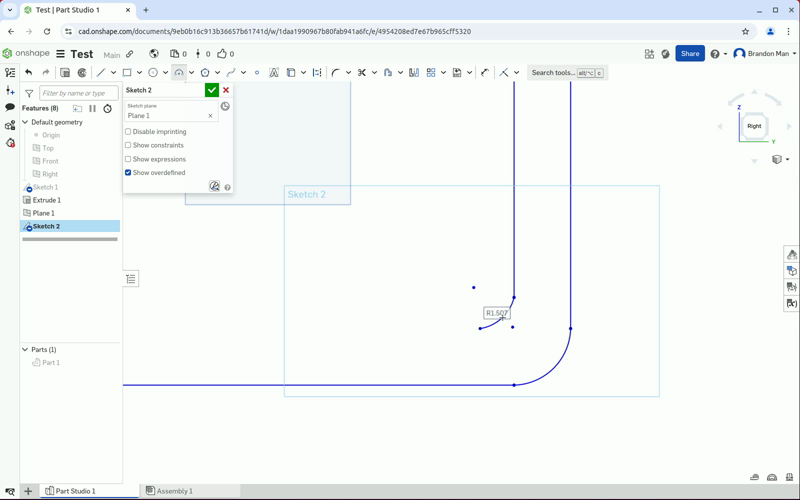
scroll(-6)
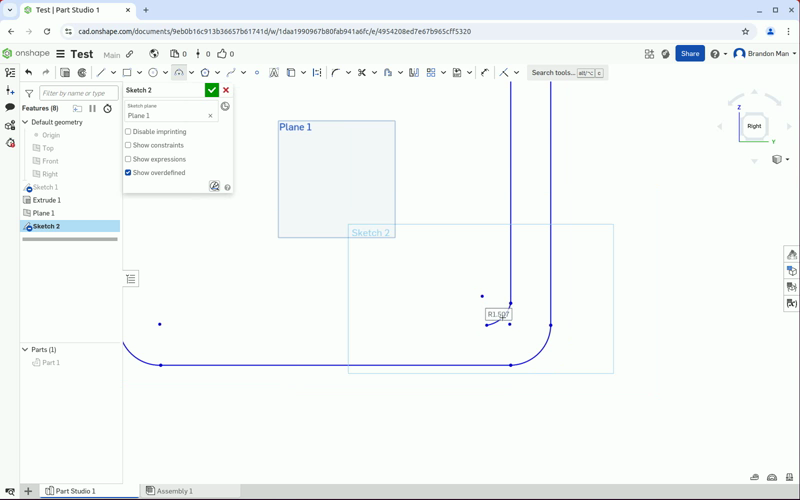
scroll(-6)
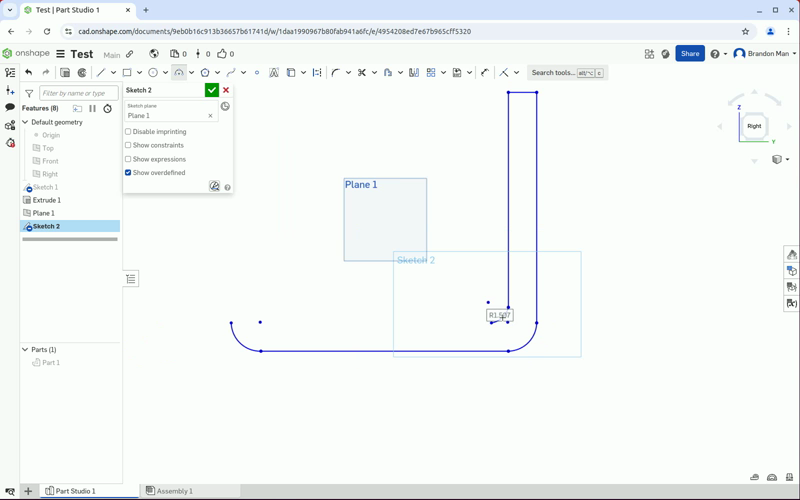
scroll(-6)
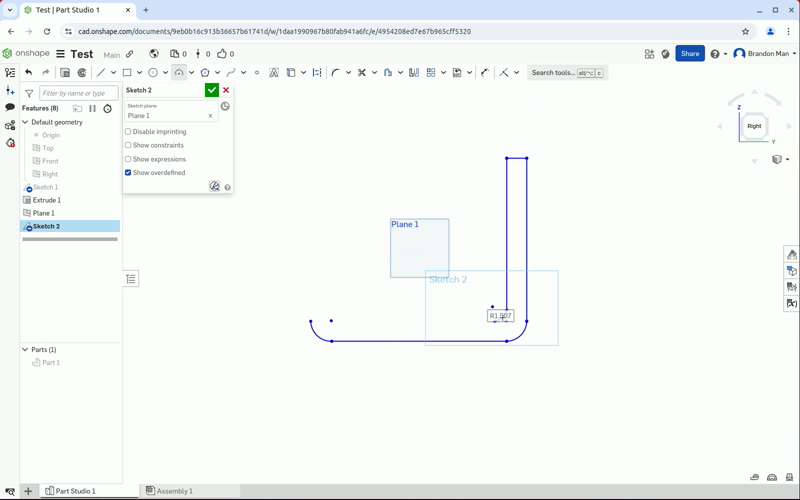
scroll(-6)
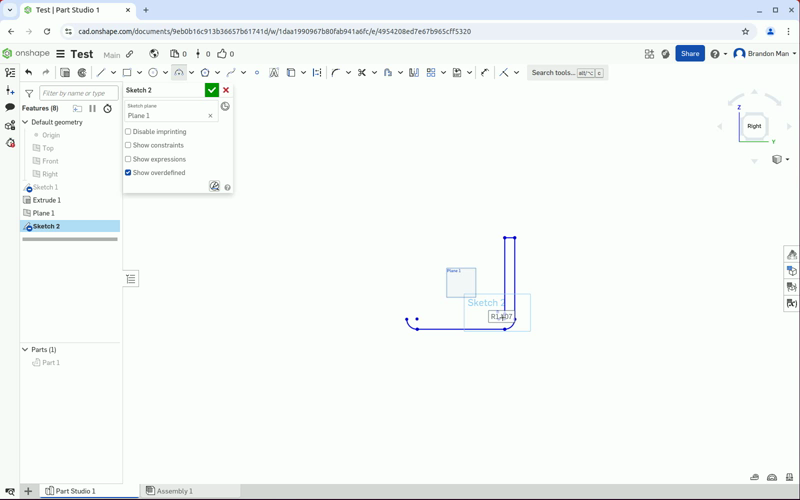
key_up(shift)
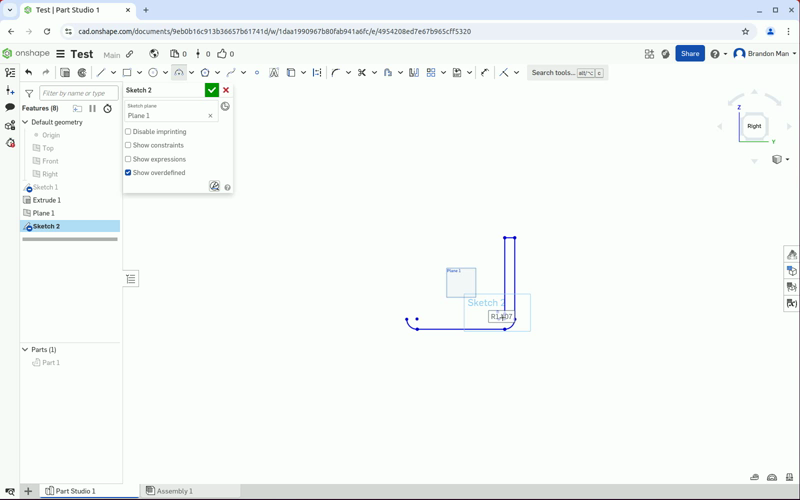
key(esc)
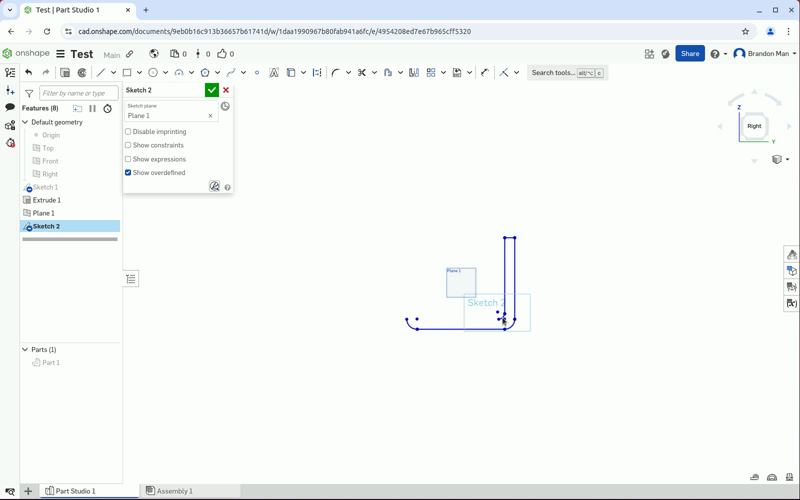
key(l)
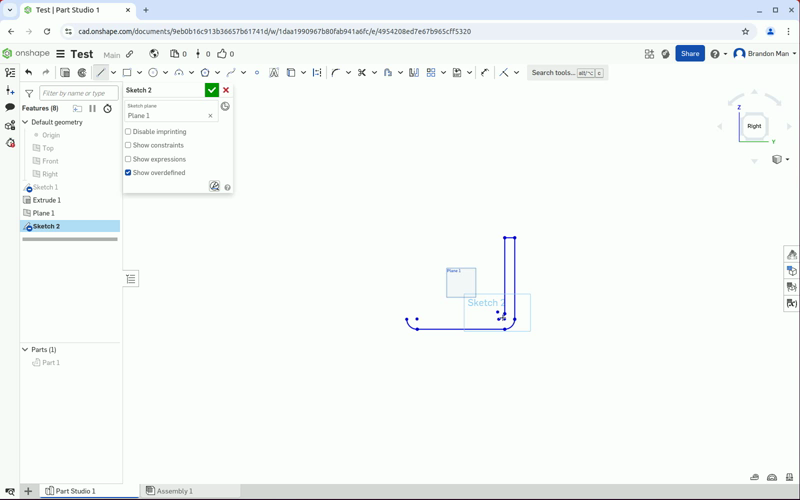
mouse_move(498, 319)
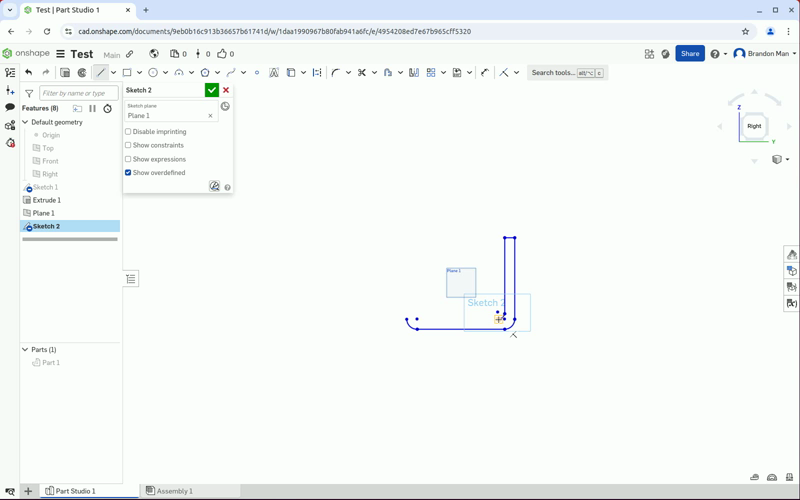
scroll(6)
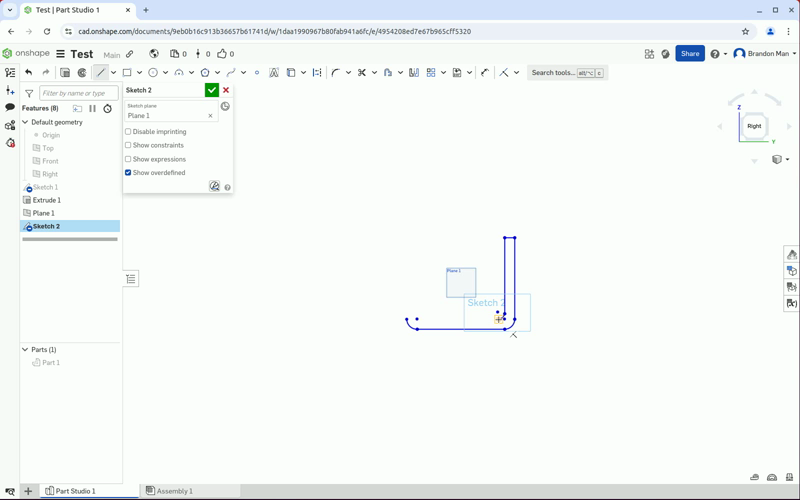
scroll(6)
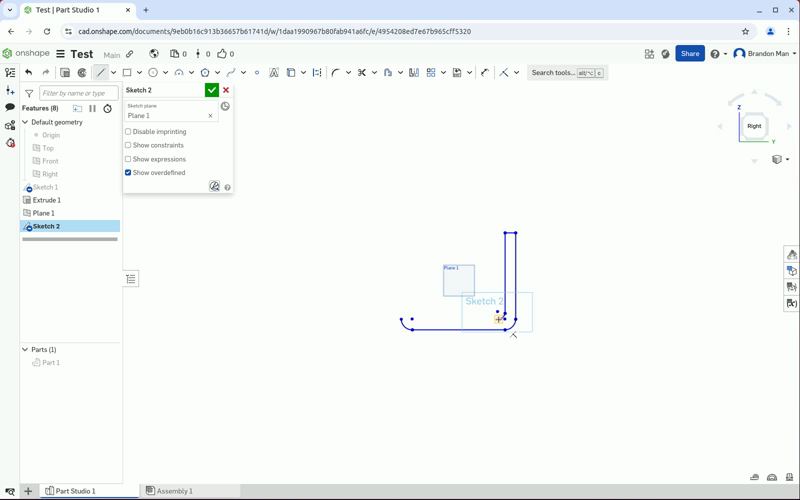
scroll(6)
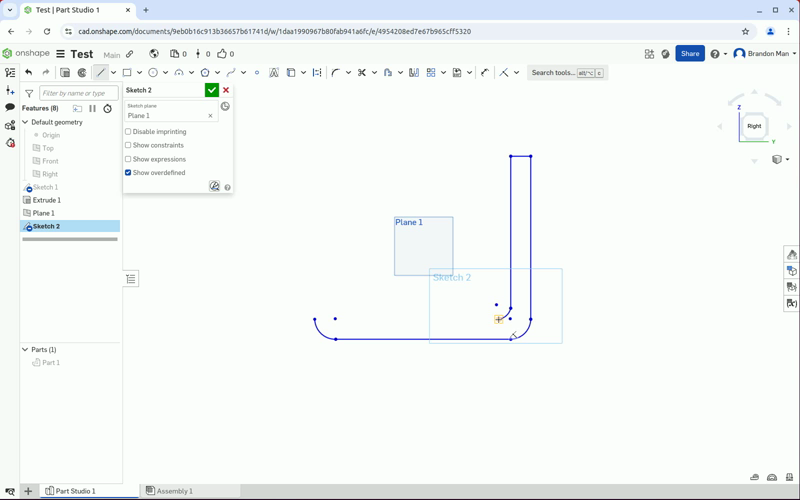
scroll(6)
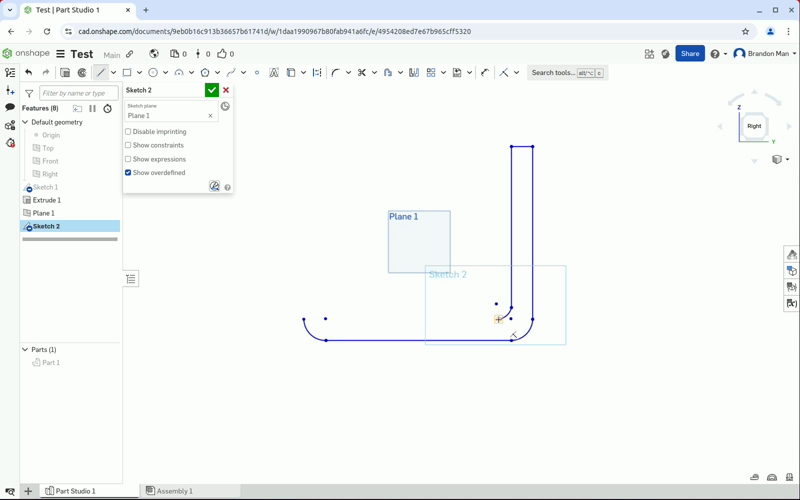
scroll(6)
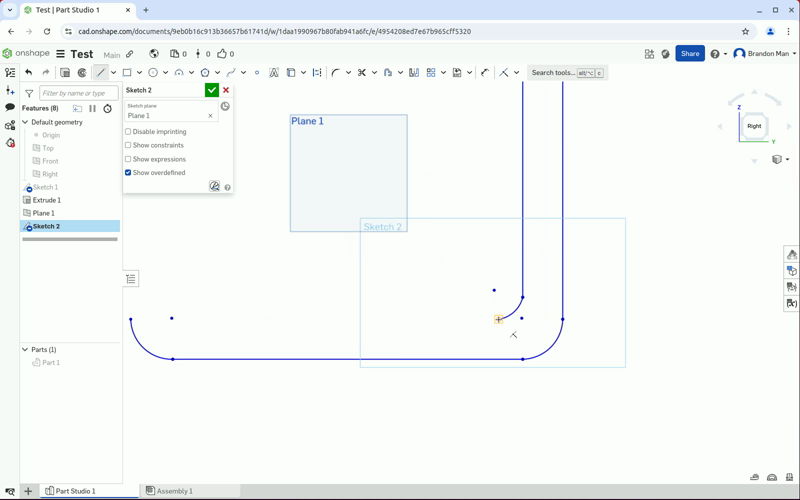
scroll(6)
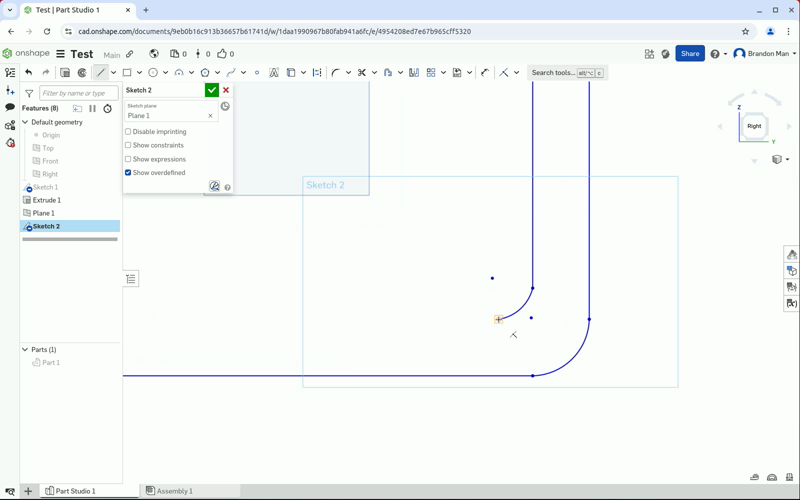
scroll(6)
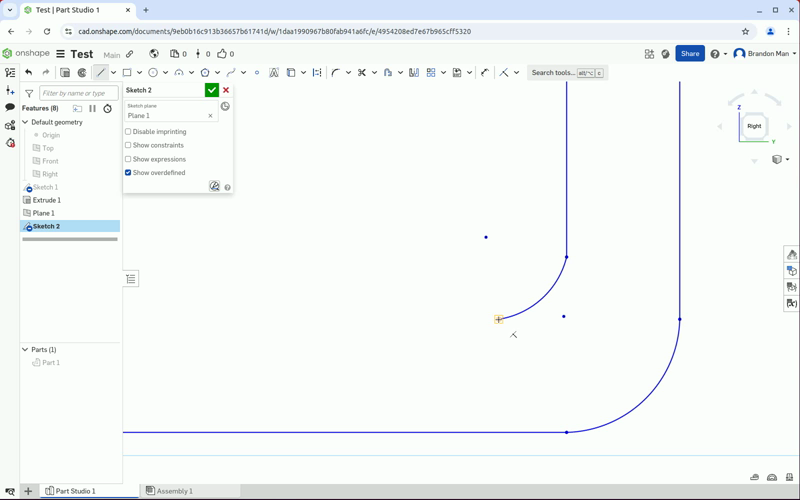
click(498, 319)
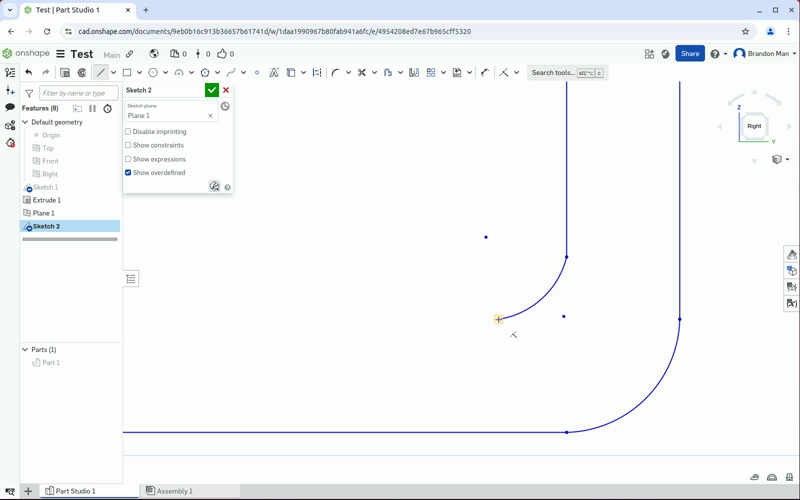
scroll(-6)
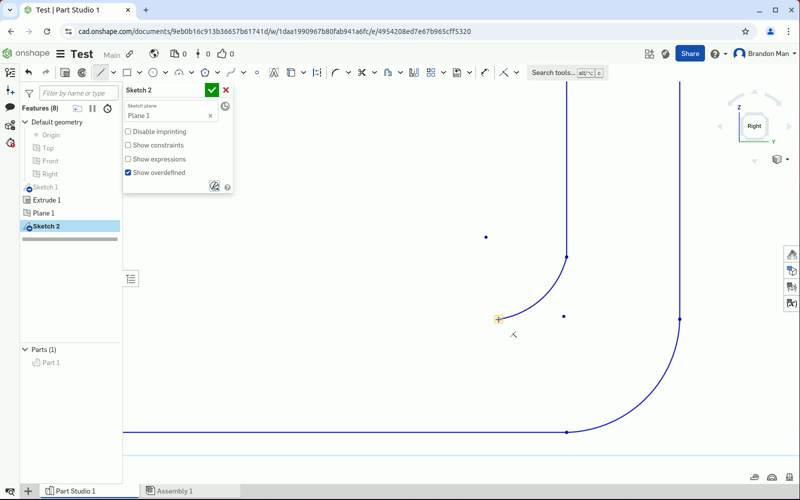
scroll(-6)
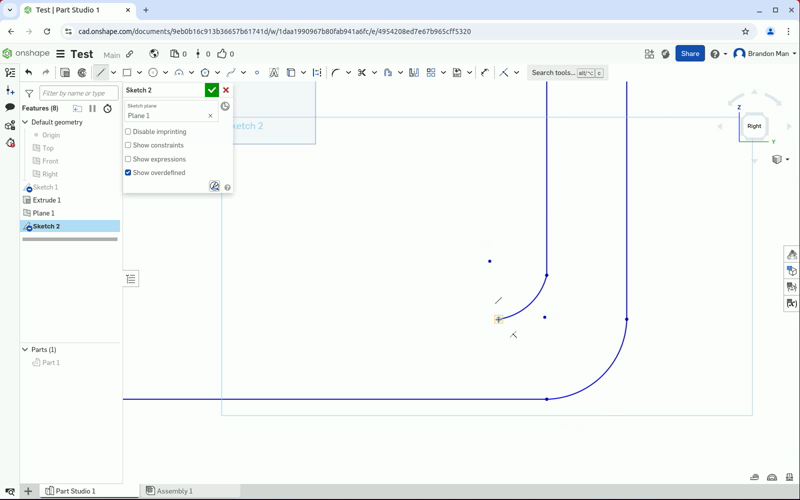
scroll(-6)
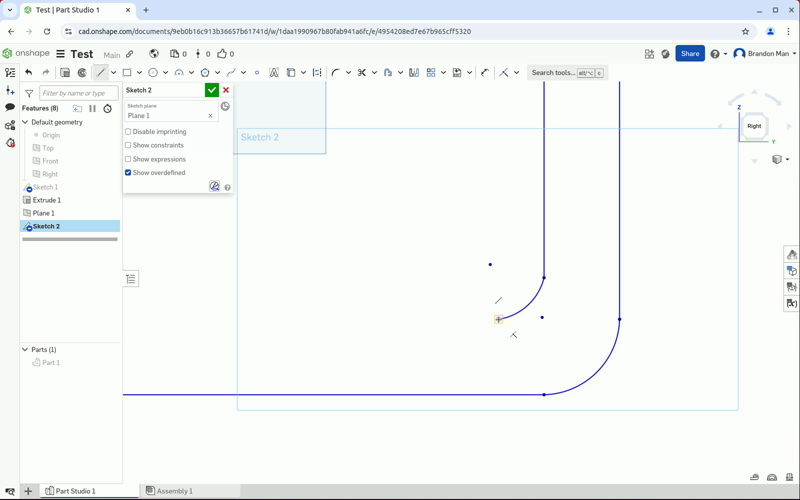
scroll(-6)
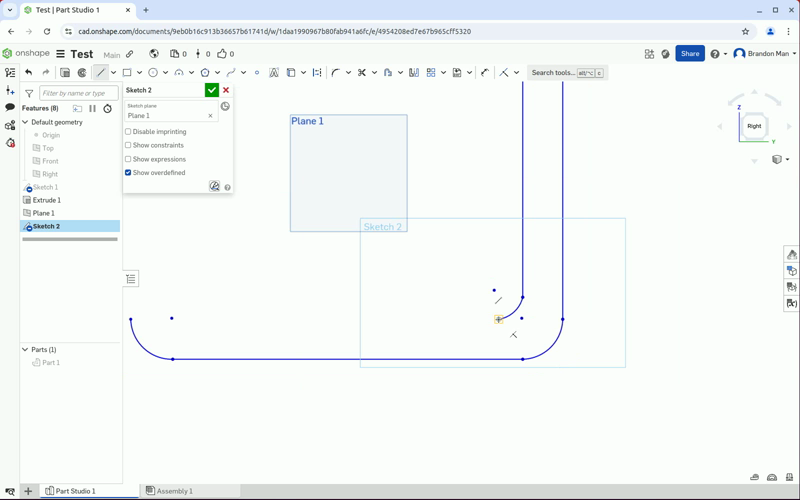
scroll(-6)
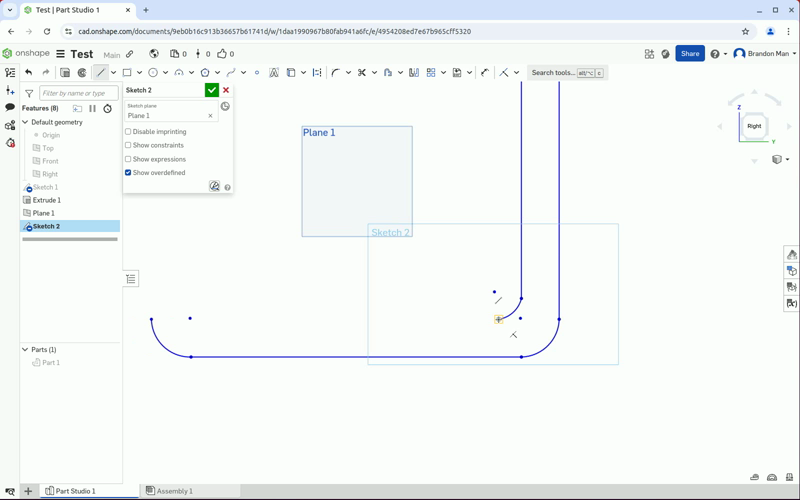
scroll(-6)
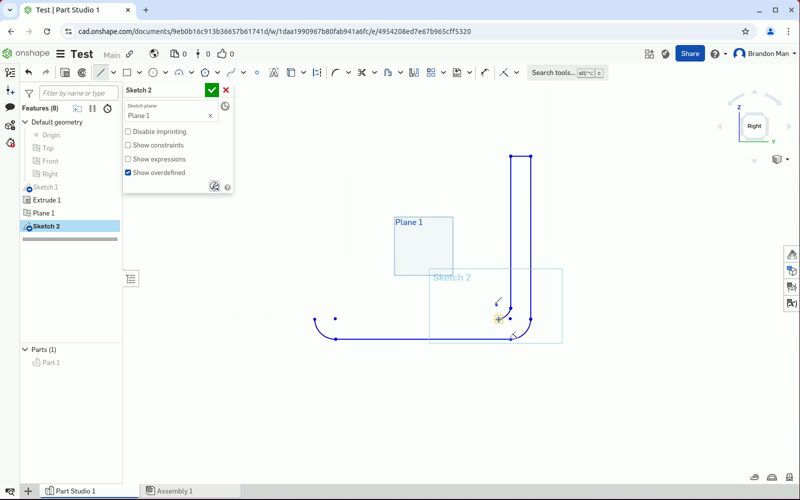
scroll(-6)
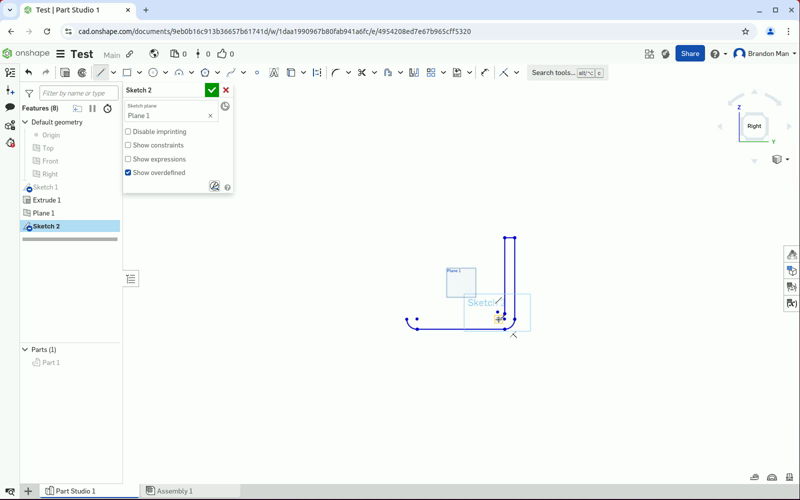
key_down(shift)
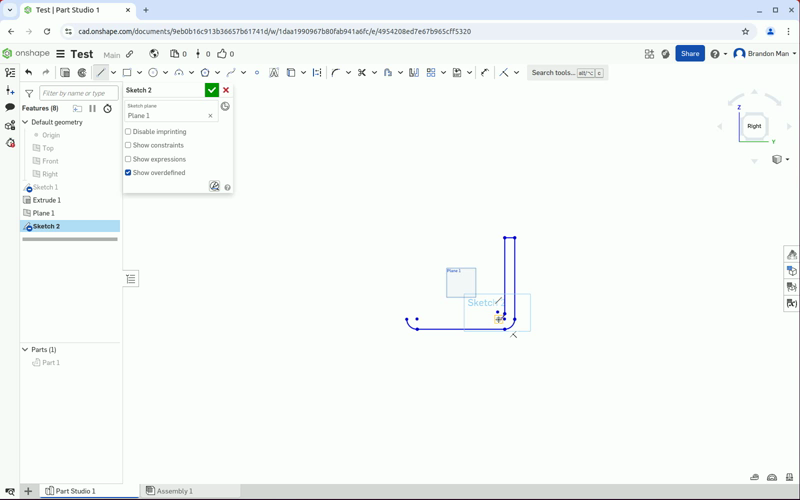
mouse_move(422, 319)
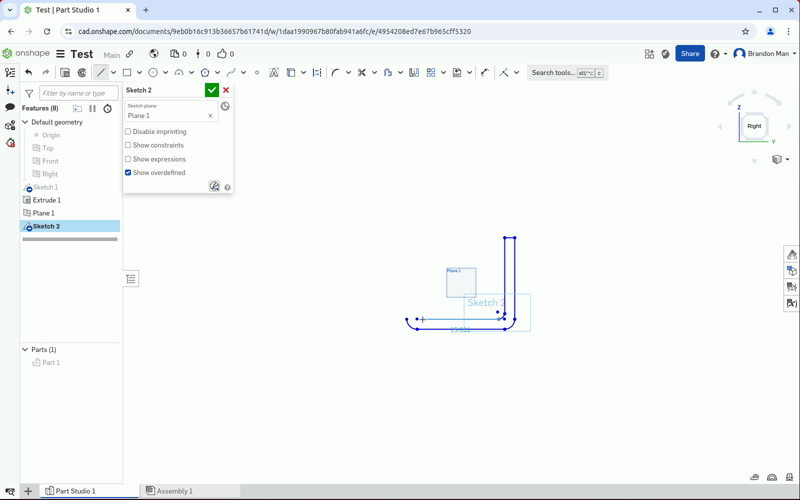
click(422, 319)
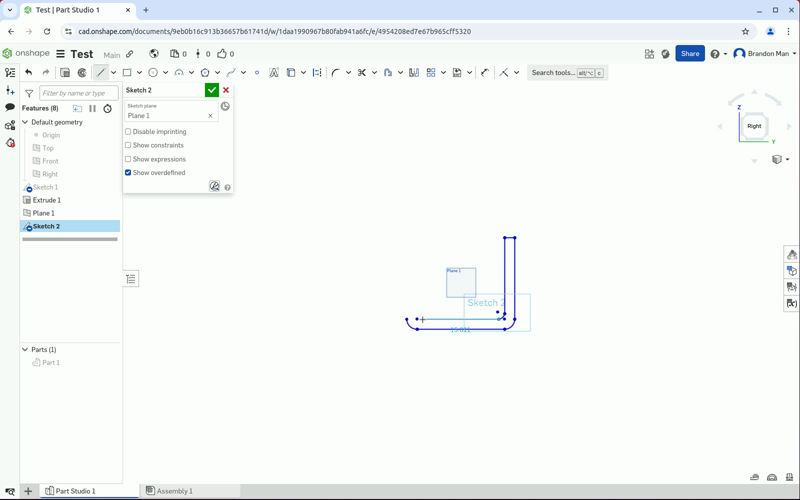
key_up(shift)
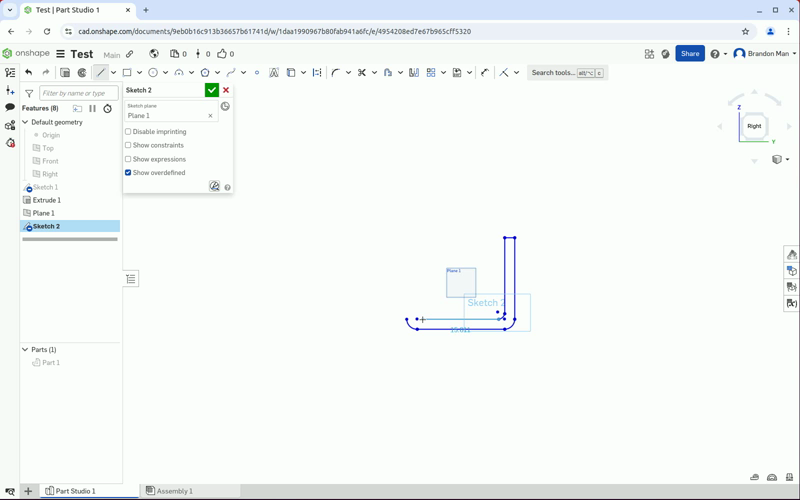
key(esc)
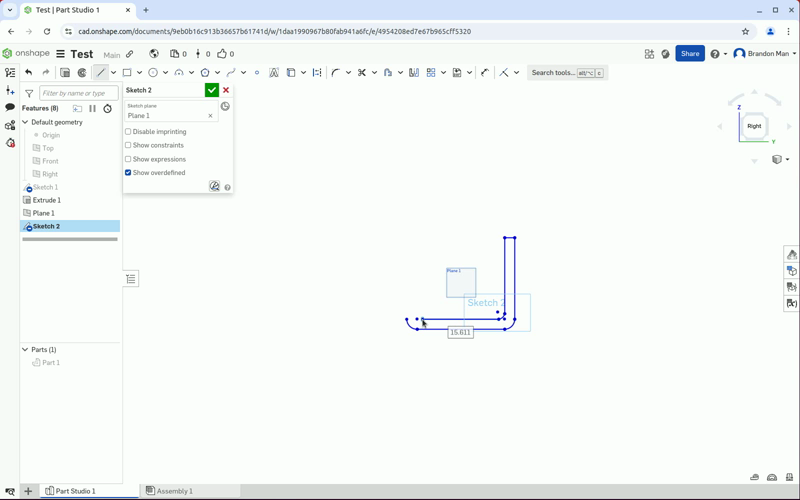
key(a)
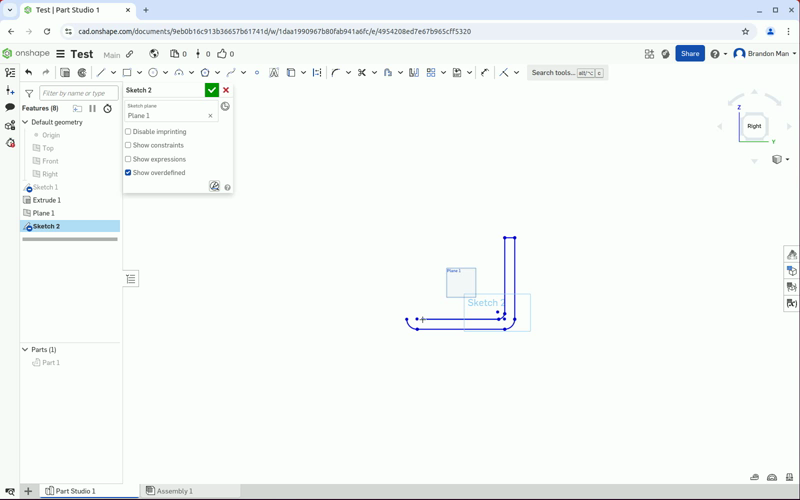
mouse_move(422, 319)
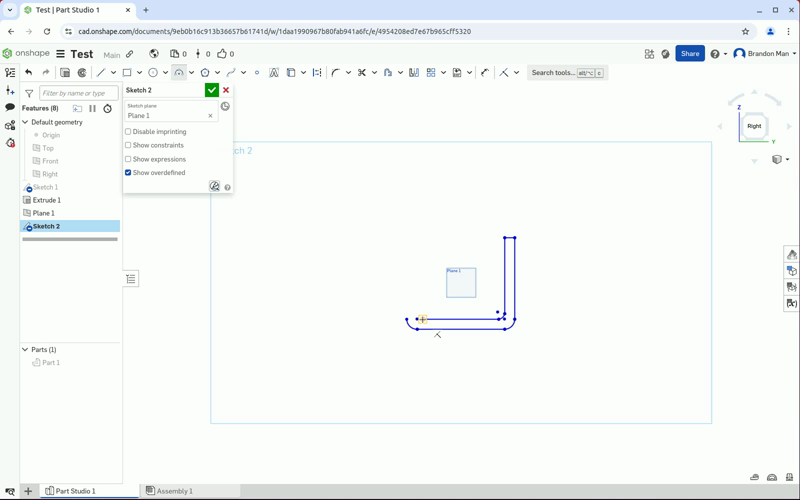
click(422, 319)
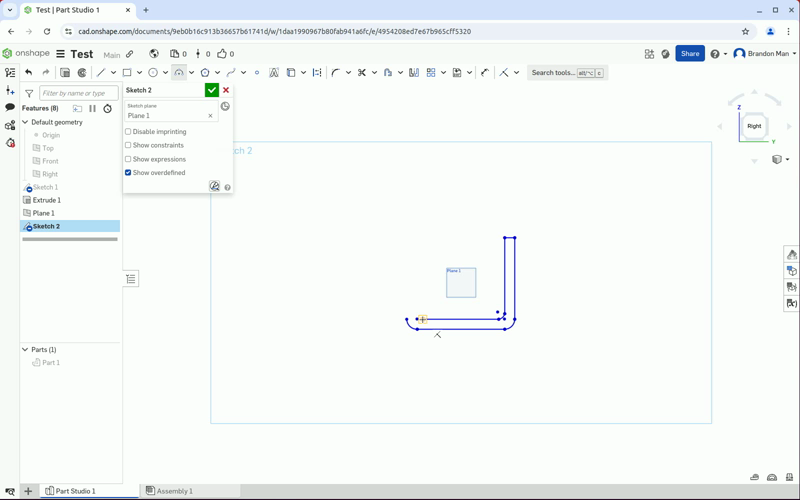
key_down(shift)
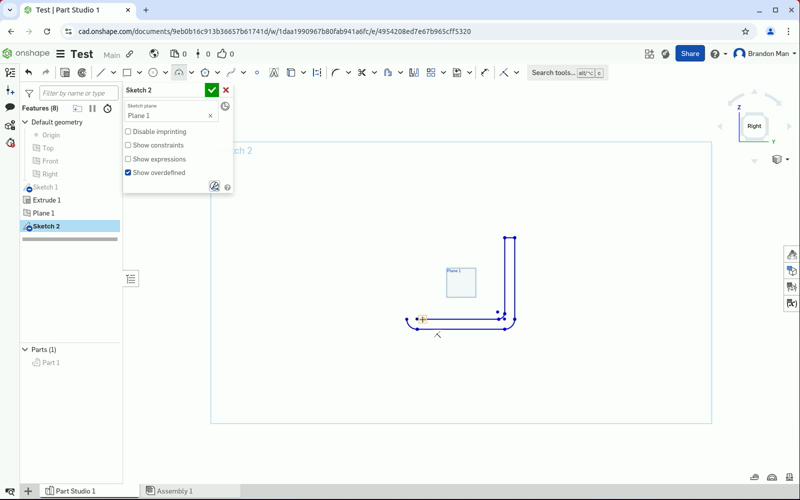
mouse_move(417, 313)
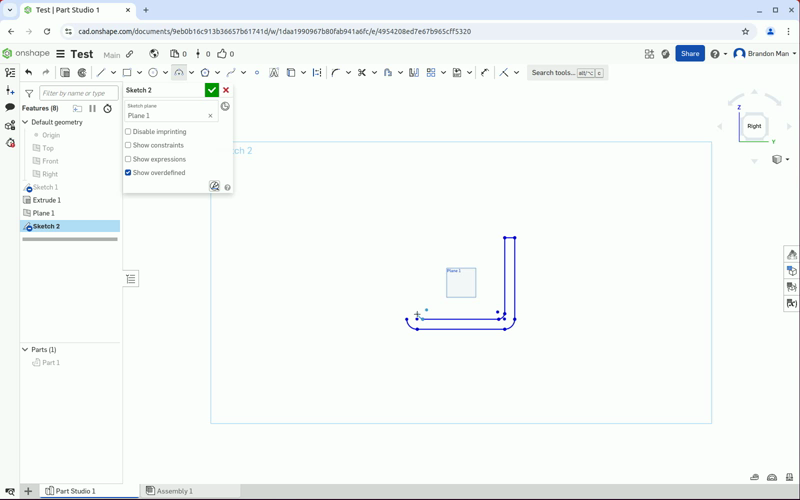
click(417, 313)
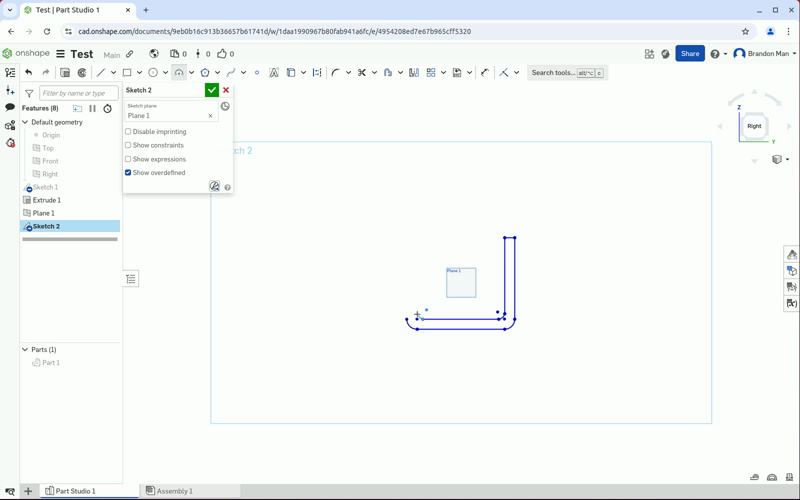
mouse_move(418, 317)
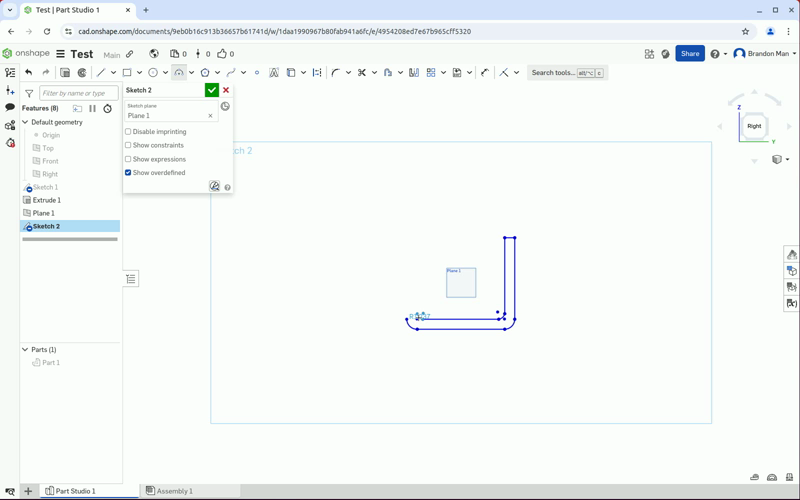
scroll(6)
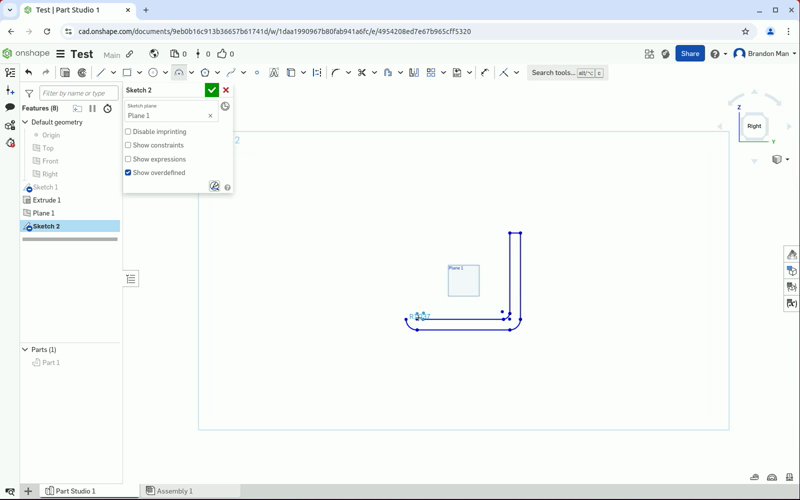
scroll(6)
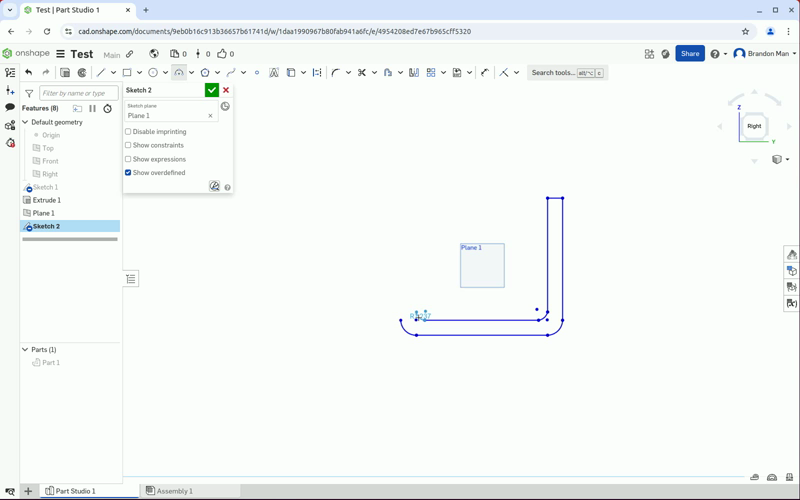
scroll(6)
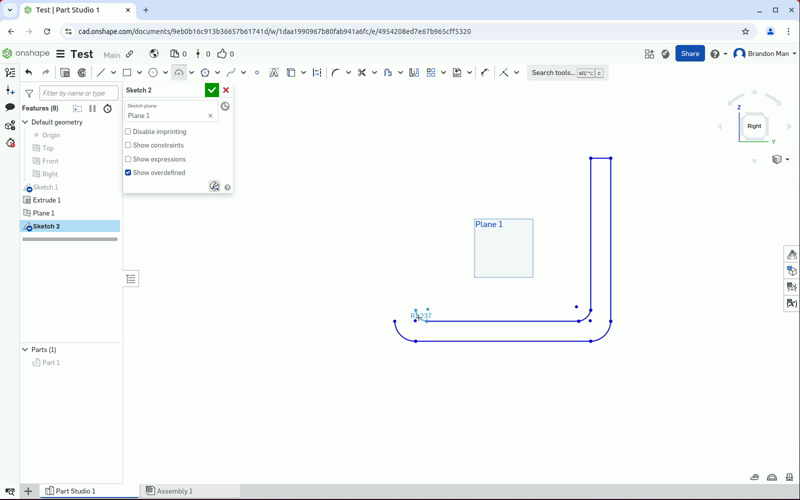
scroll(6)
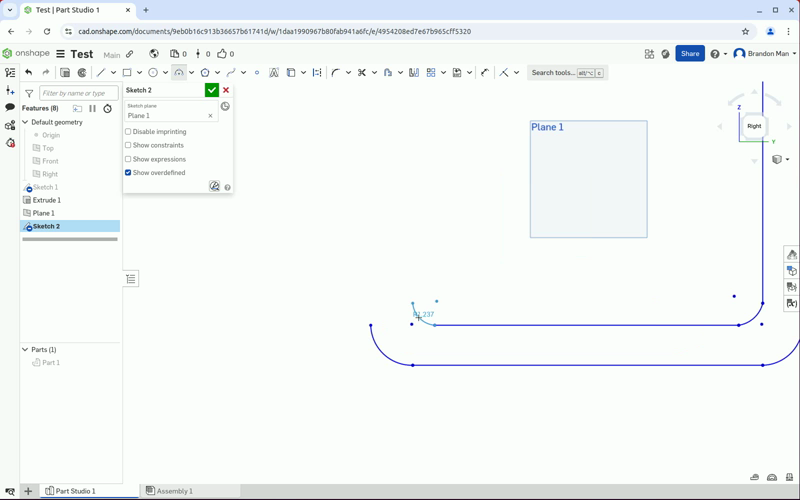
scroll(6)
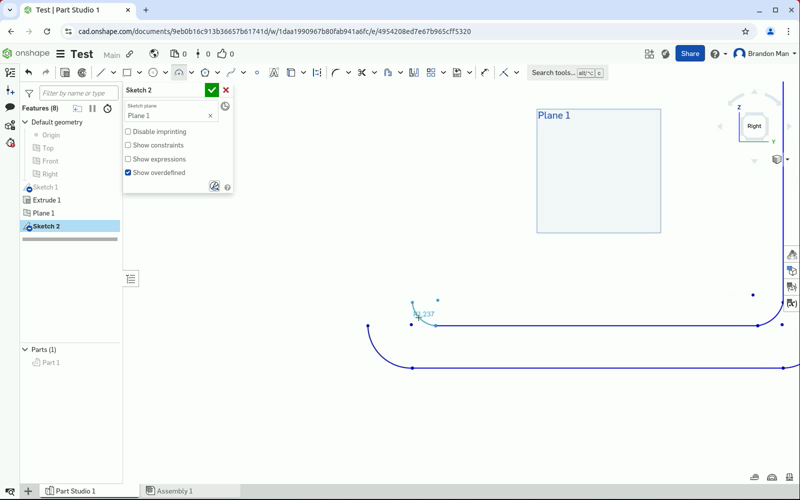
scroll(6)
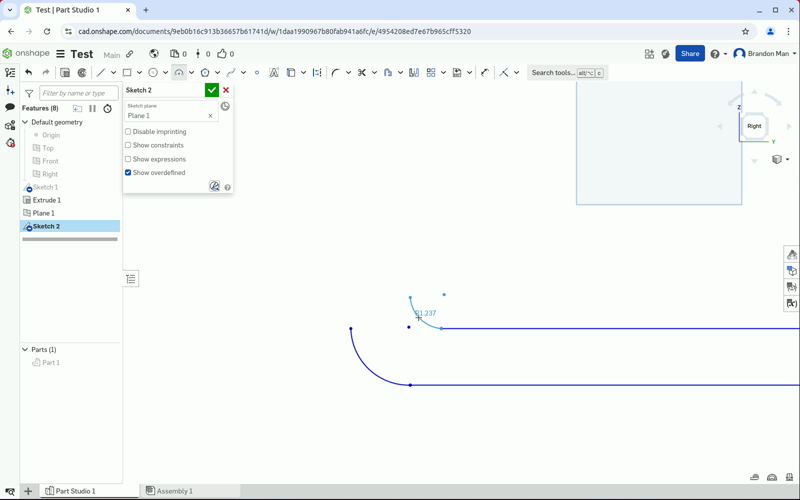
scroll(6)
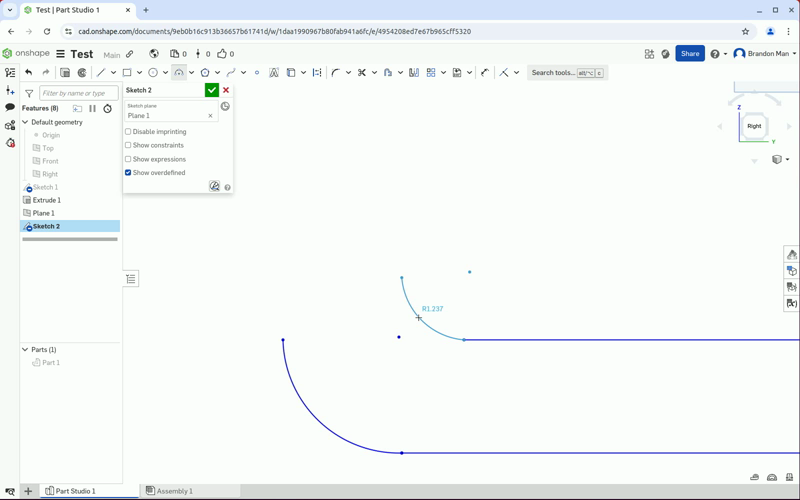
click(418, 317)
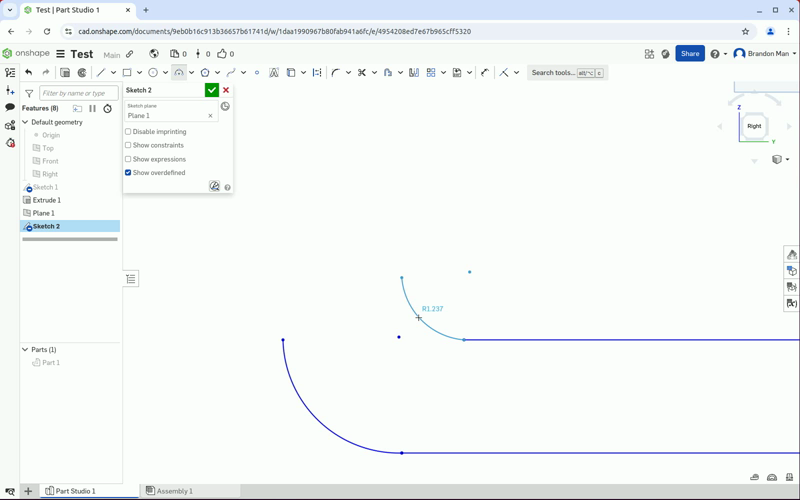
scroll(-6)
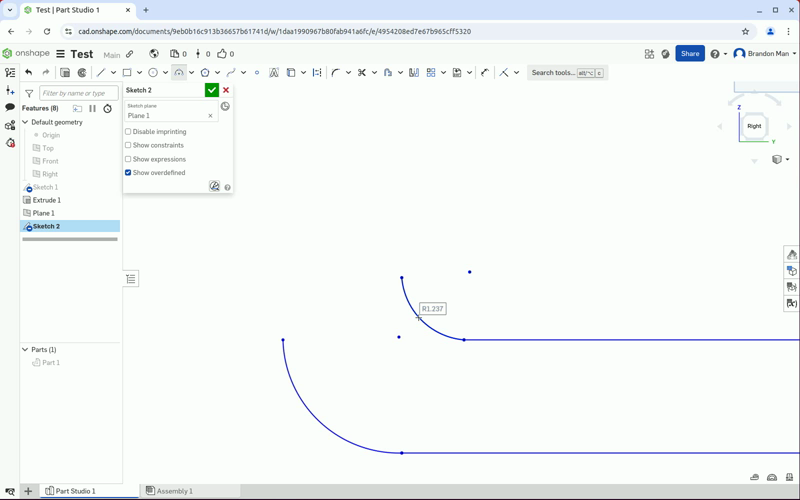
scroll(-6)
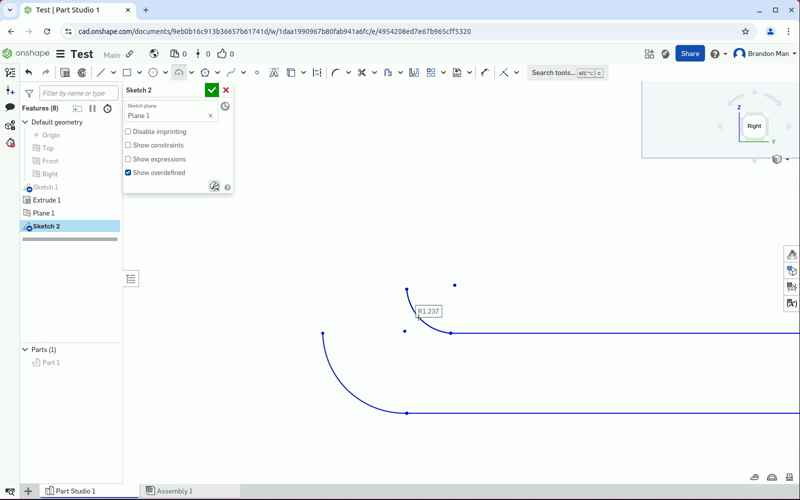
scroll(-6)
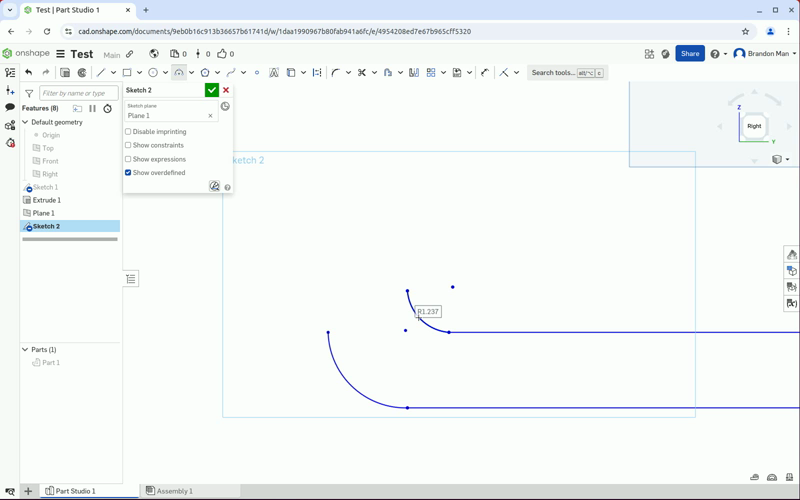
scroll(-6)
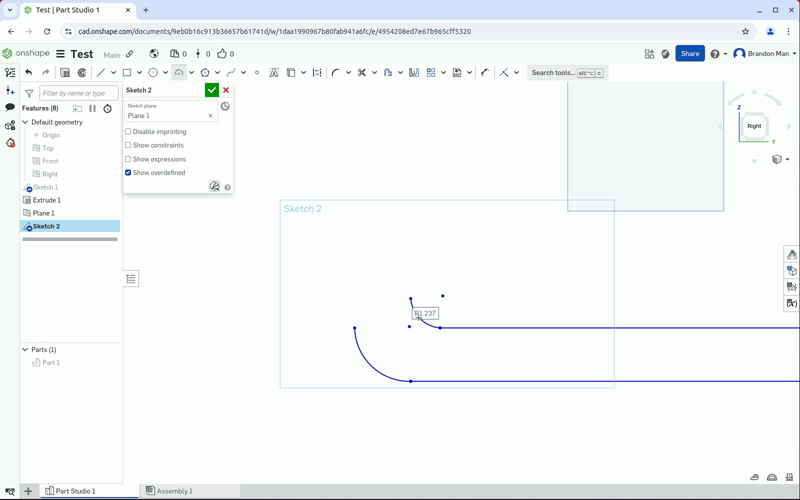
scroll(-6)
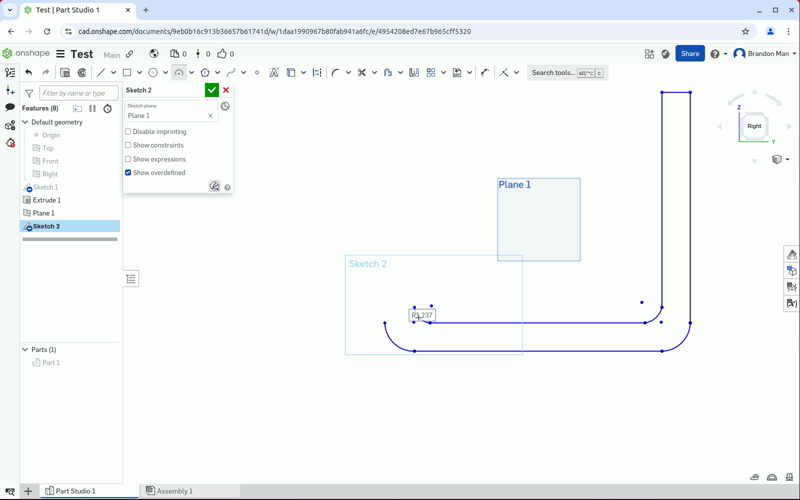
scroll(-6)
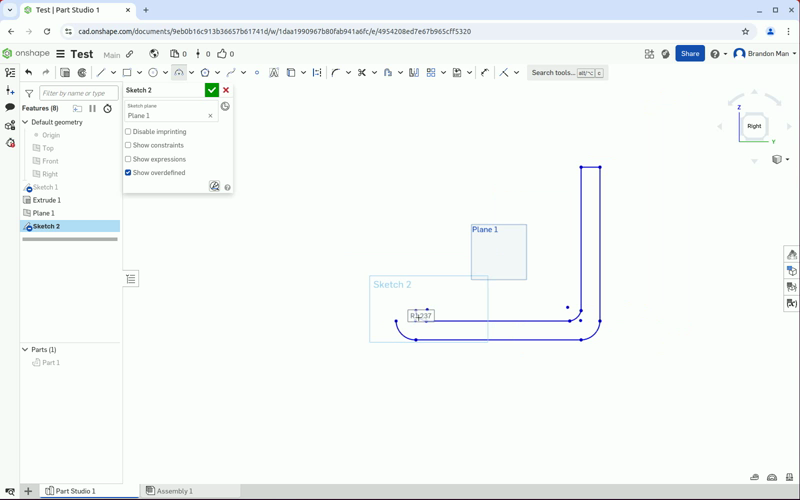
scroll(-6)
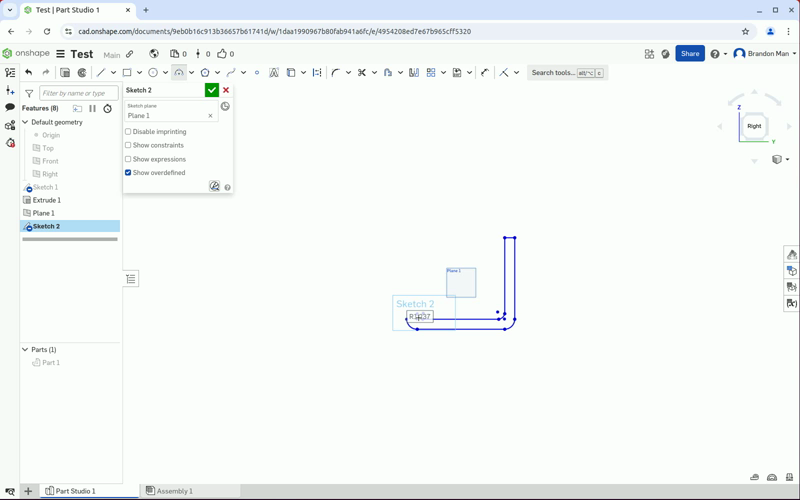
key_up(shift)
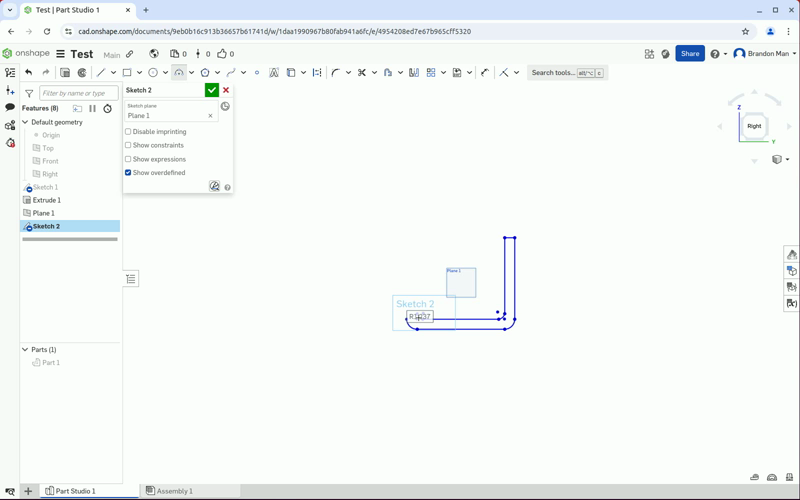
key(esc)
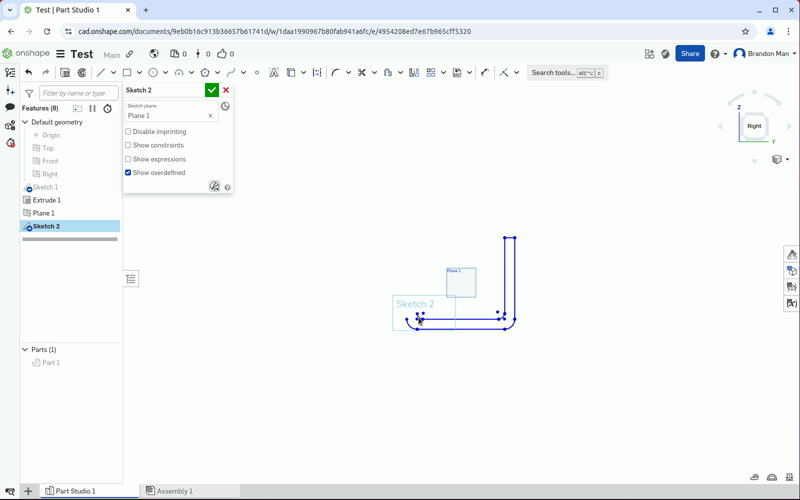
key(l)
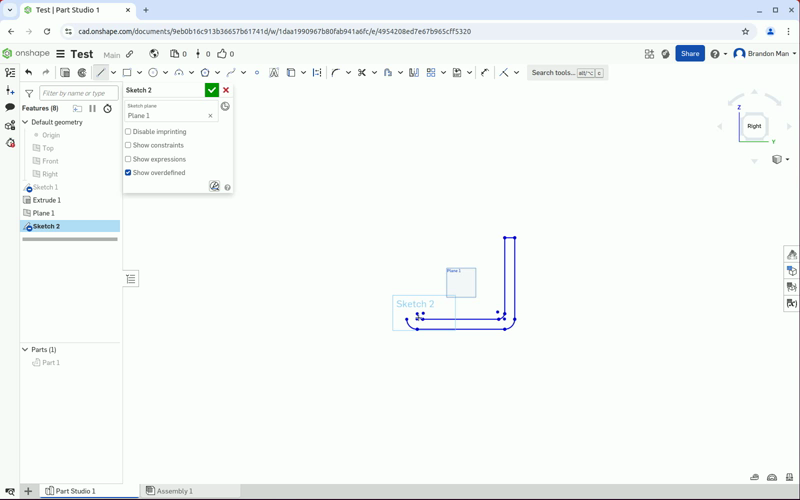
mouse_move(417, 313)
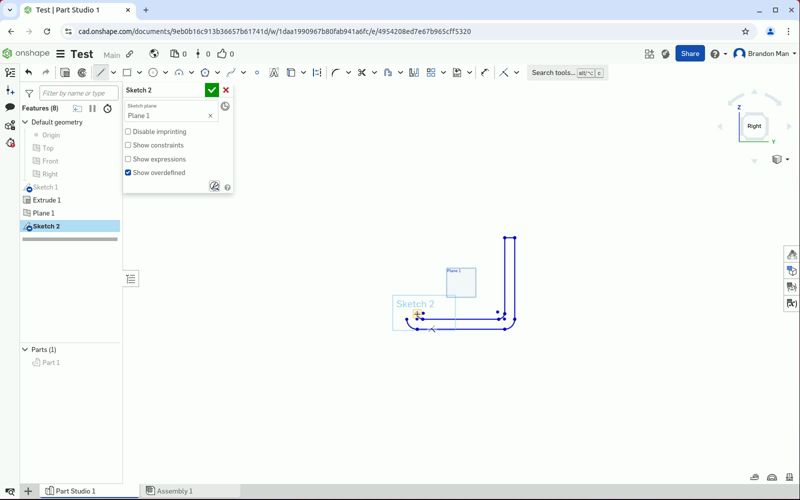
scroll(6)
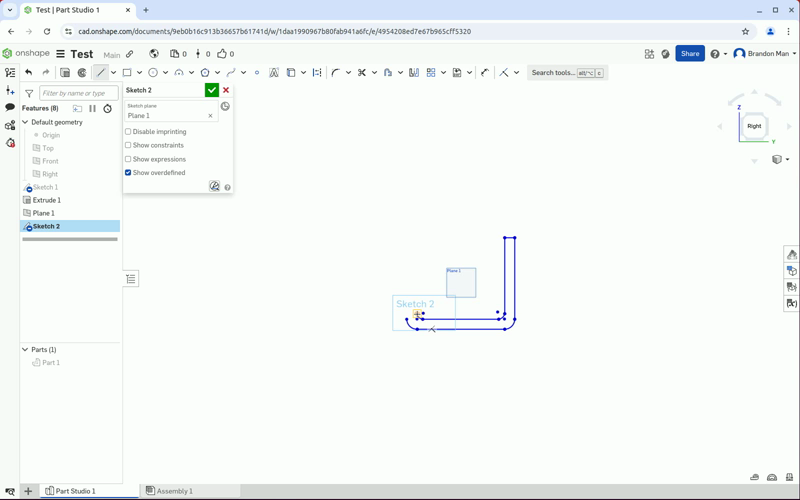
scroll(6)
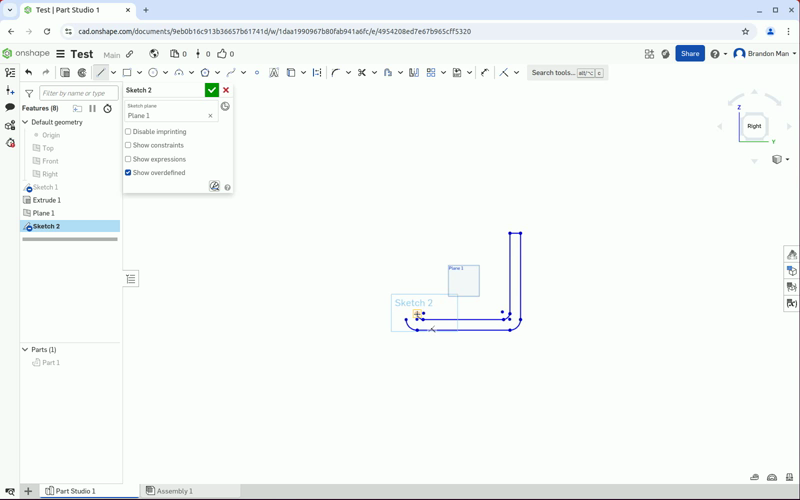
scroll(6)
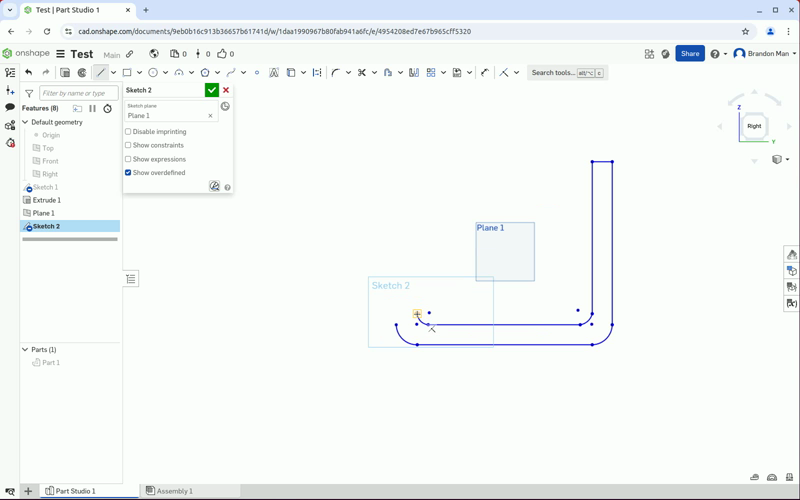
scroll(6)
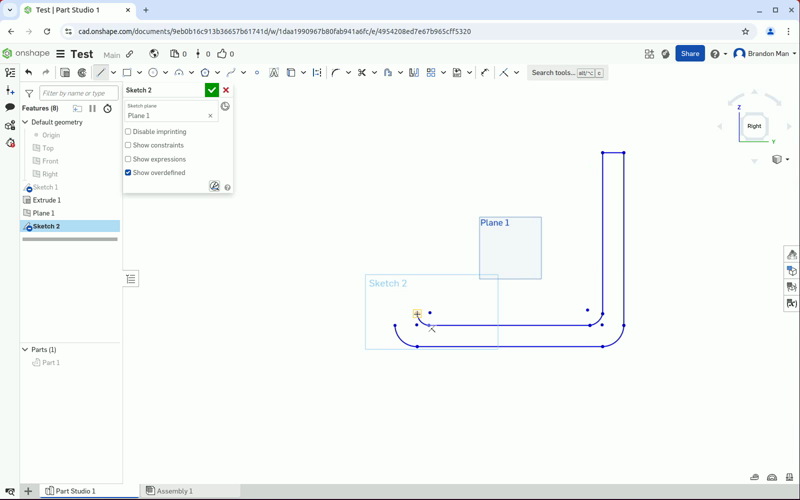
scroll(6)
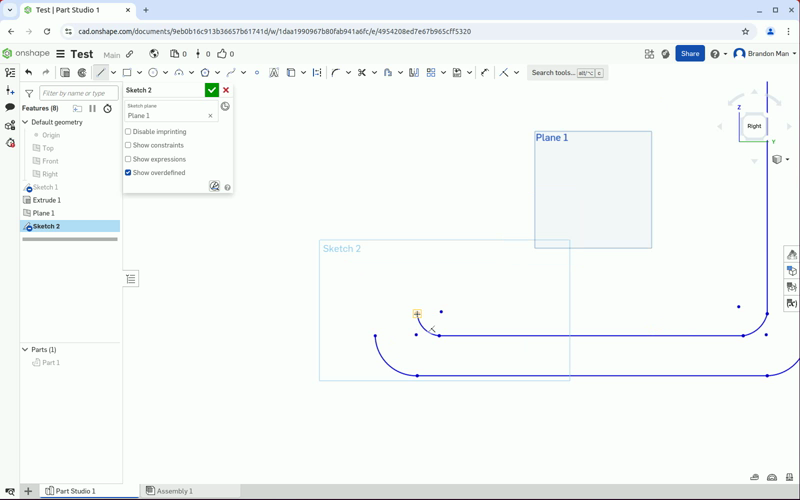
scroll(6)
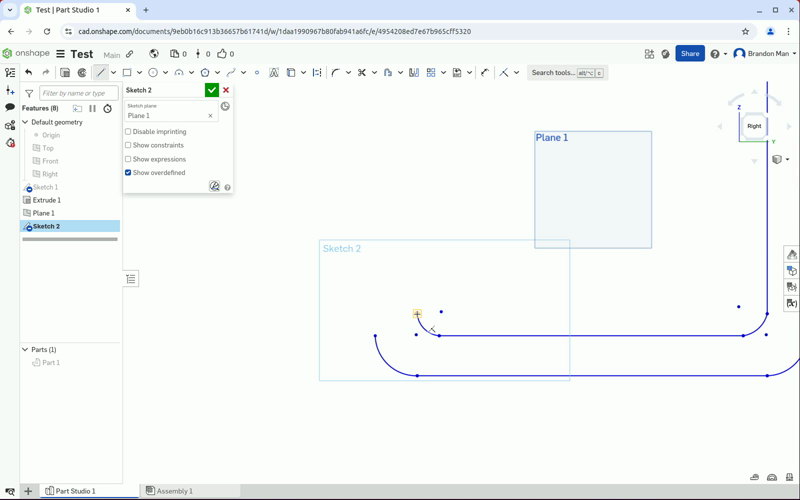
scroll(6)
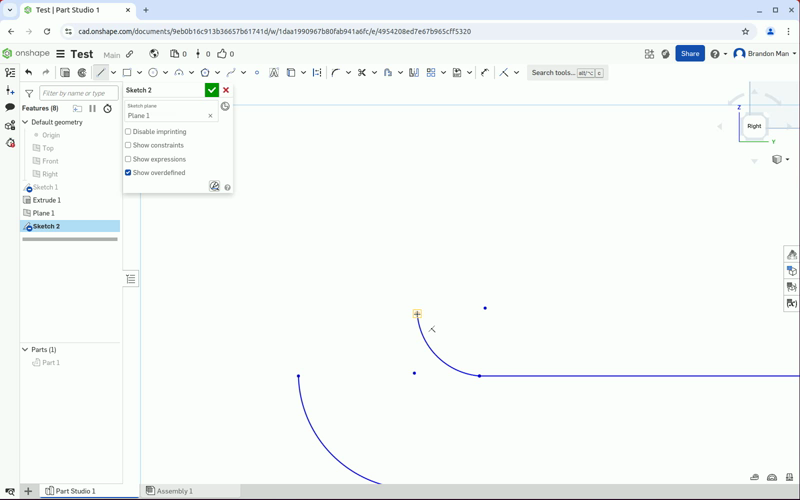
click(417, 313)
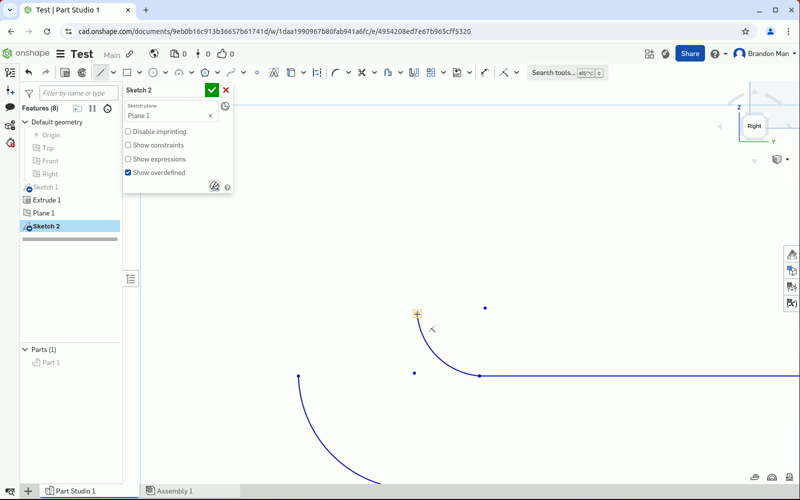
scroll(-6)
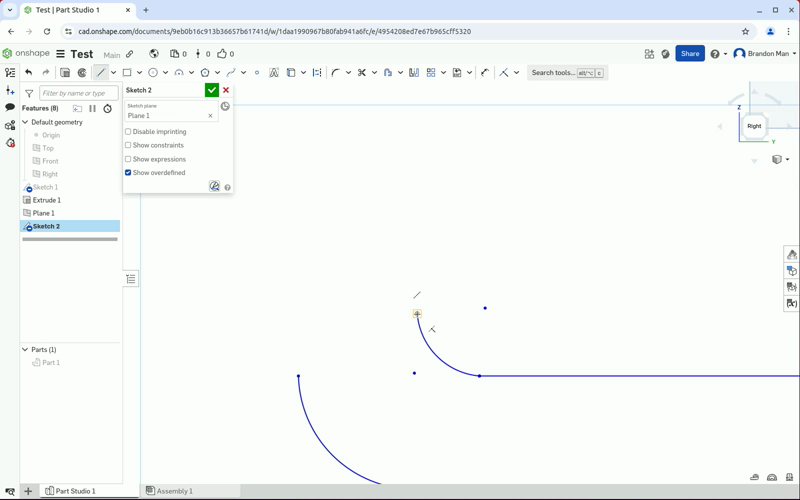
scroll(-6)
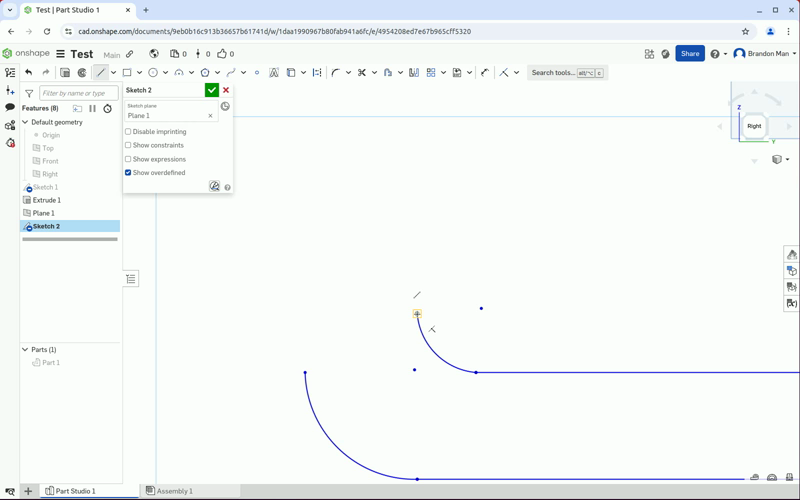
scroll(-6)
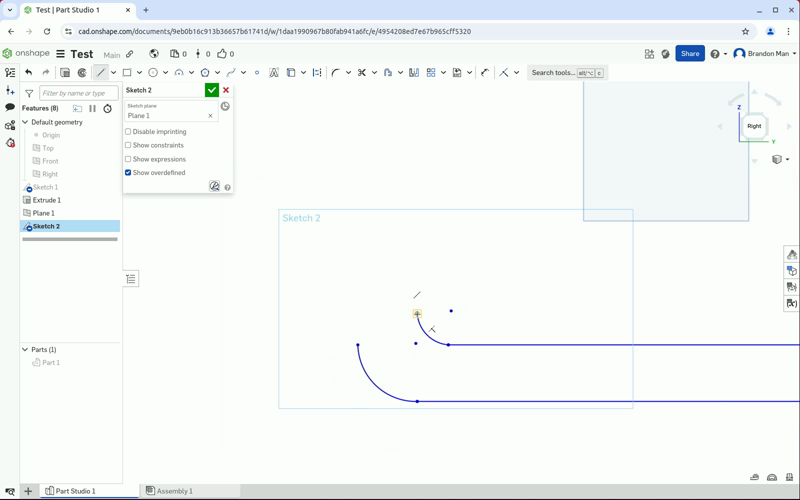
scroll(-6)
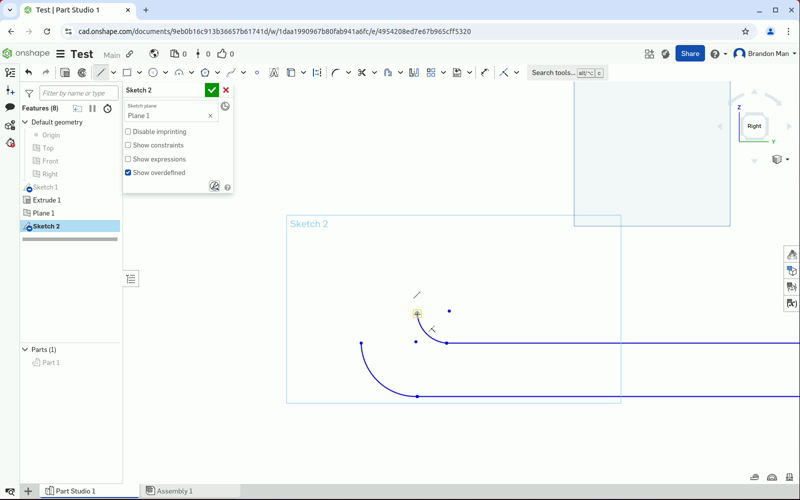
scroll(-6)
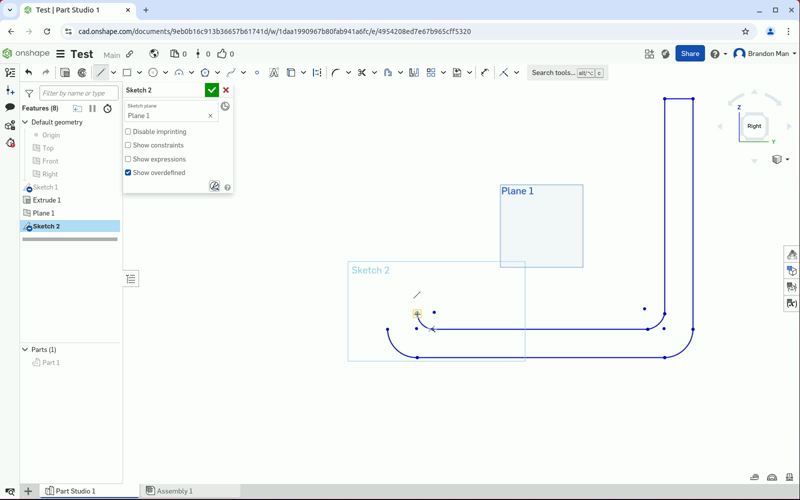
scroll(-6)
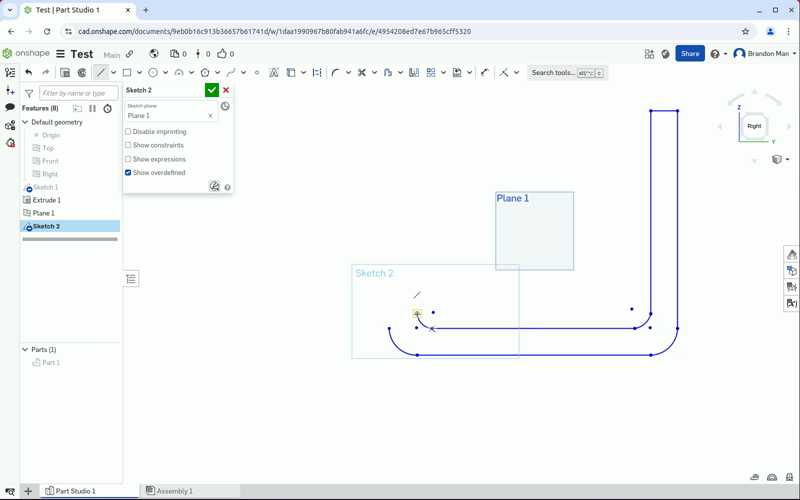
scroll(-6)
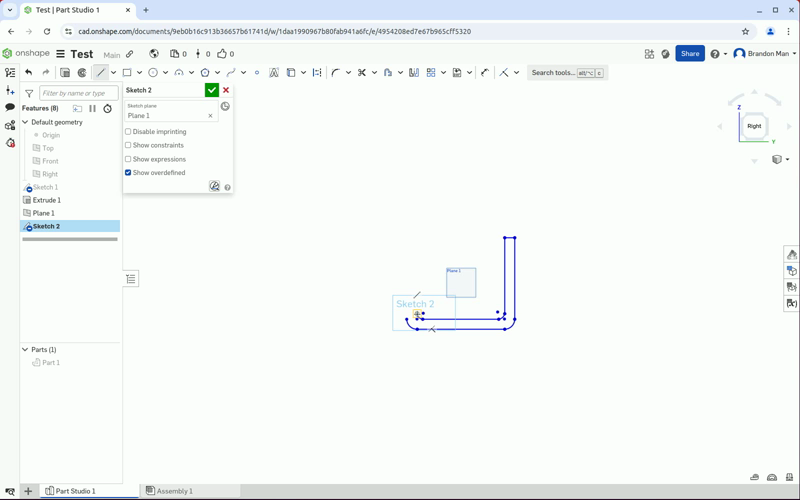
key_down(shift)
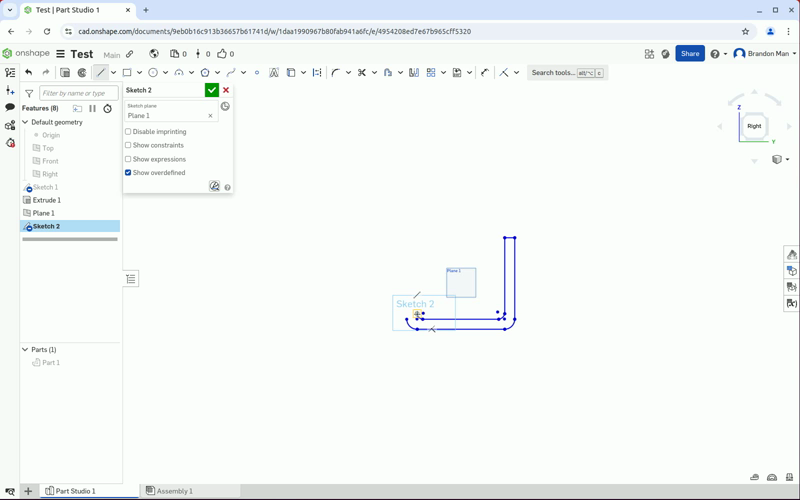
mouse_move(417, 237)
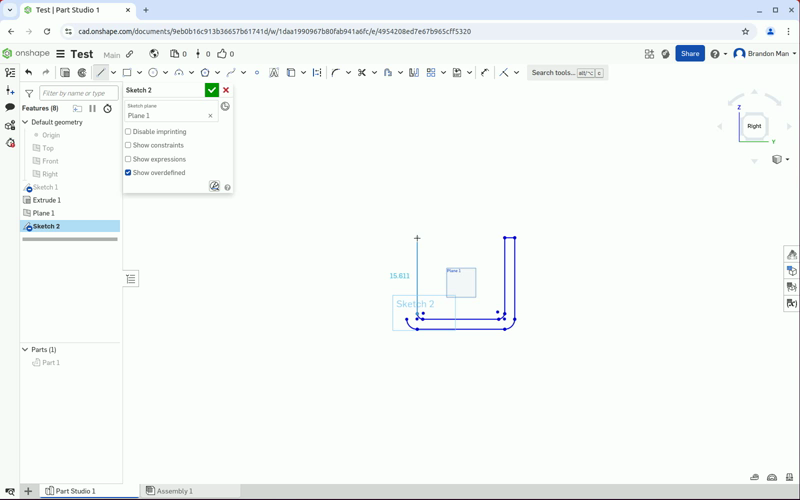
click(417, 237)
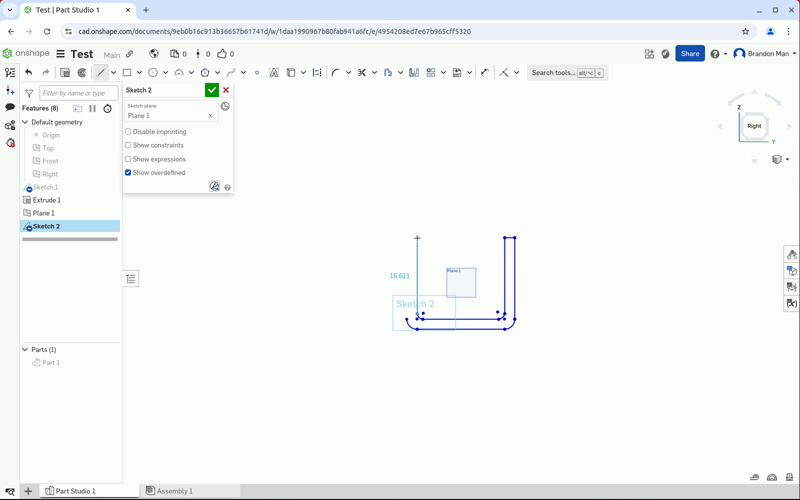
key_up(shift)
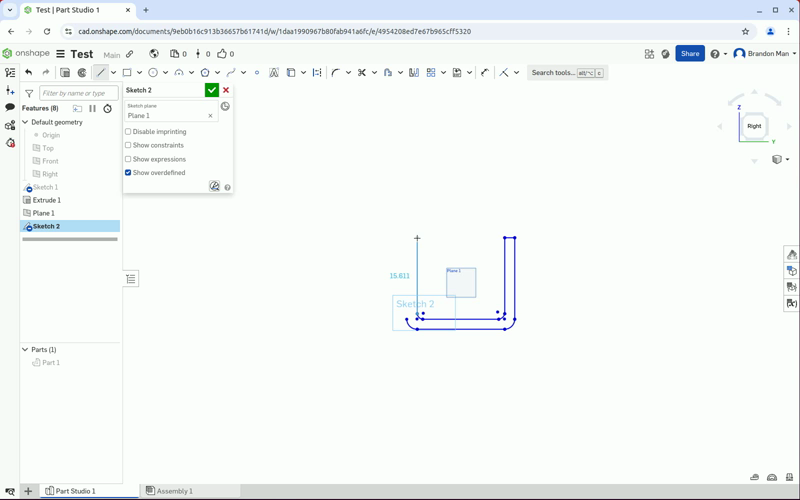
key_down(shift)
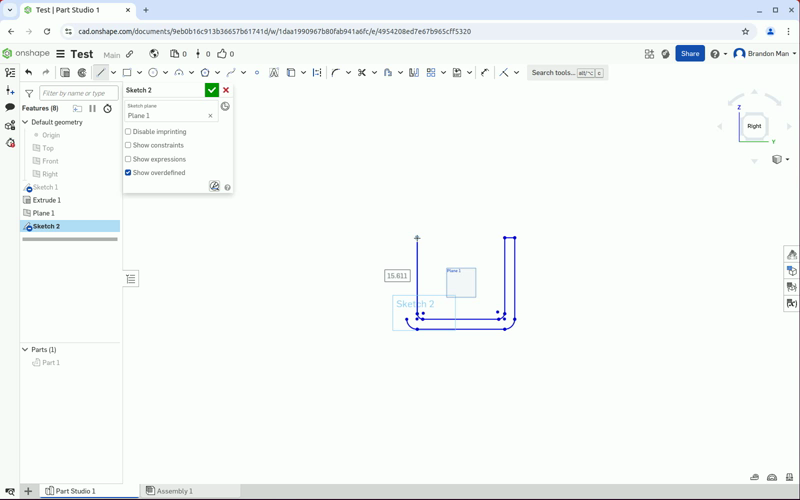
mouse_move(447, 237)
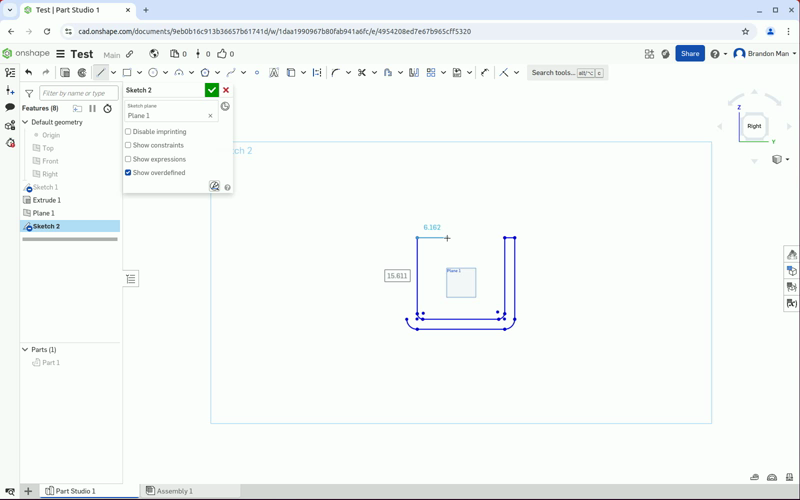
mouse_move(406, 237)
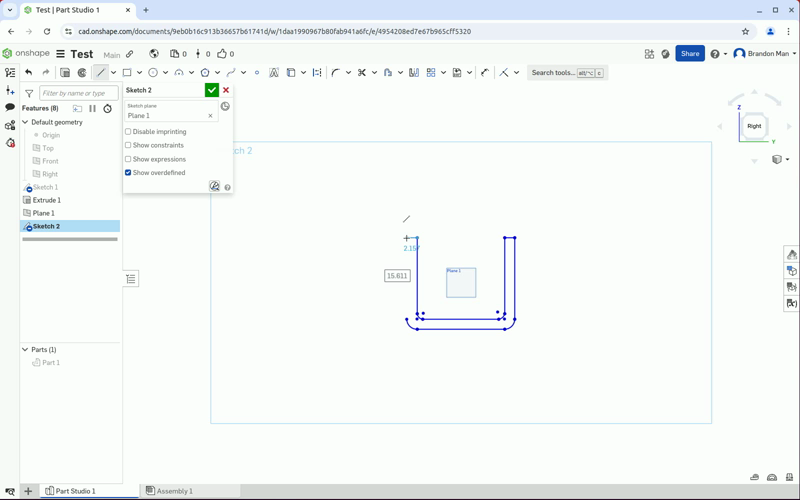
click(406, 237)
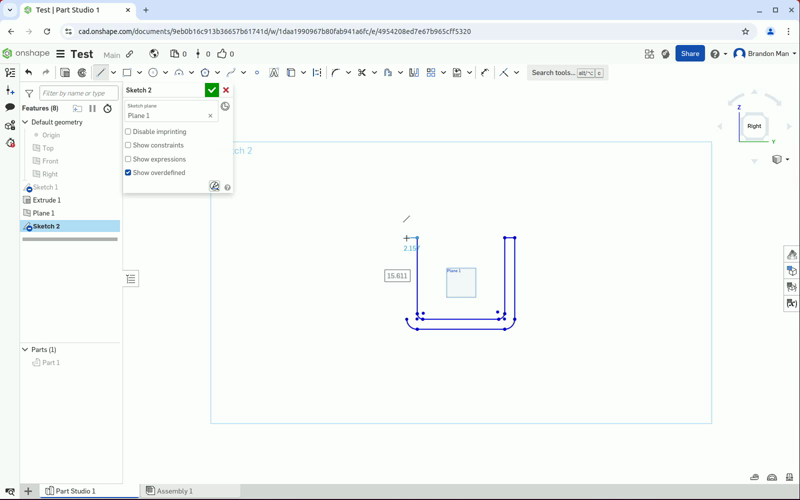
key_up(shift)
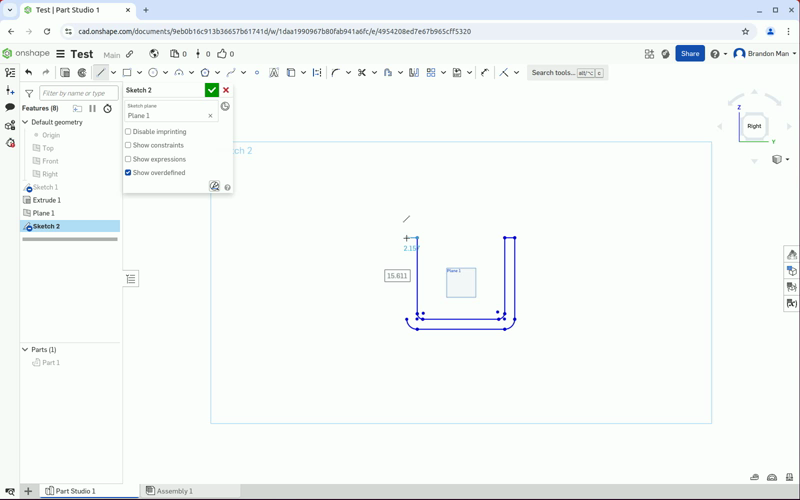
key_down(shift)
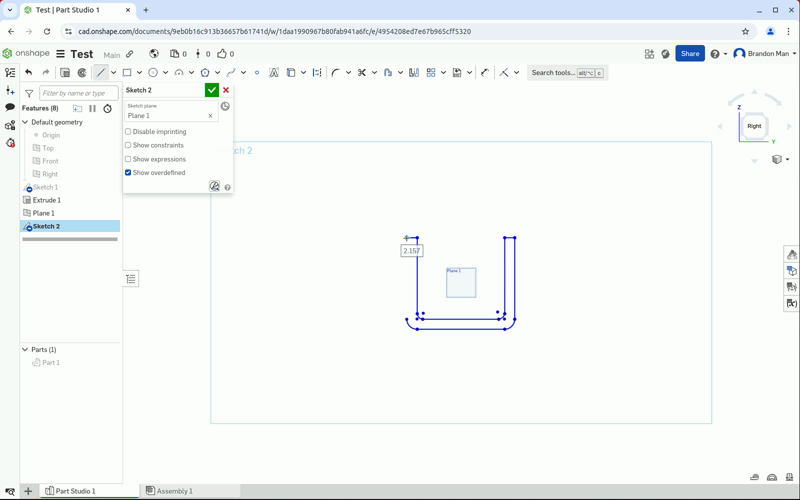
mouse_move(406, 319)
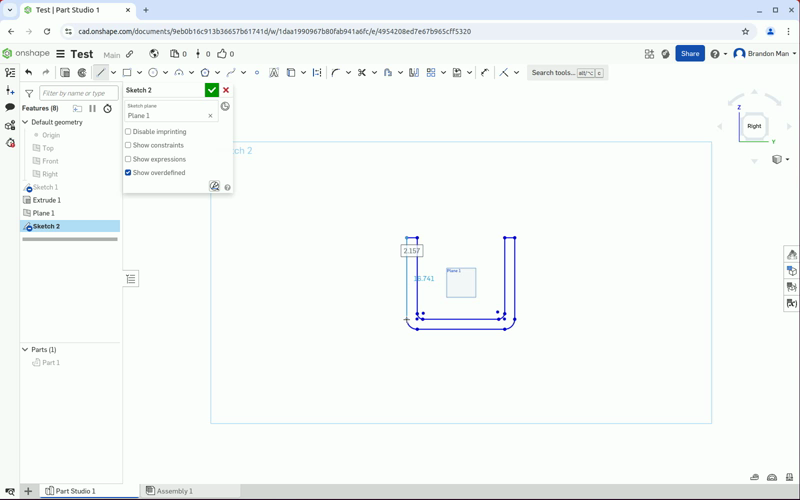
key_up(shift)
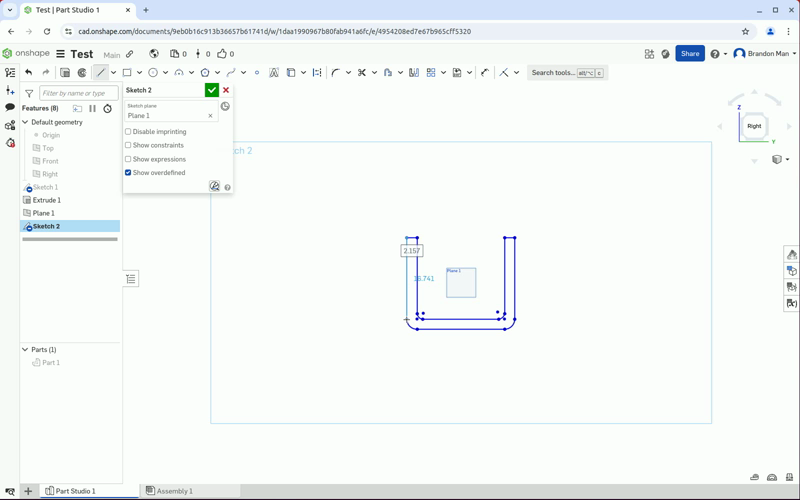
click(406, 319)
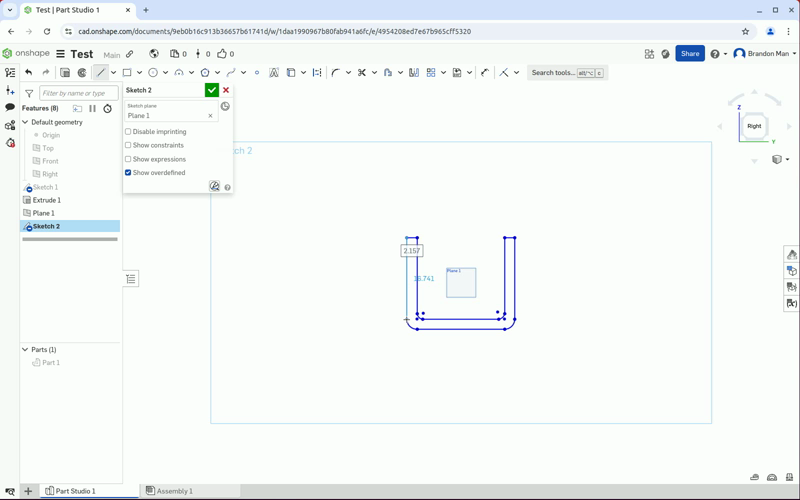
key(esc)
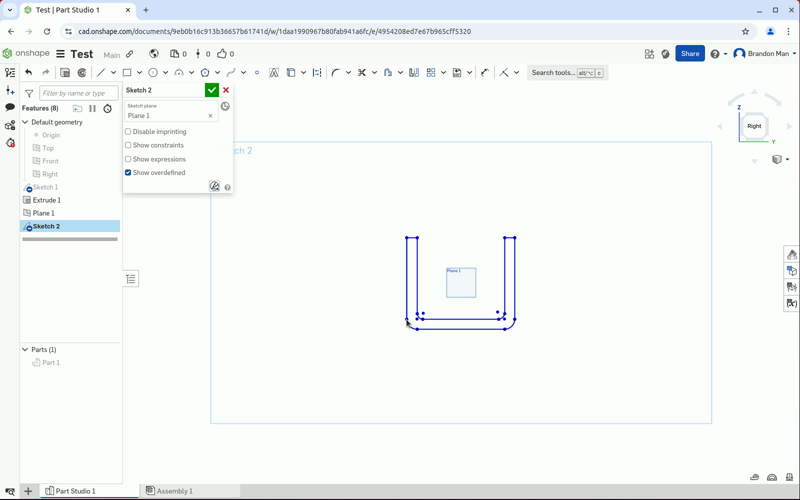
mouse_move(412, 295)
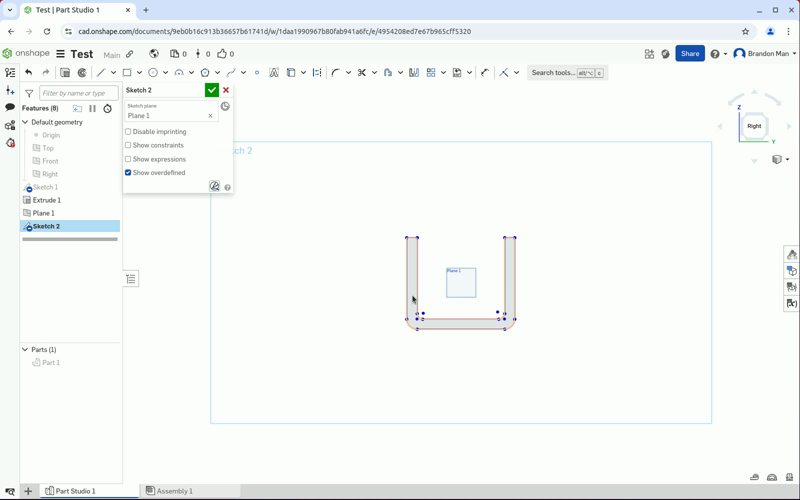
click(412, 295)
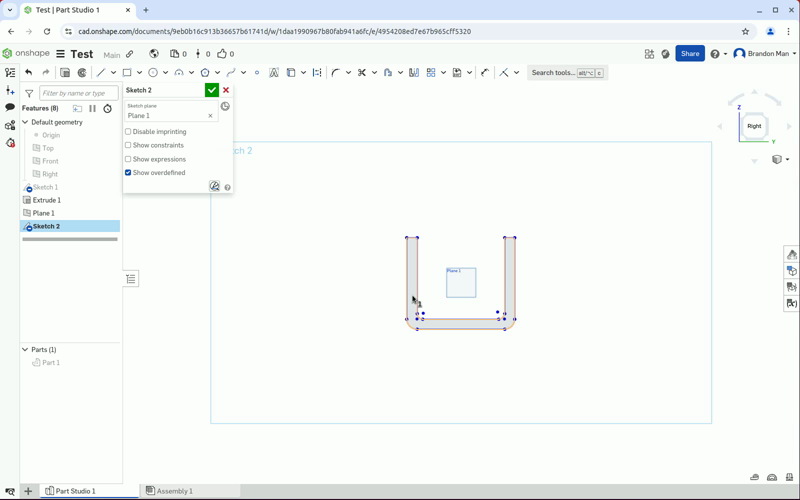
mouse_move(73, 352)
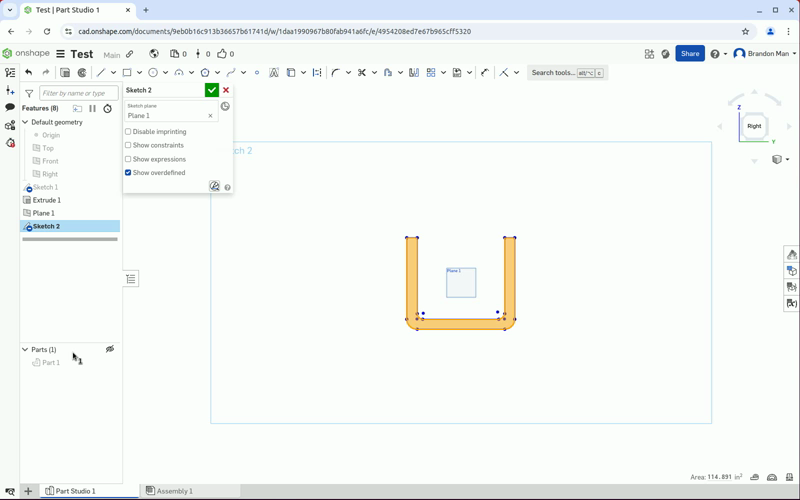
key(shift+y)
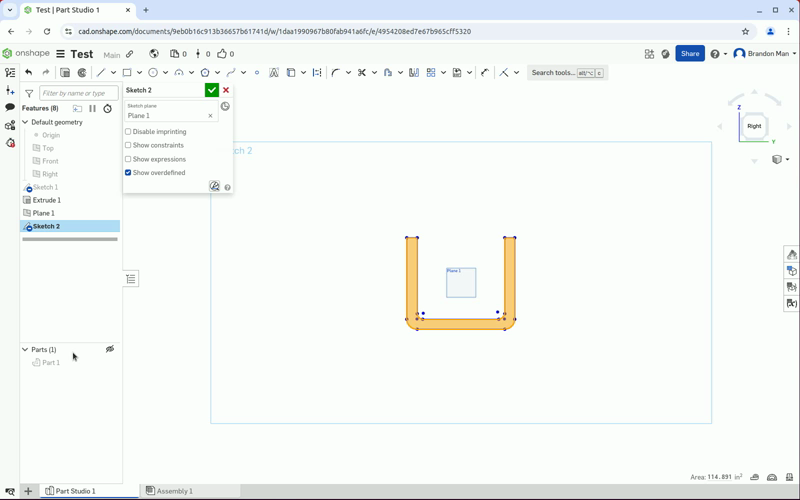
key(shift+e)
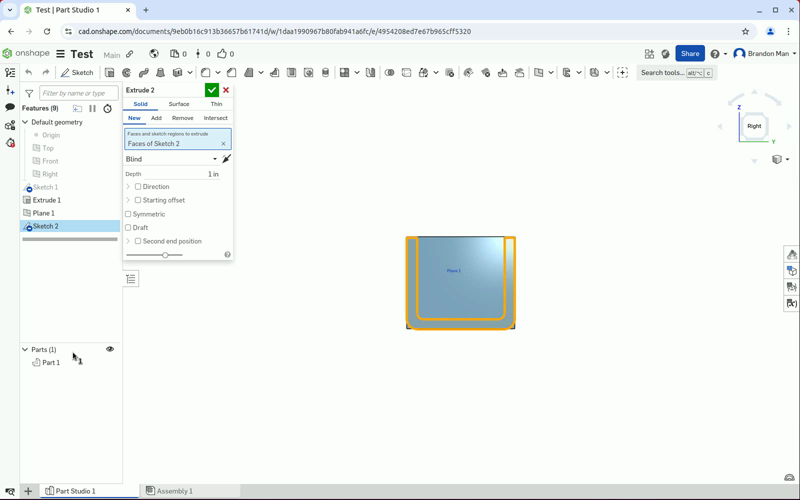
mouse_move(143, 106)
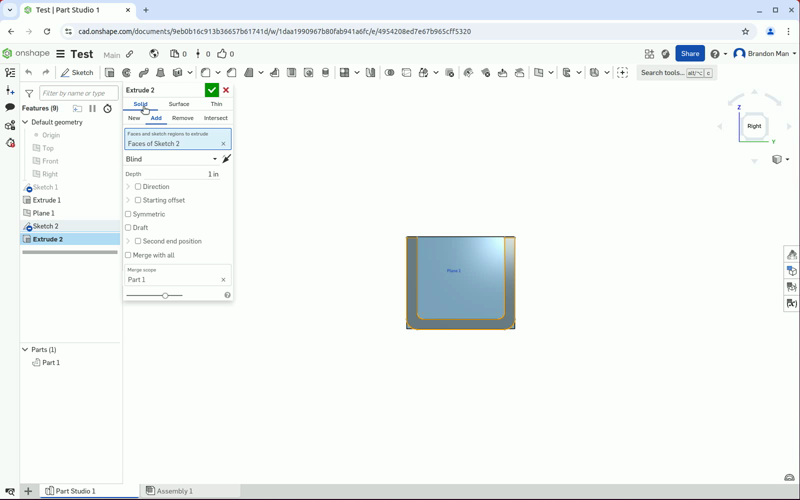
click(143, 106)
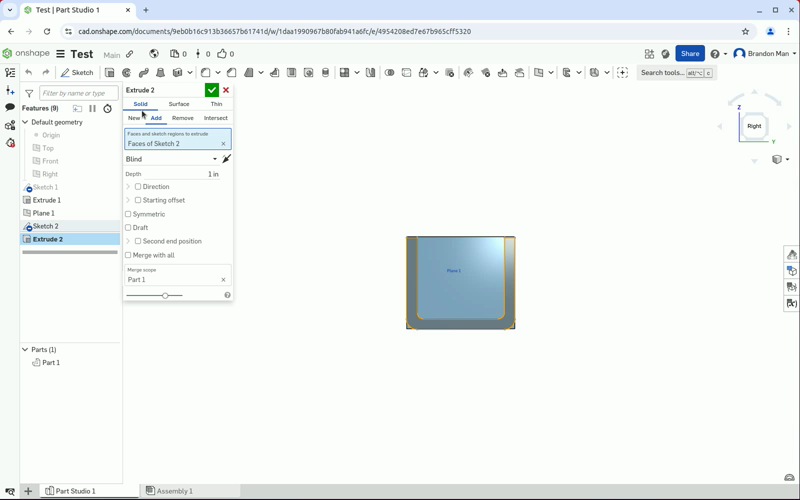
mouse_move(137, 120)
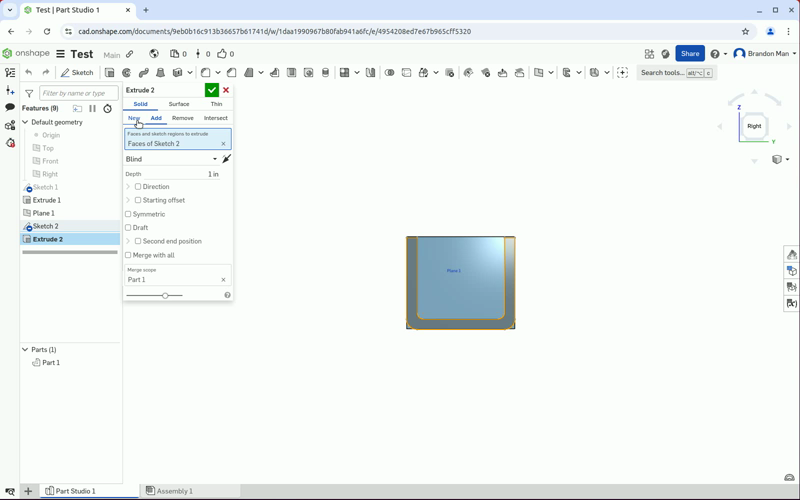
click(137, 120)
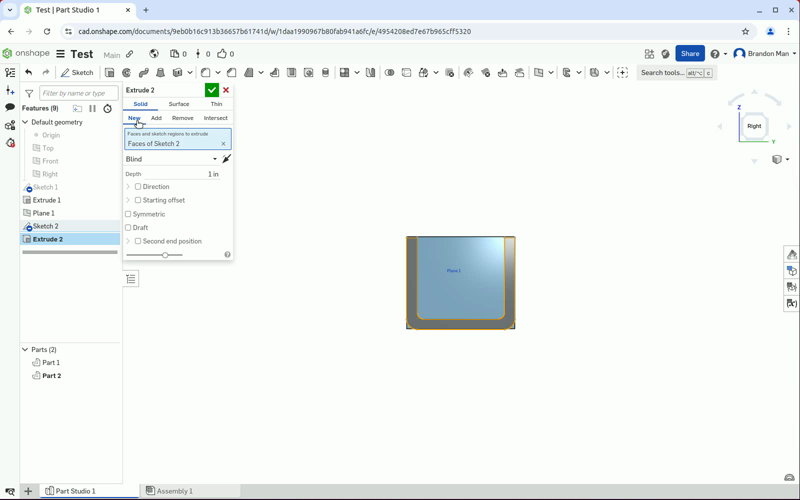
key(tab, 4)
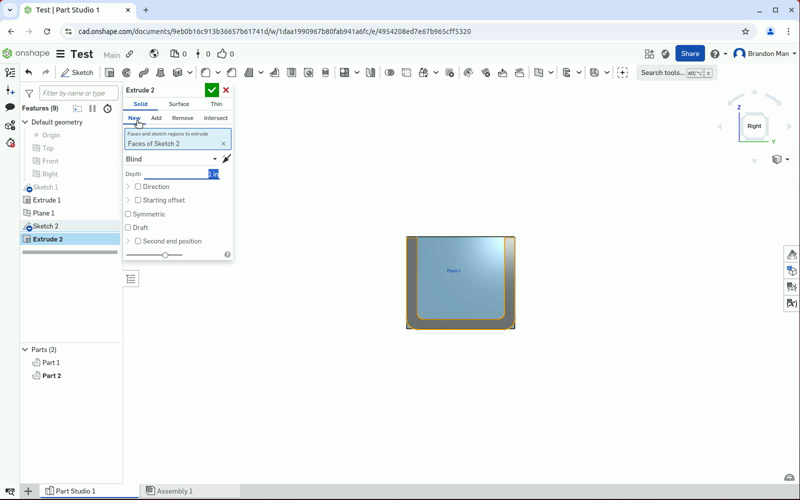
text(20.942)
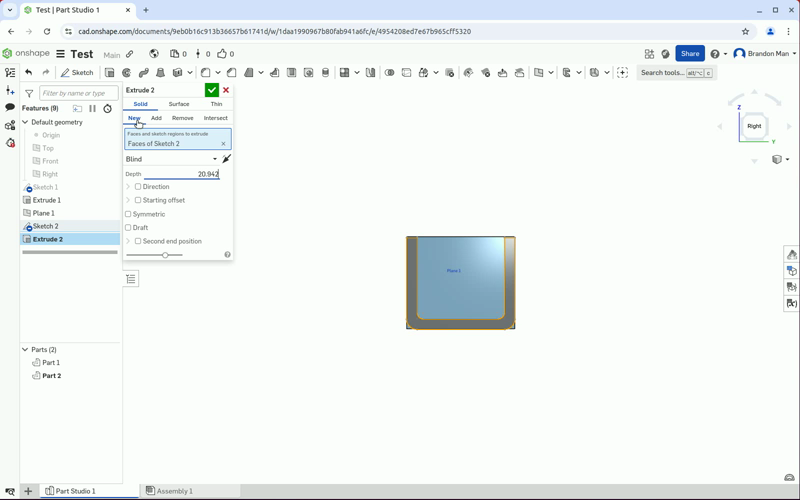
key(enter)
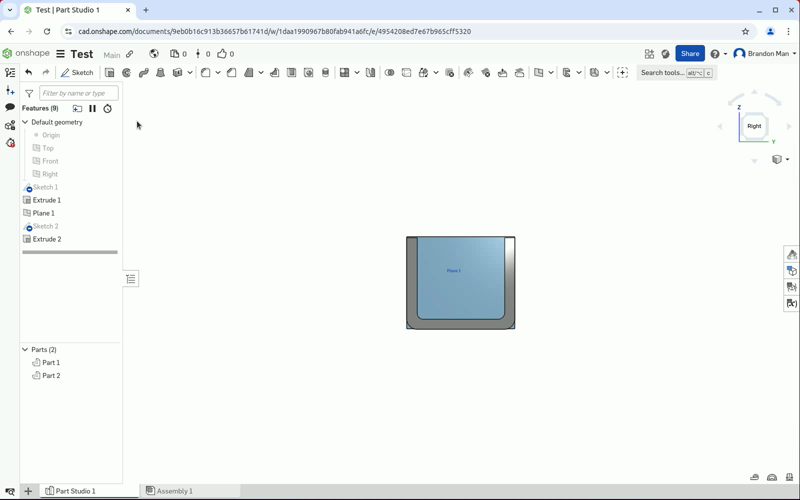
key(shift+h)
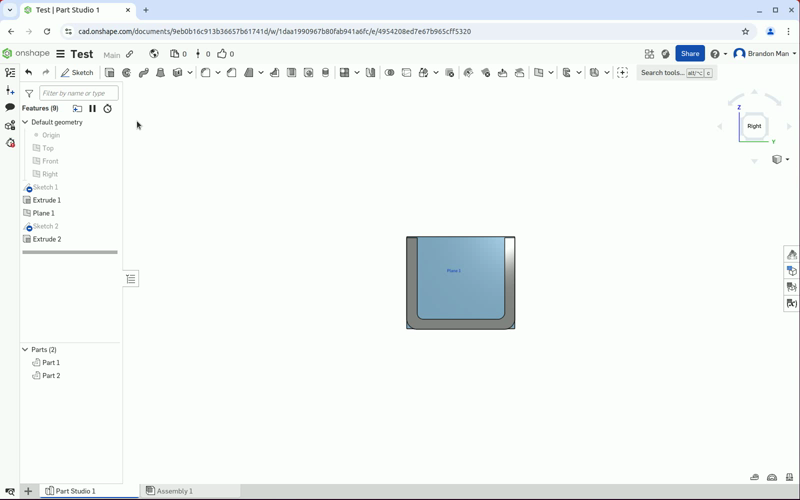
key(shift+h)
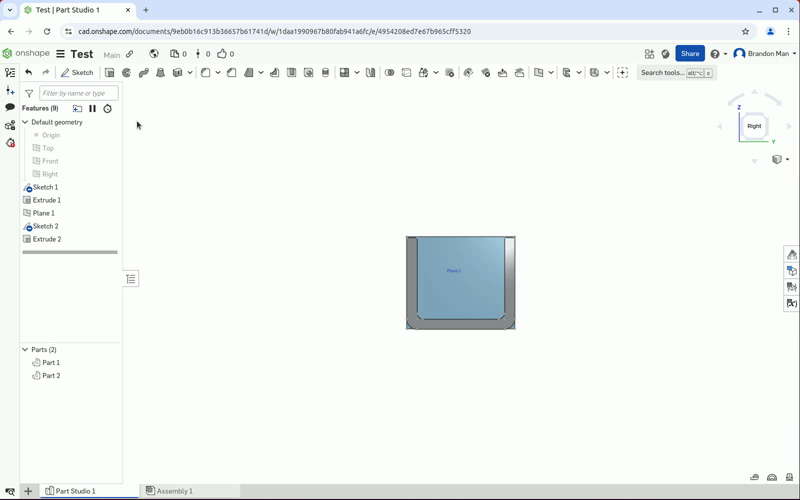
key(shift+7)
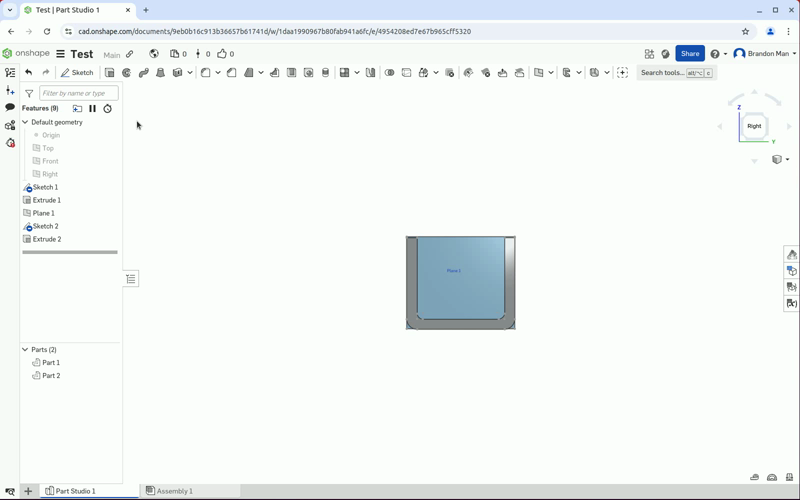
key(right, 2)
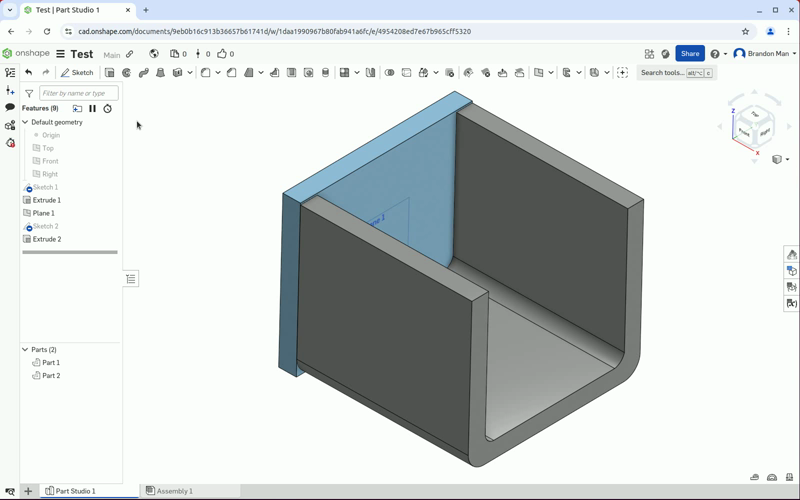
key(down, 2)
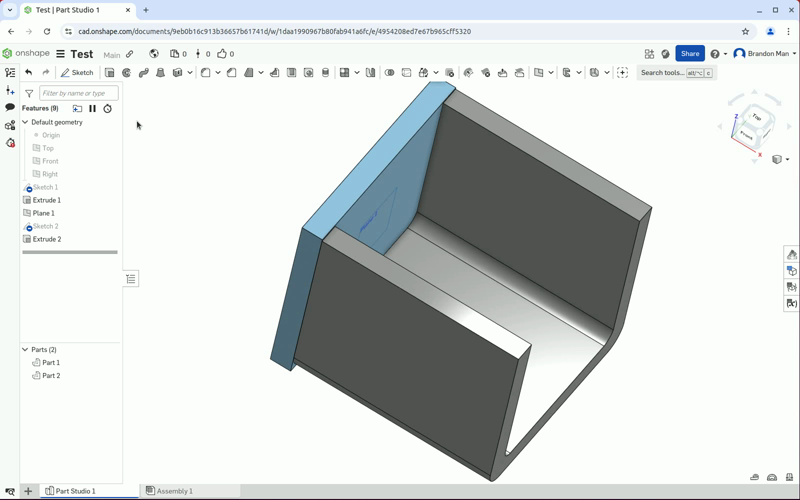
key(up, 2)
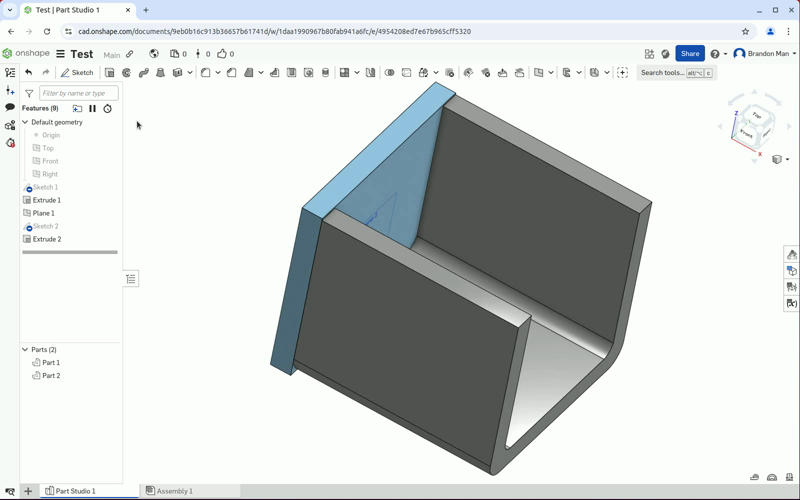
key(left, 2)
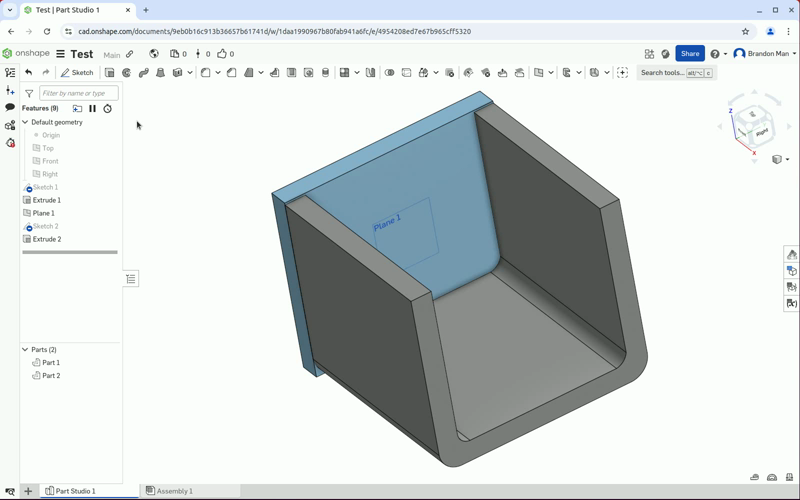
mouse_move(73, 189)
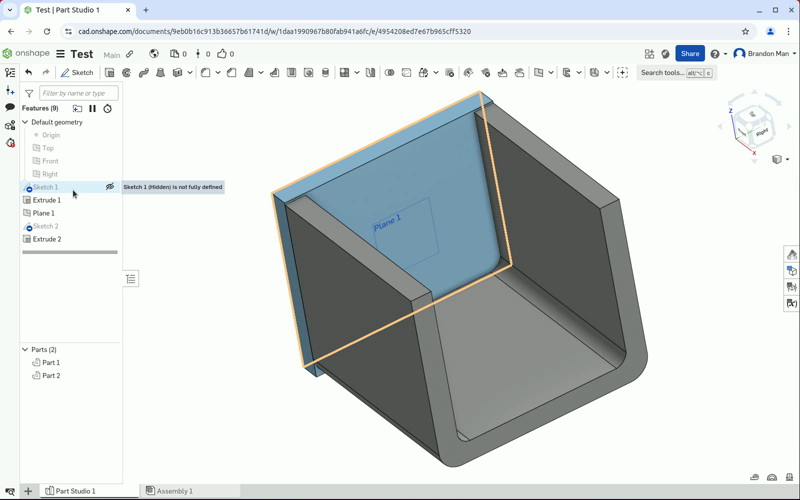
click(73, 189)